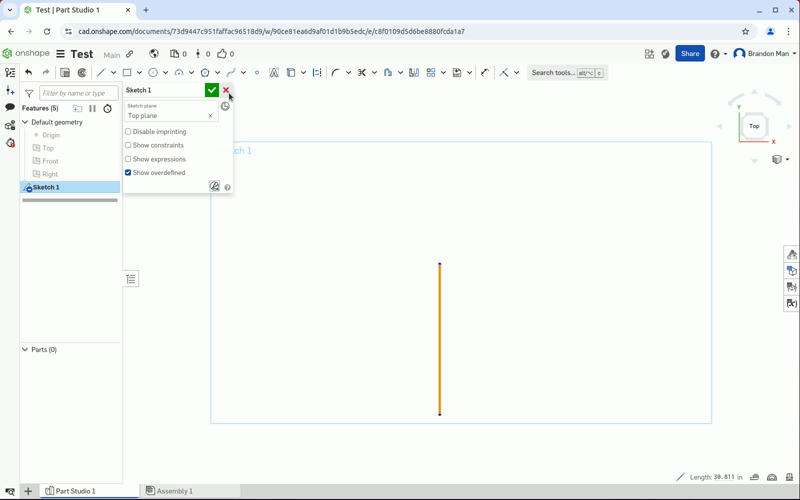
key(shift+h)
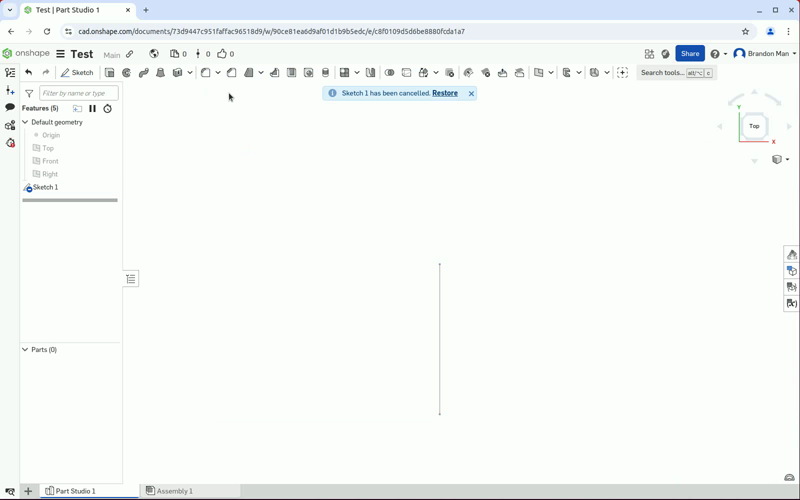
key(shift+s)
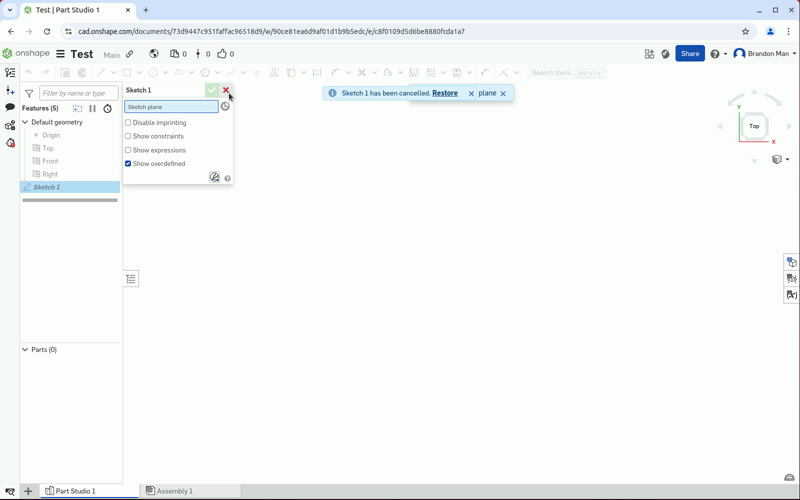
mouse_move(73, 150)
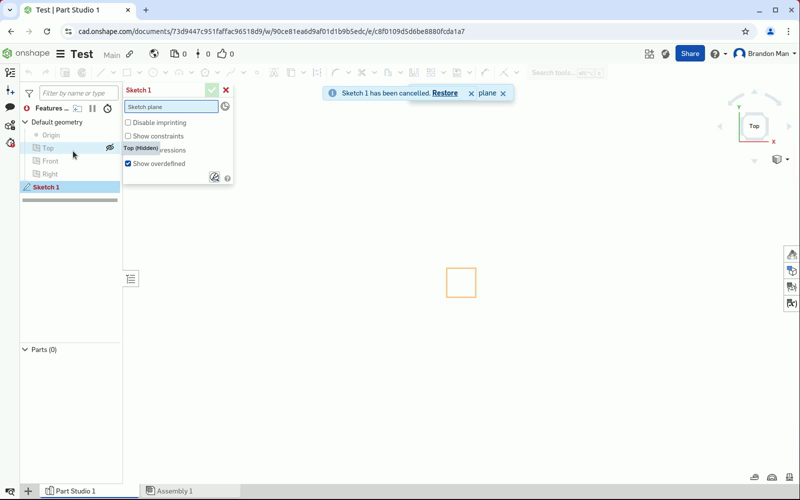
click(73, 150)
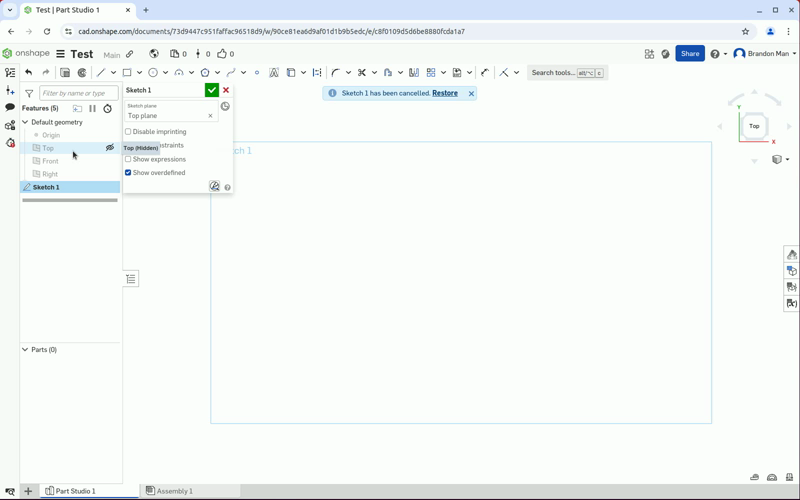
mouse_move(73, 352)
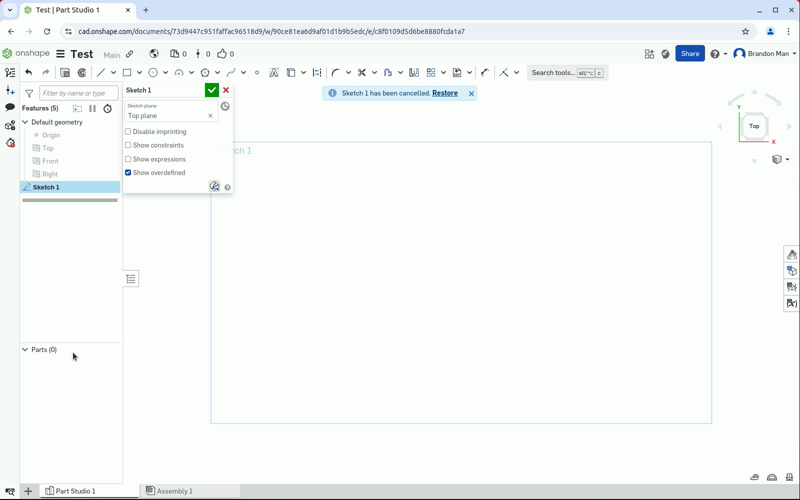
key(y)
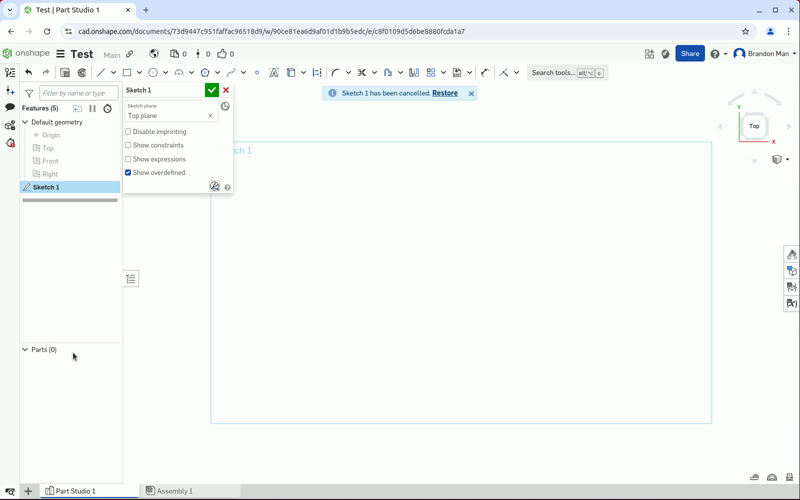
key(l)
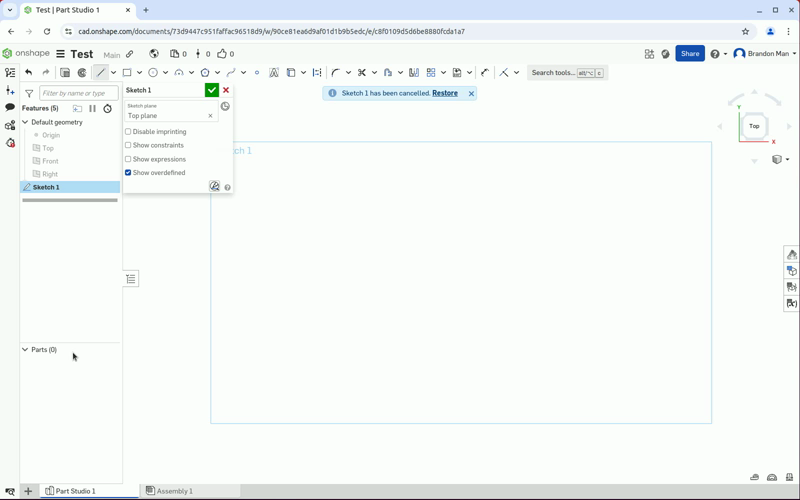
key_down(shift)
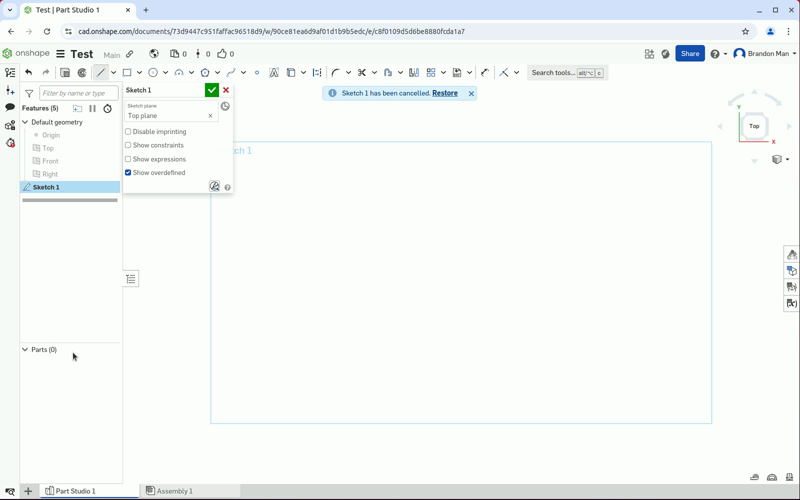
mouse_move(348, 282)
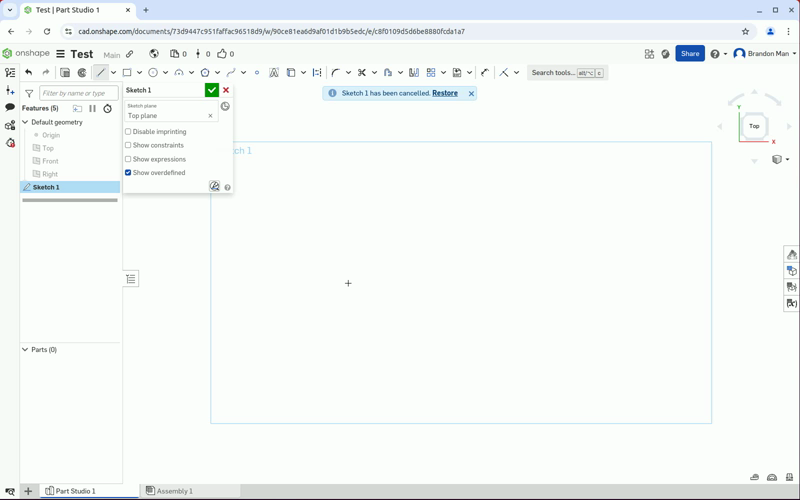
click(348, 282)
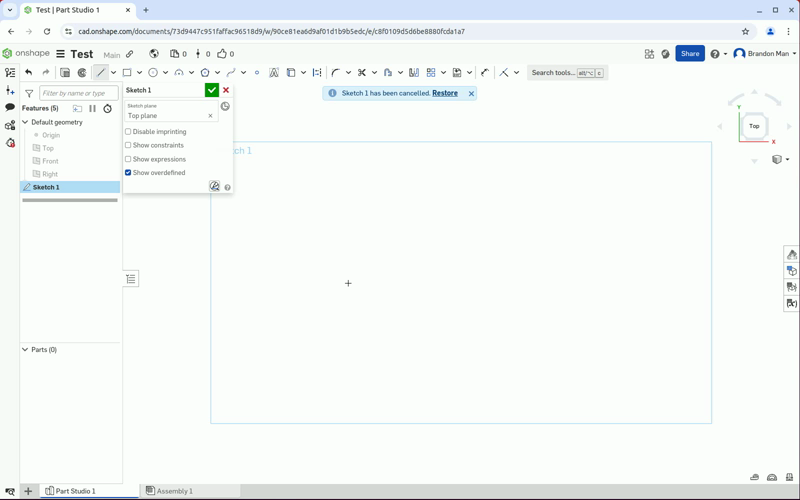
key_up(shift)
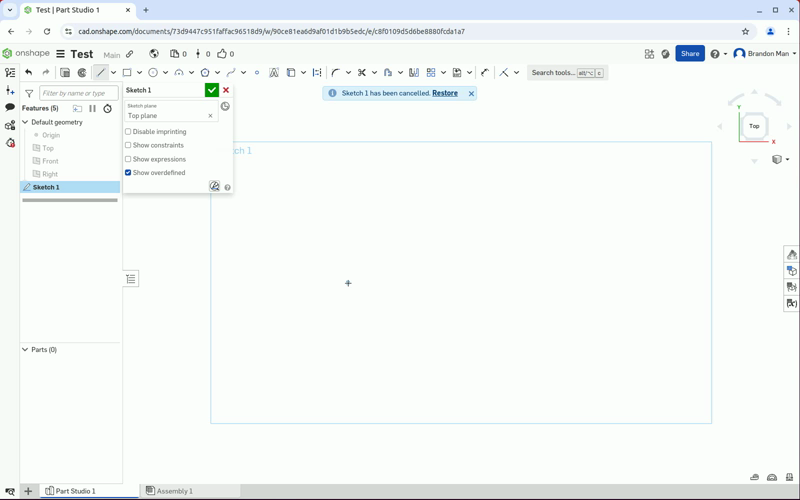
key_down(shift)
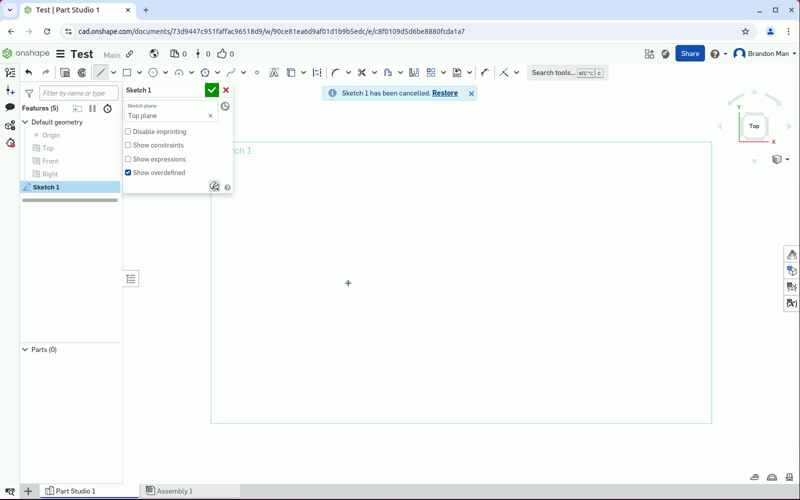
mouse_move(414, 396)
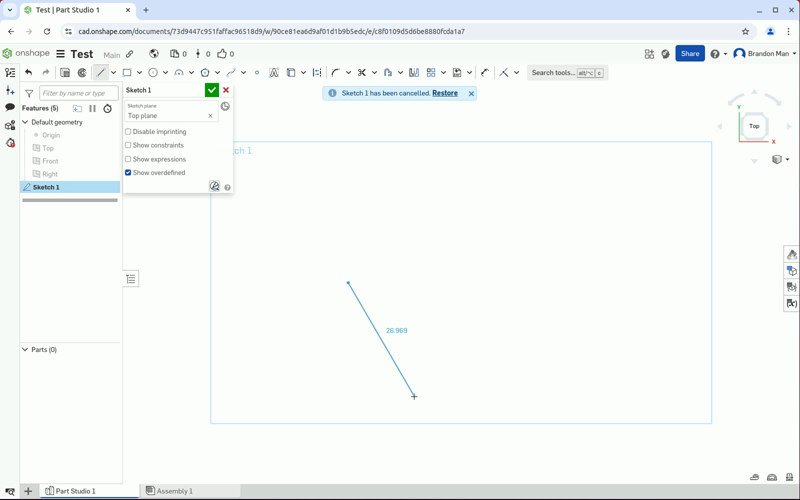
click(414, 396)
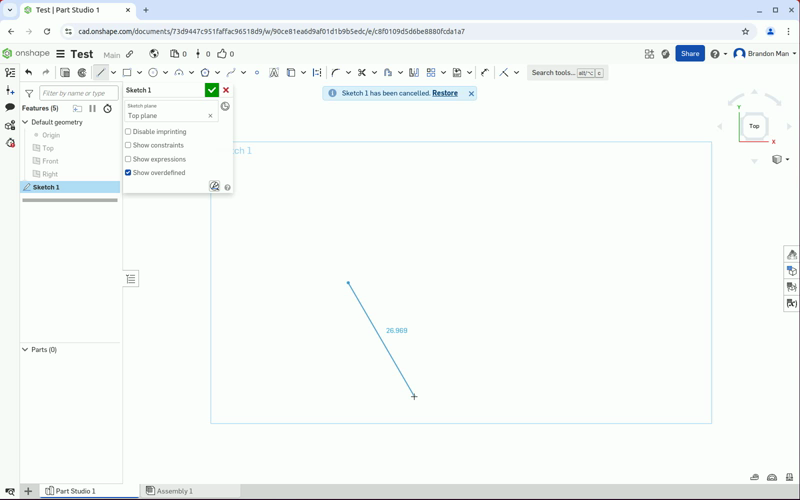
key_up(shift)
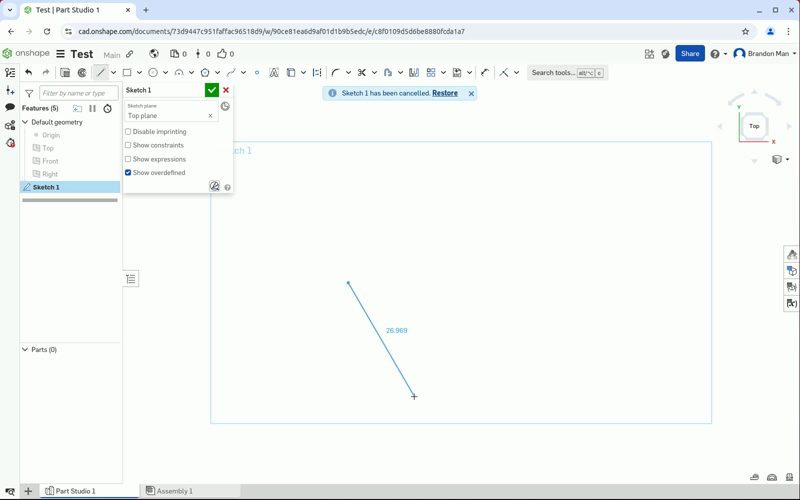
key_down(shift)
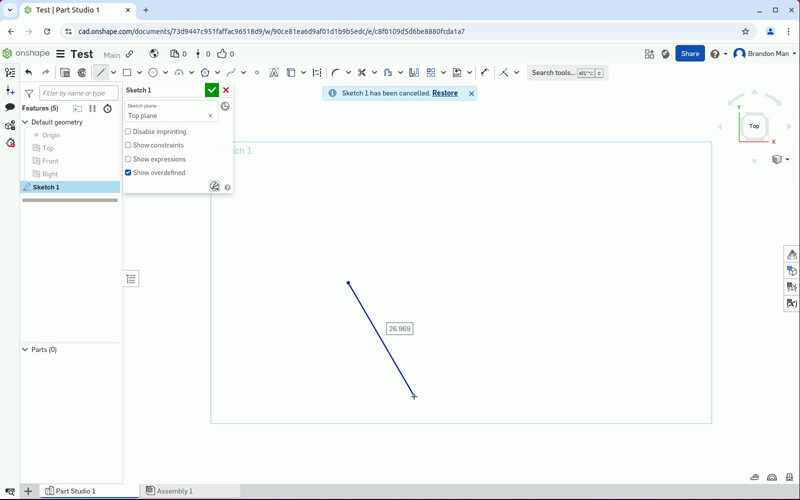
mouse_move(503, 396)
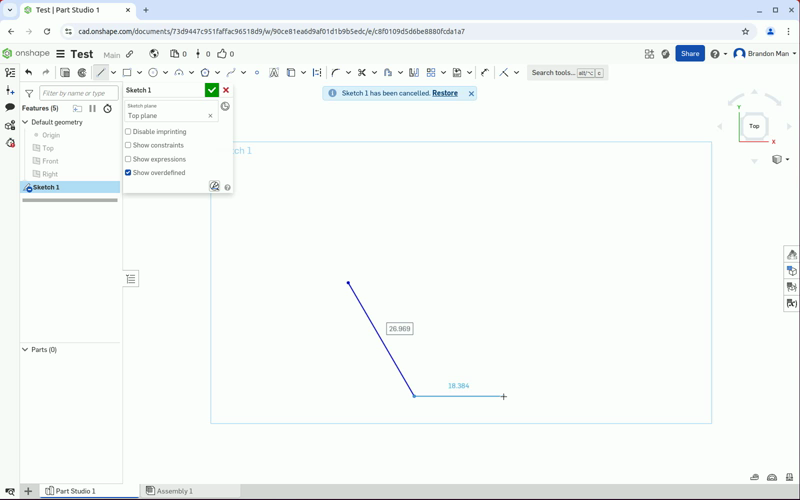
click(503, 396)
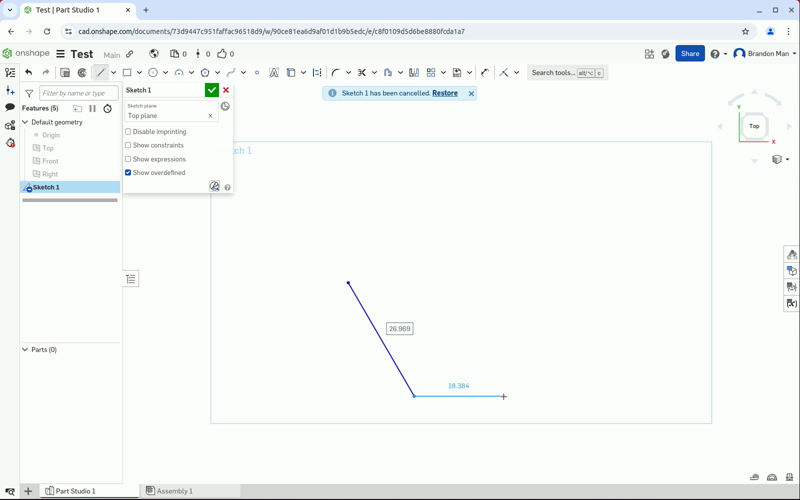
key_up(shift)
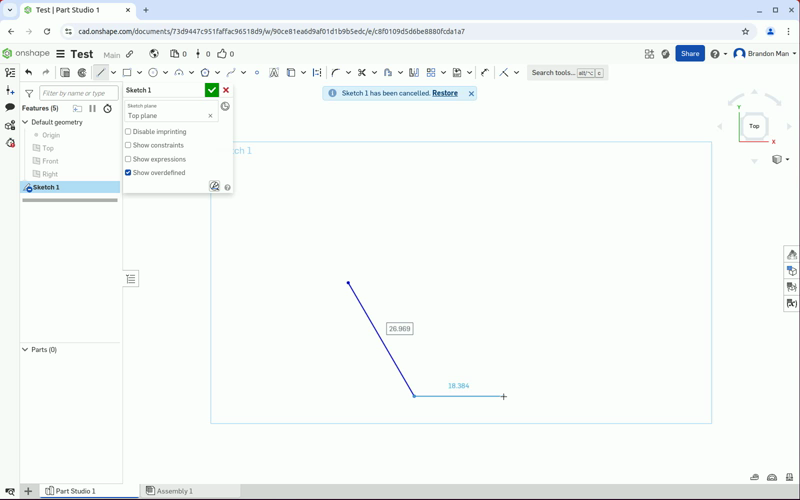
key_down(shift)
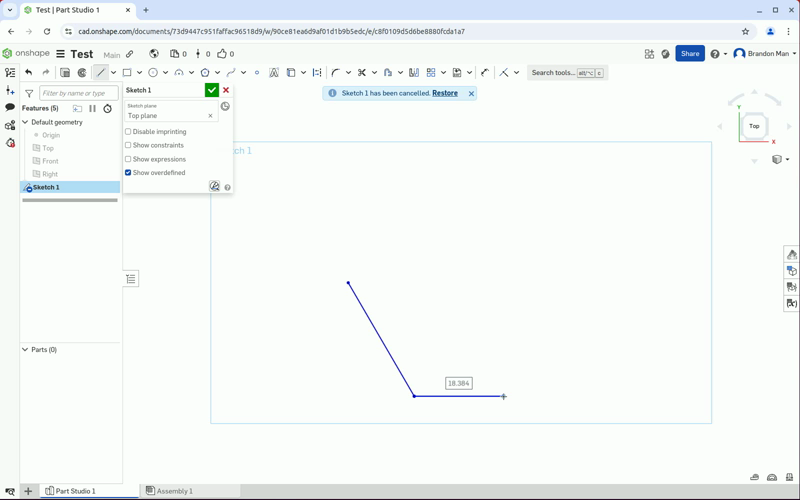
mouse_move(572, 282)
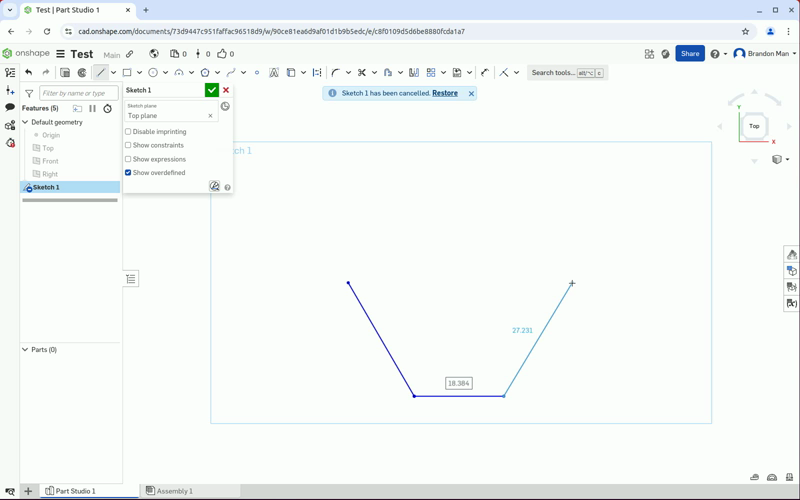
click(572, 282)
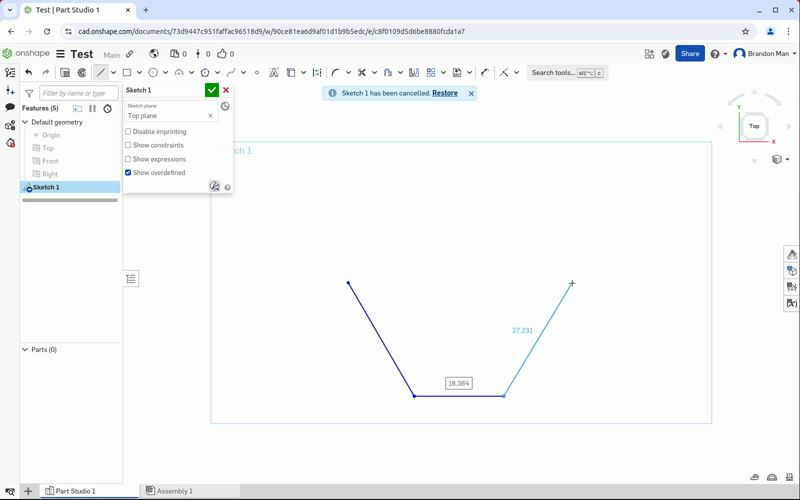
key_up(shift)
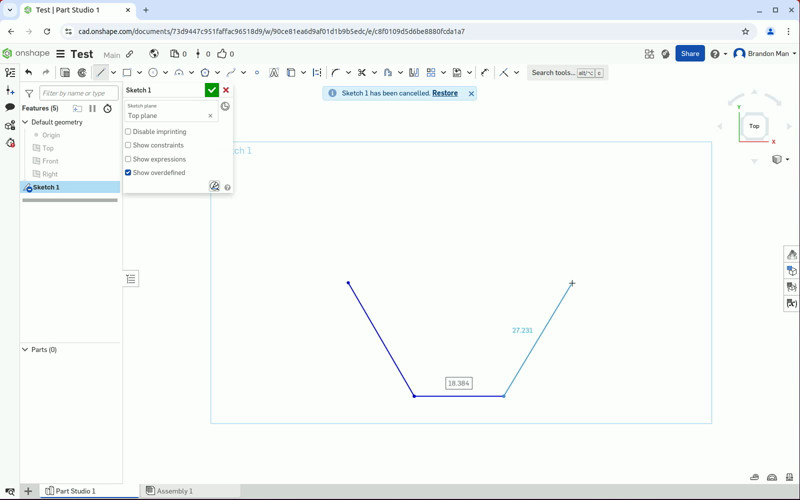
key_down(shift)
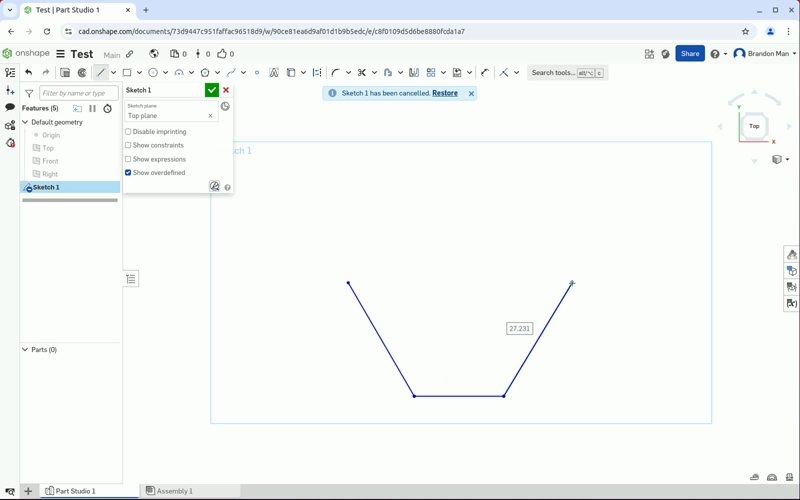
mouse_move(572, 169)
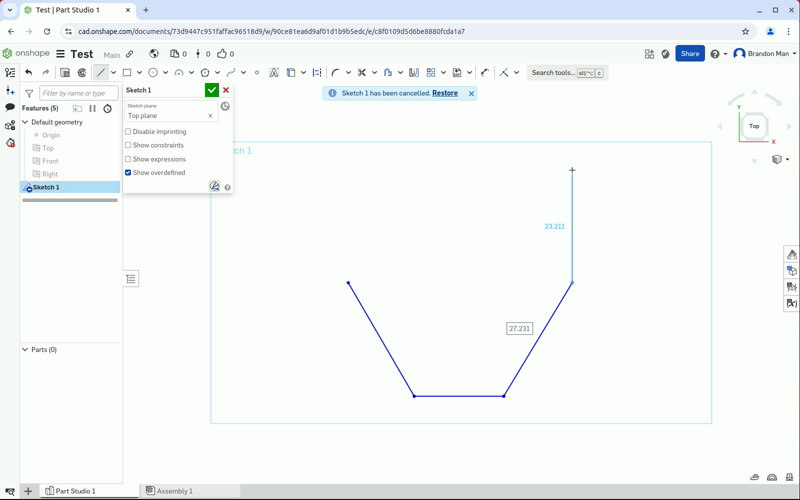
click(572, 169)
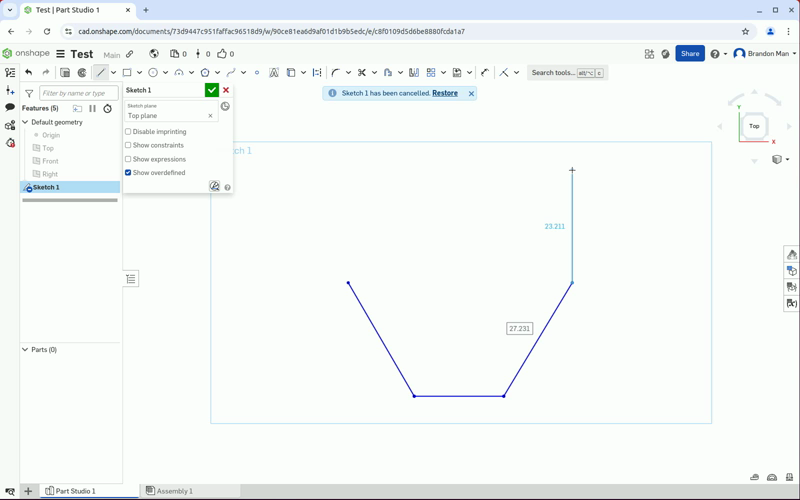
key_up(shift)
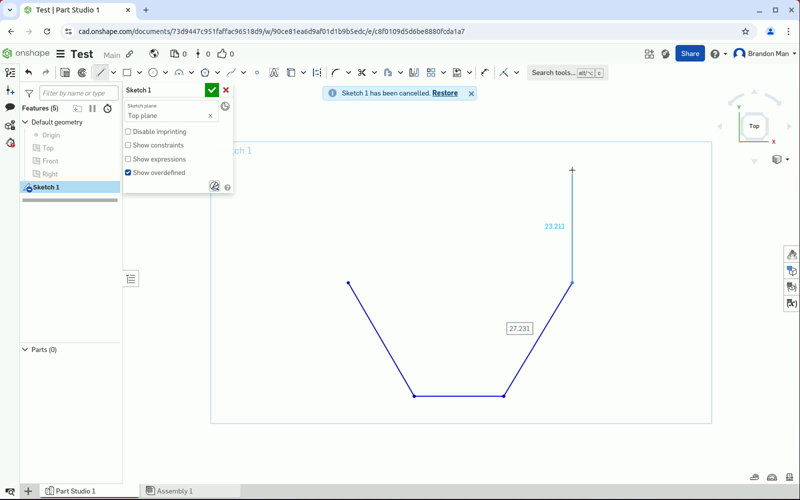
key_down(shift)
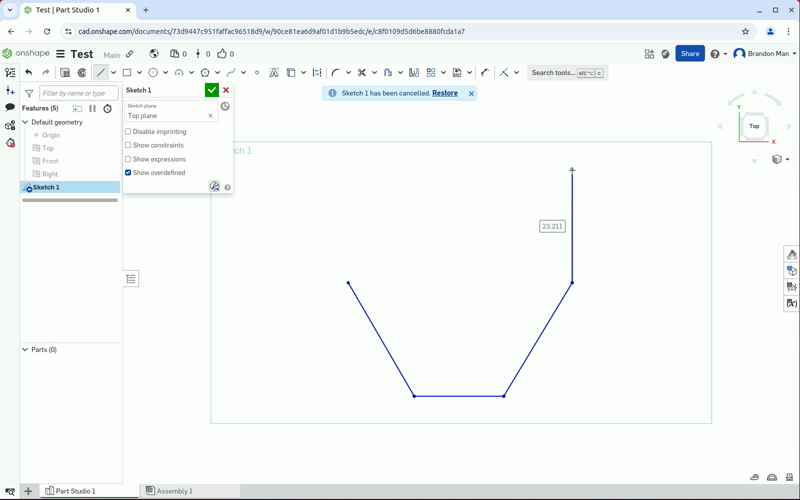
mouse_move(348, 169)
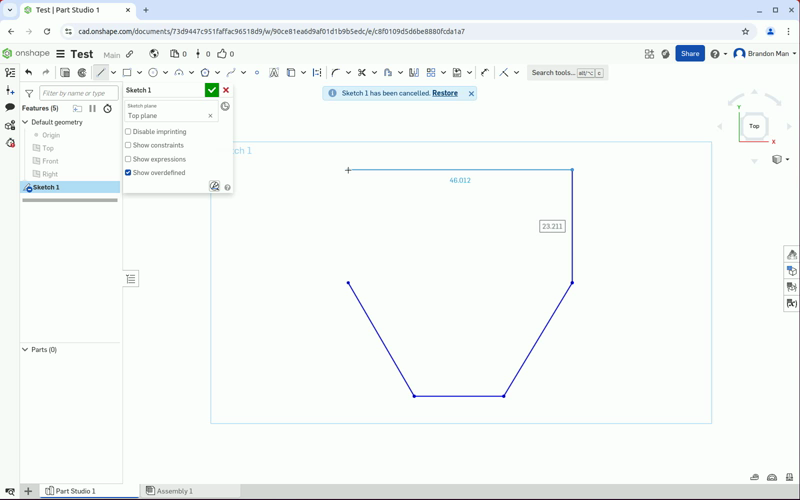
click(348, 169)
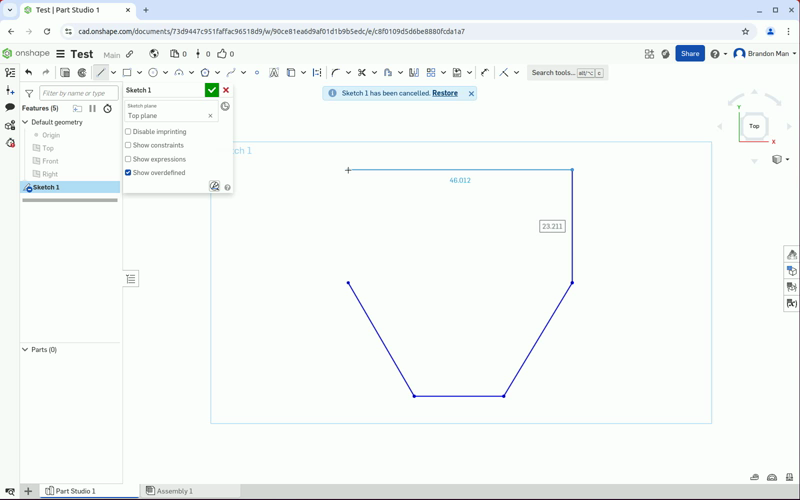
key_up(shift)
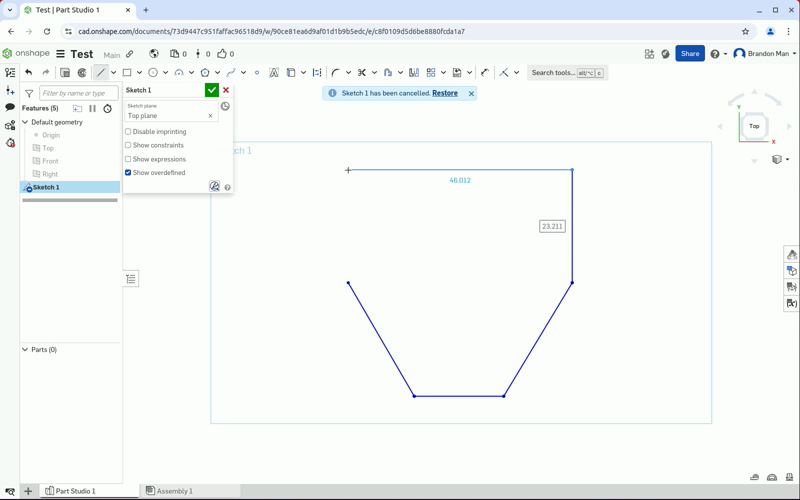
key_down(shift)
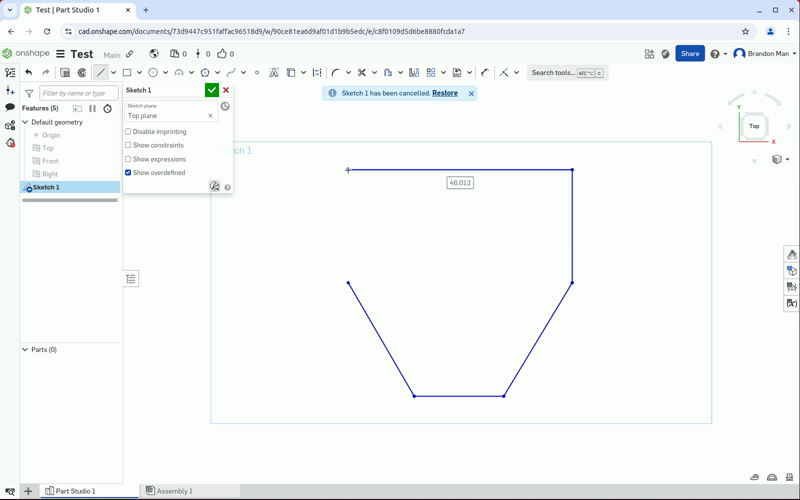
mouse_move(348, 282)
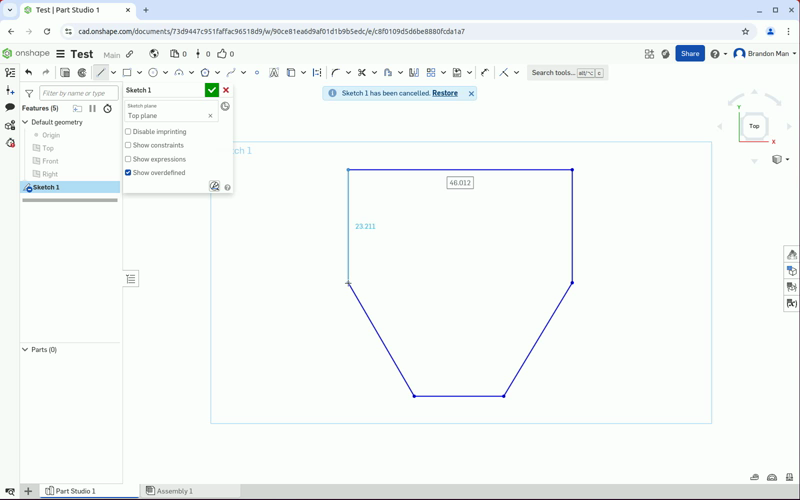
key_up(shift)
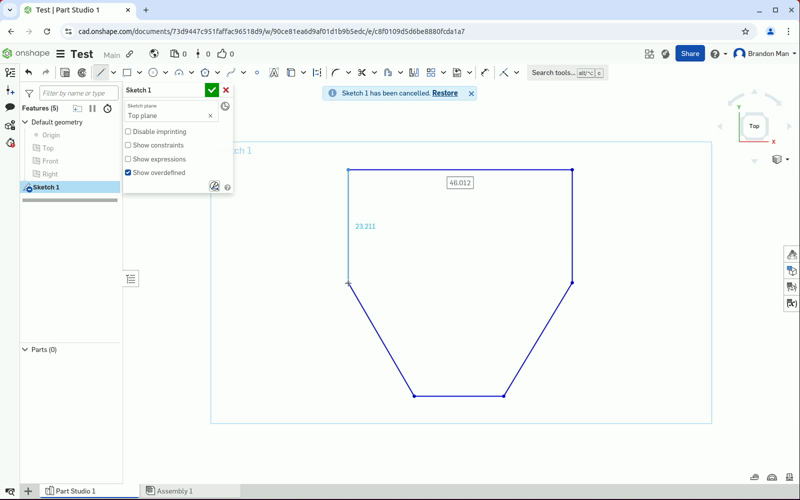
click(348, 282)
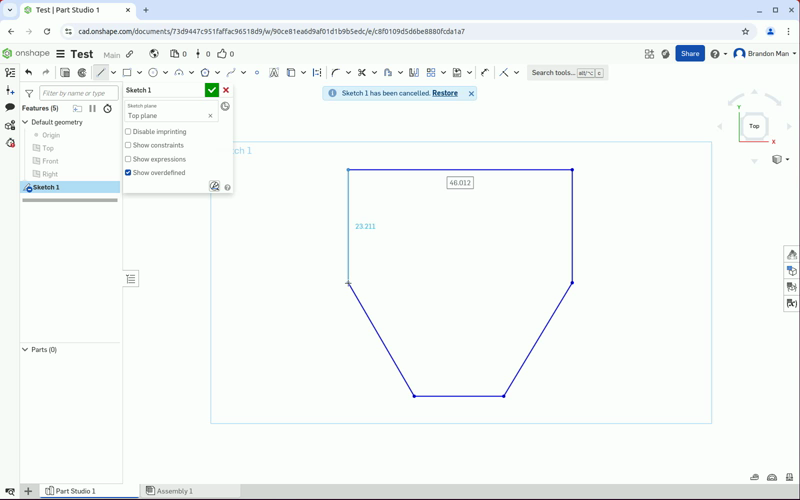
key(esc)
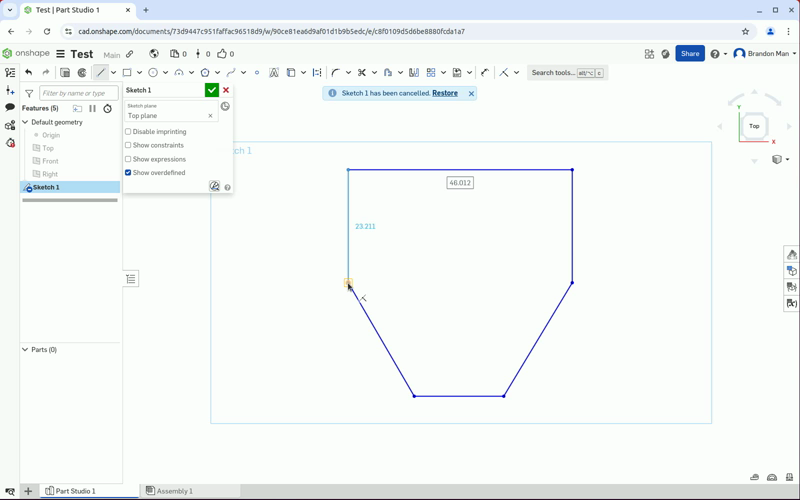
key(c)
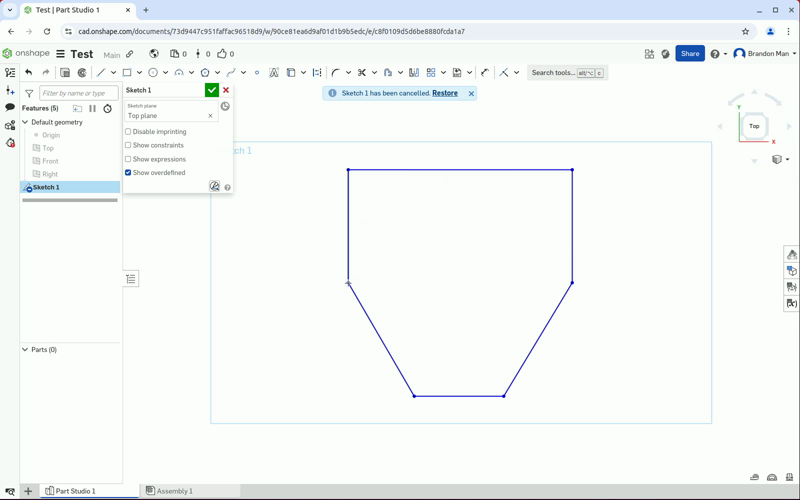
key_down(shift)
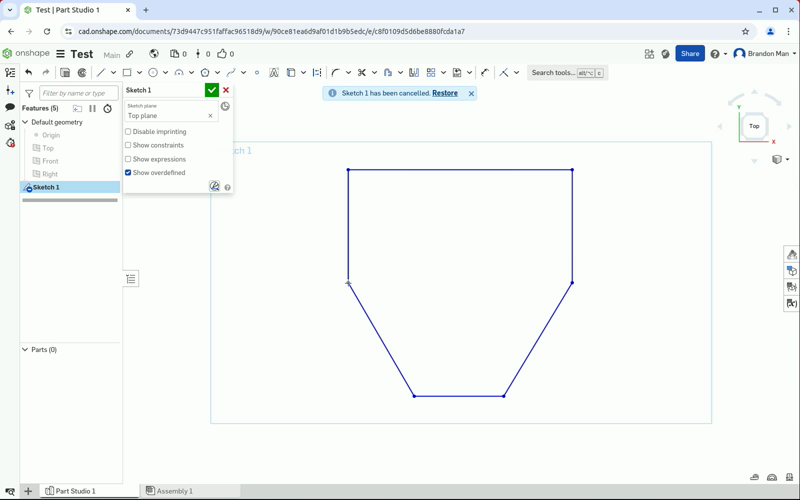
mouse_move(371, 193)
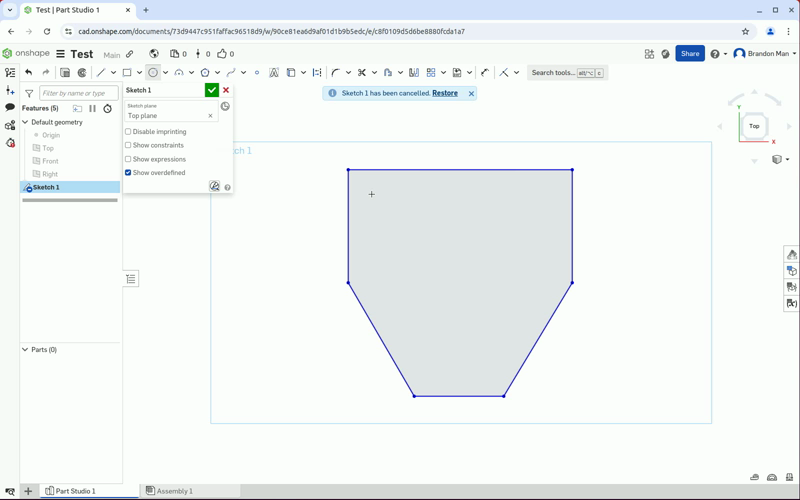
click(371, 193)
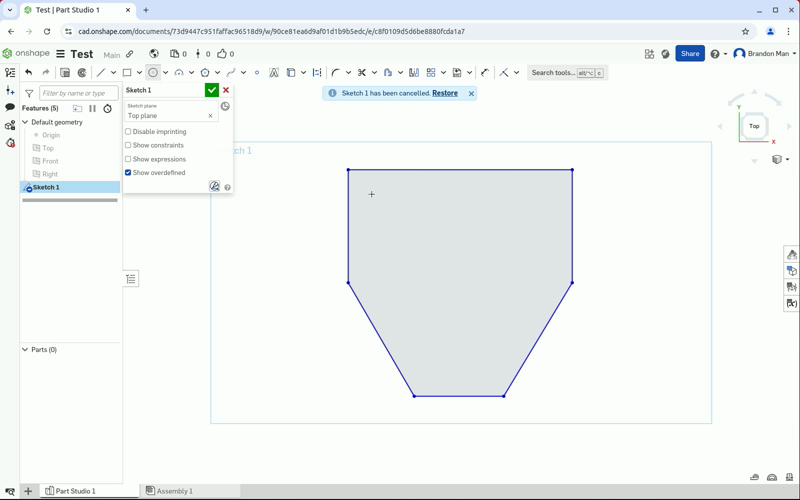
key_up(shift)
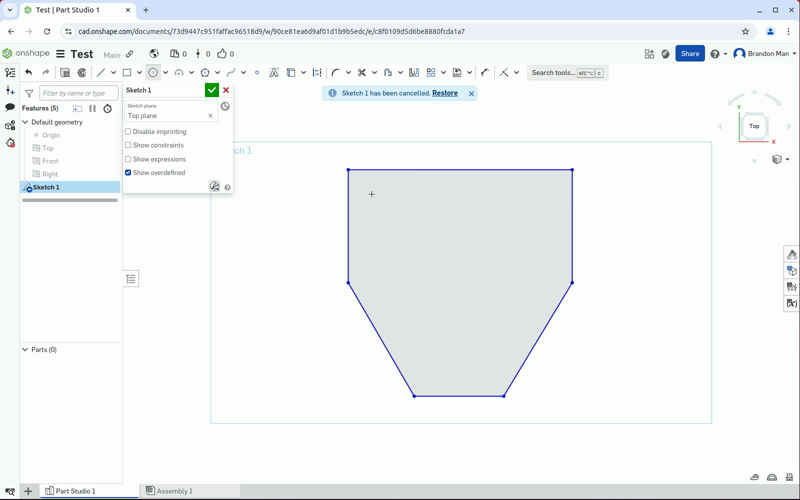
mouse_move(388, 193)
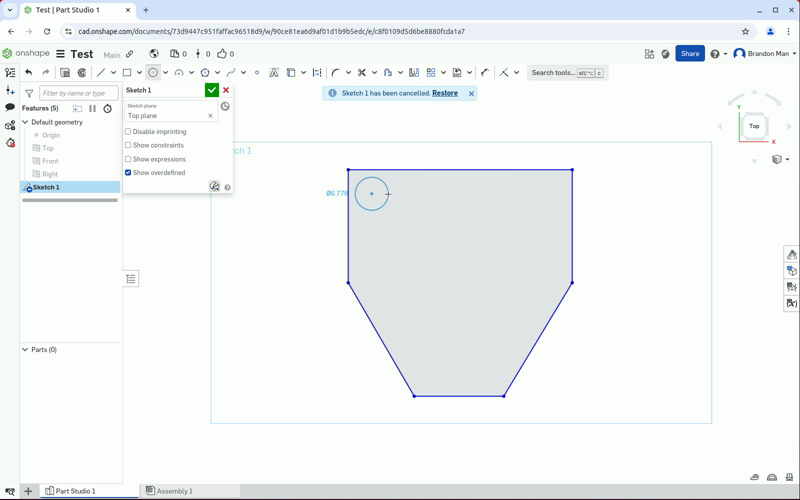
click(388, 193)
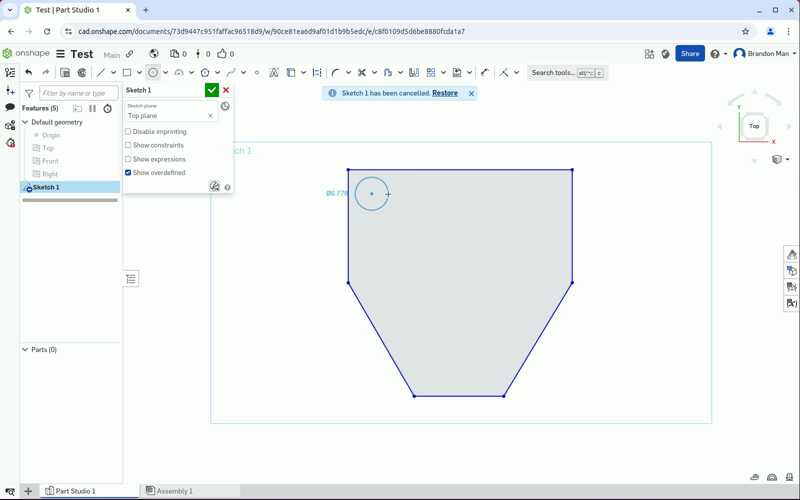
key(esc)
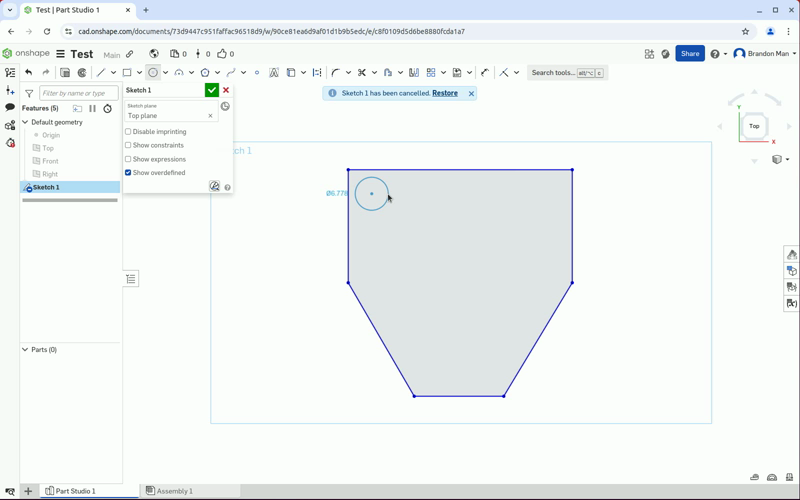
key(c)
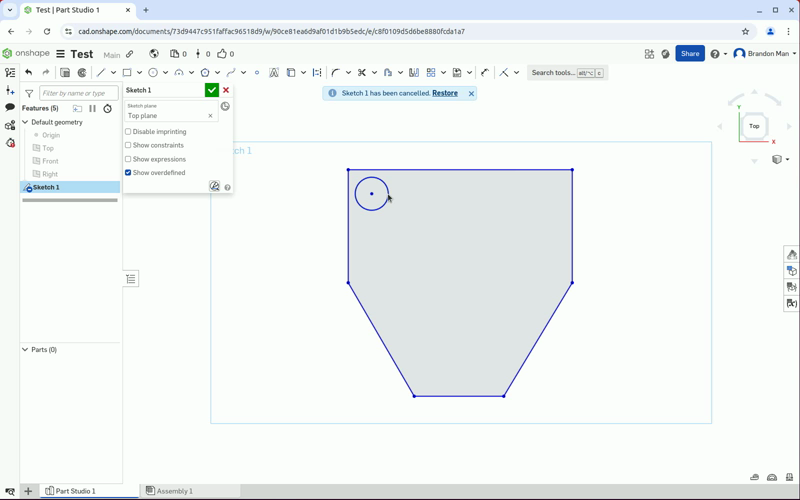
key_down(shift)
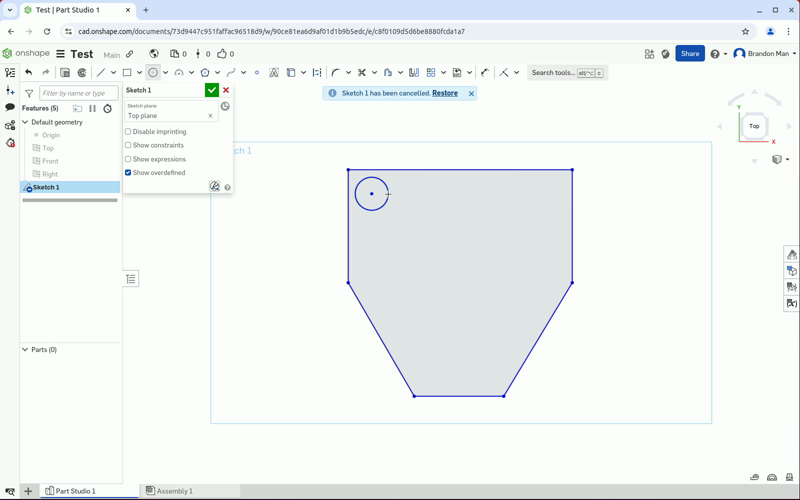
mouse_move(397, 313)
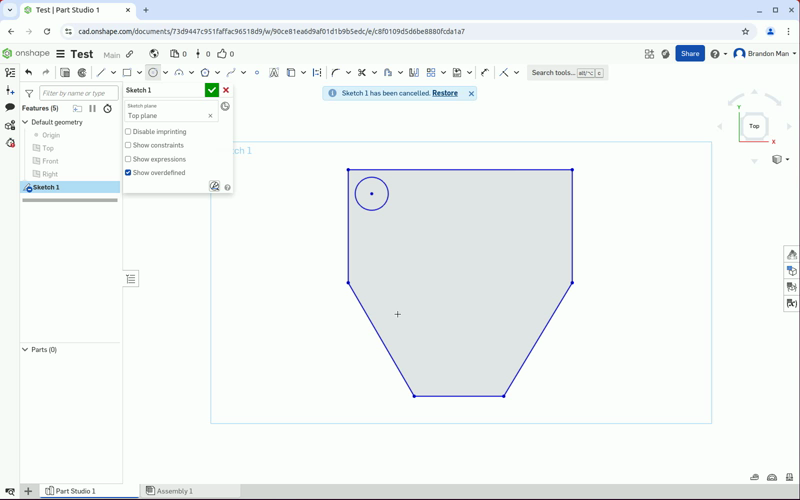
click(397, 313)
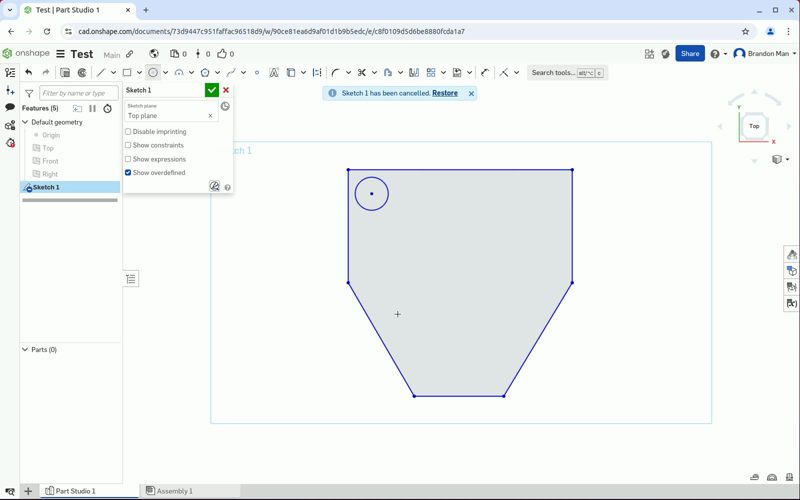
key_up(shift)
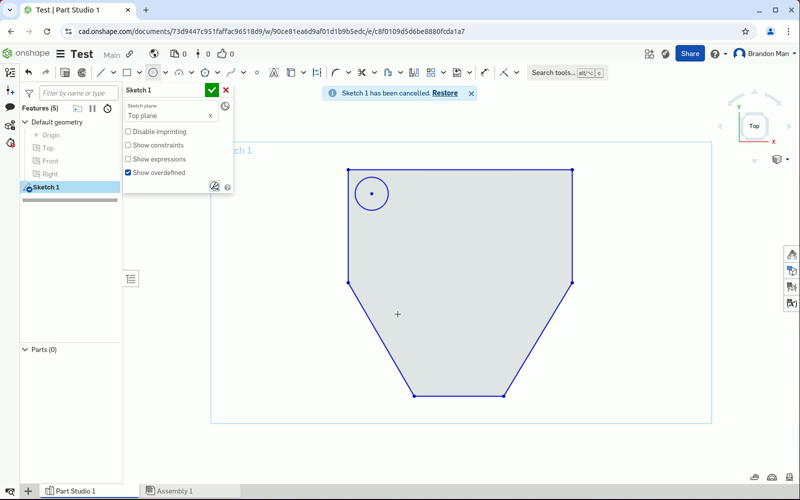
mouse_move(414, 313)
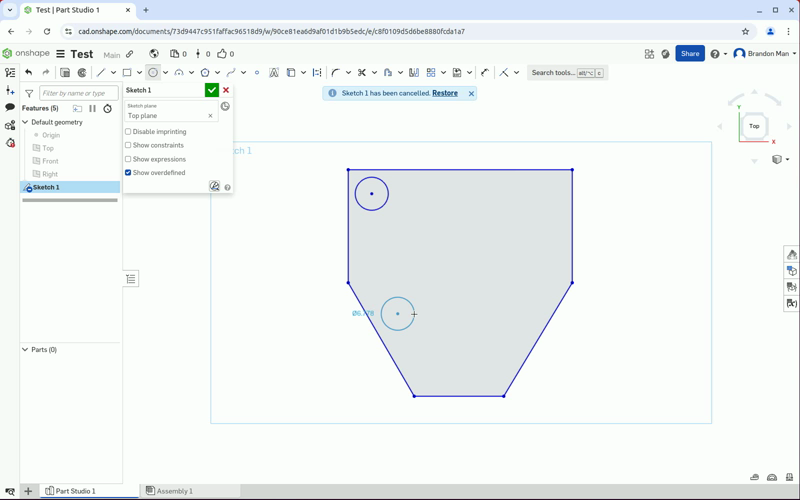
click(414, 313)
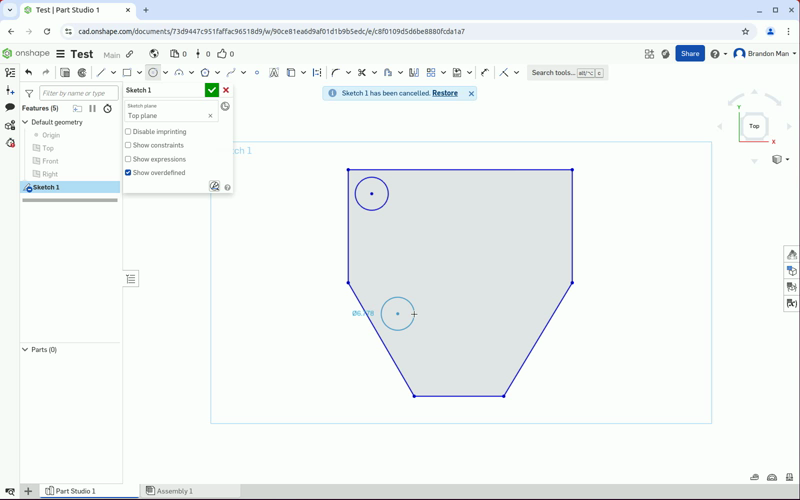
key(esc)
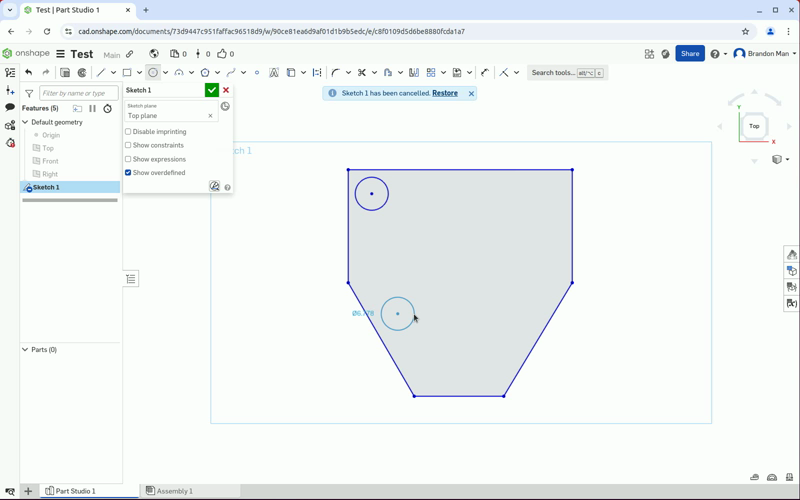
key(c)
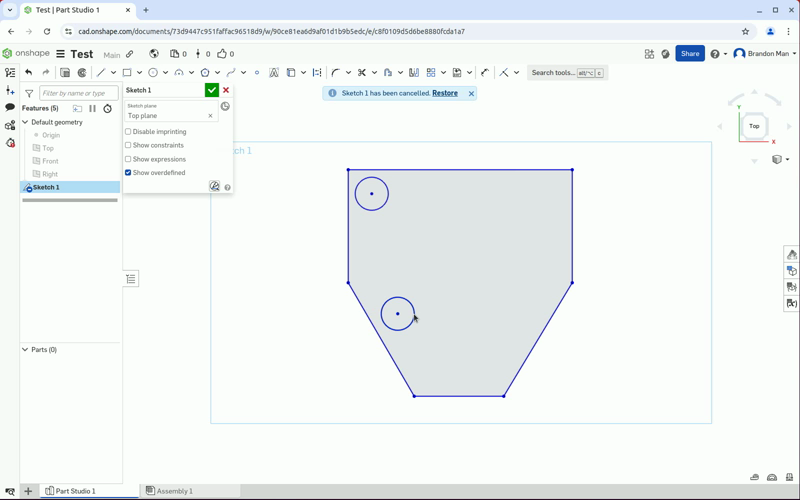
key_down(shift)
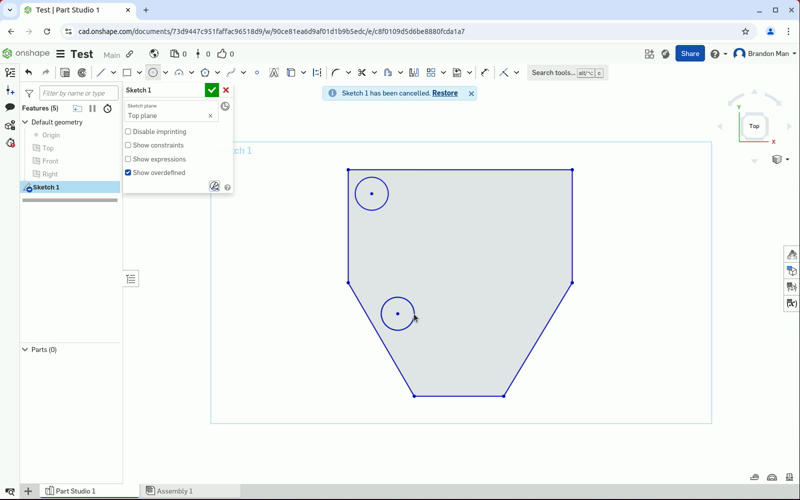
mouse_move(522, 313)
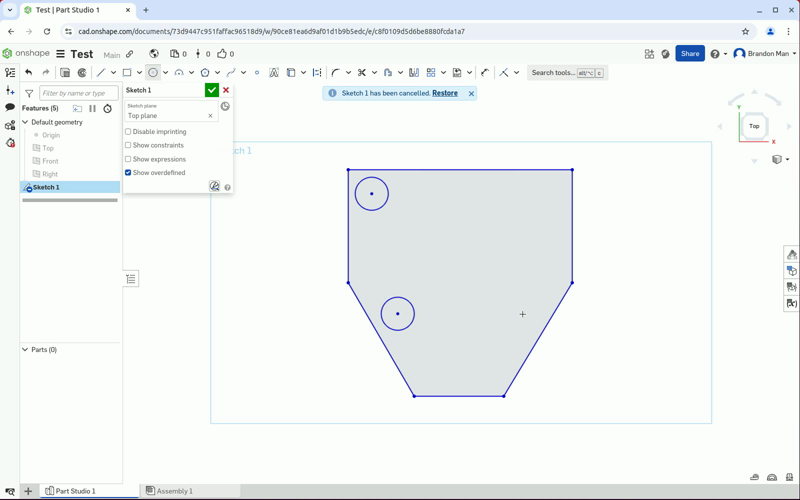
click(522, 313)
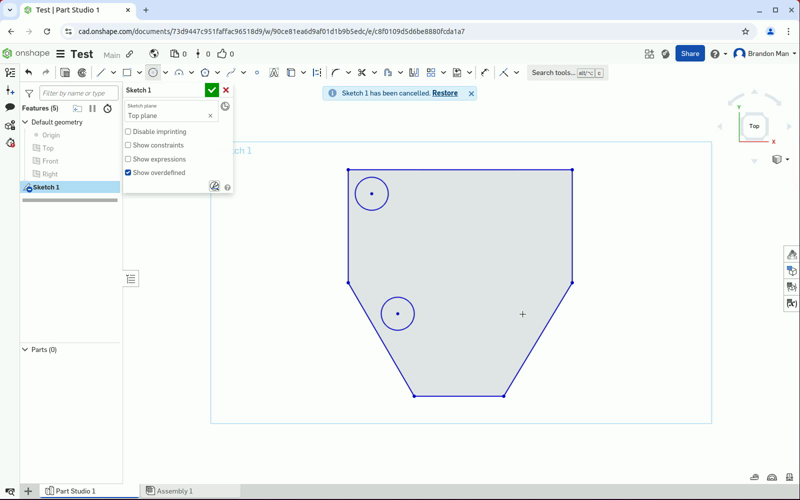
key_up(shift)
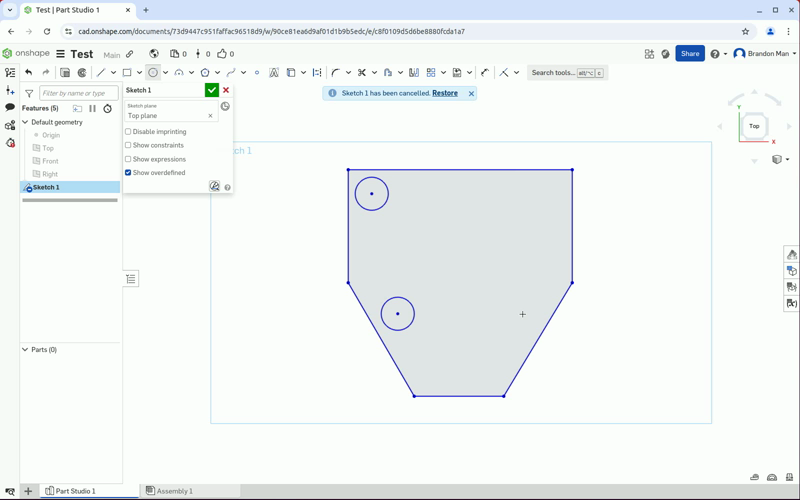
mouse_move(539, 313)
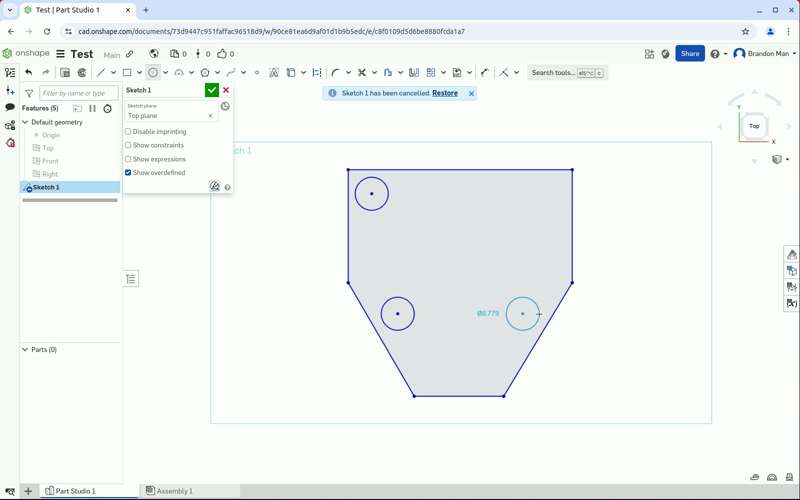
click(539, 313)
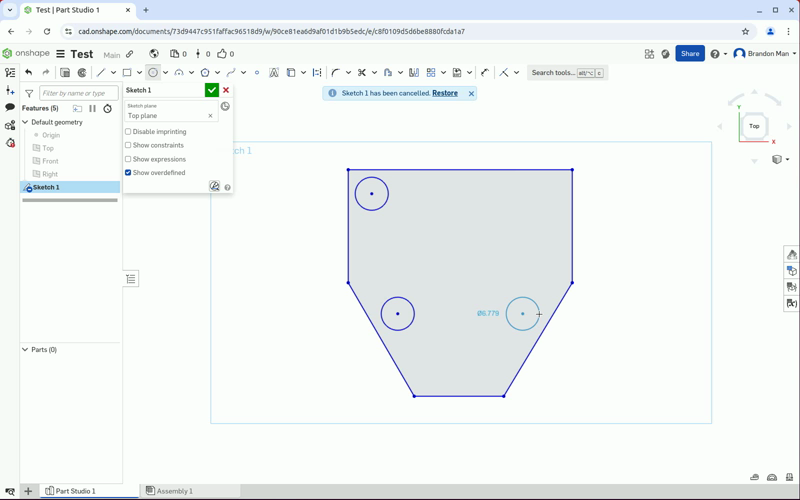
key(esc)
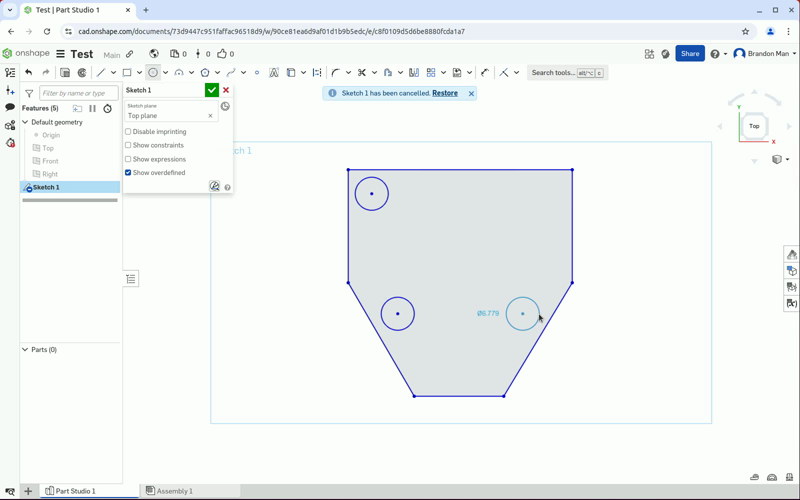
key(c)
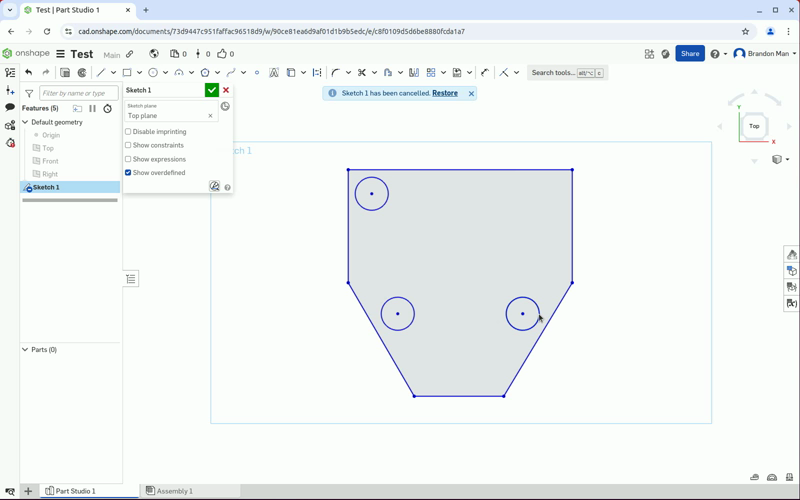
key_down(shift)
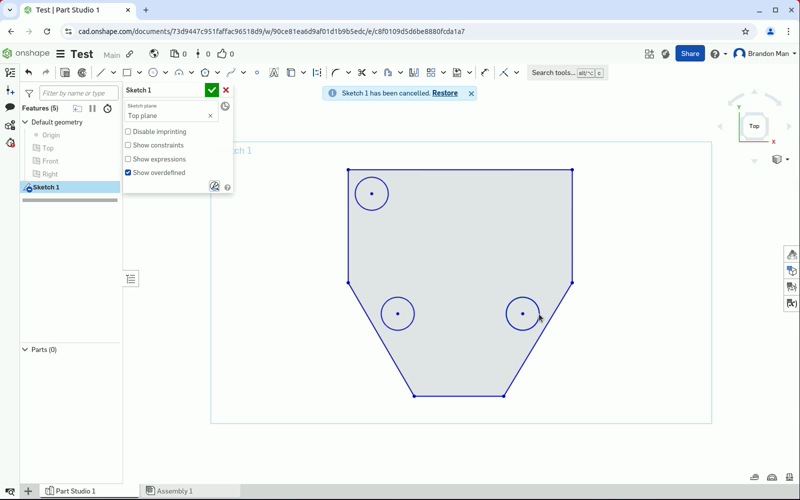
mouse_move(550, 193)
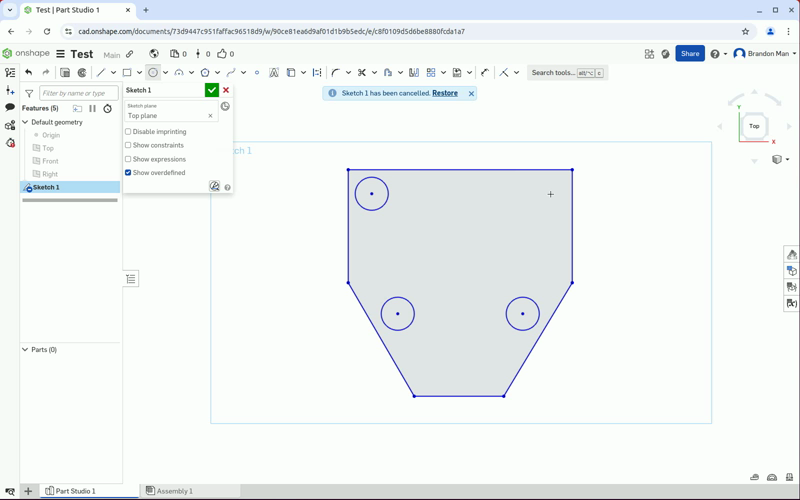
click(550, 193)
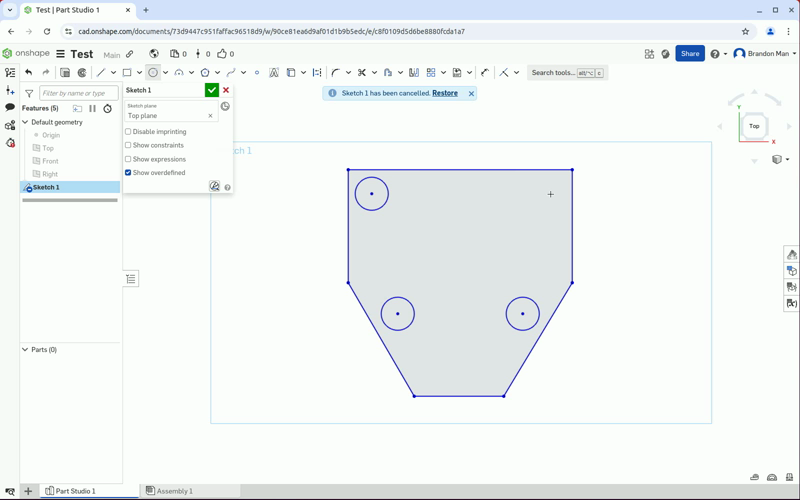
key_up(shift)
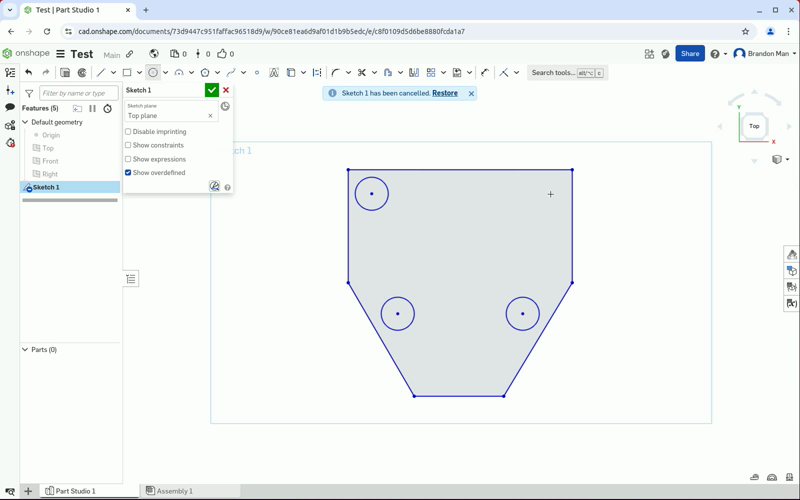
mouse_move(567, 193)
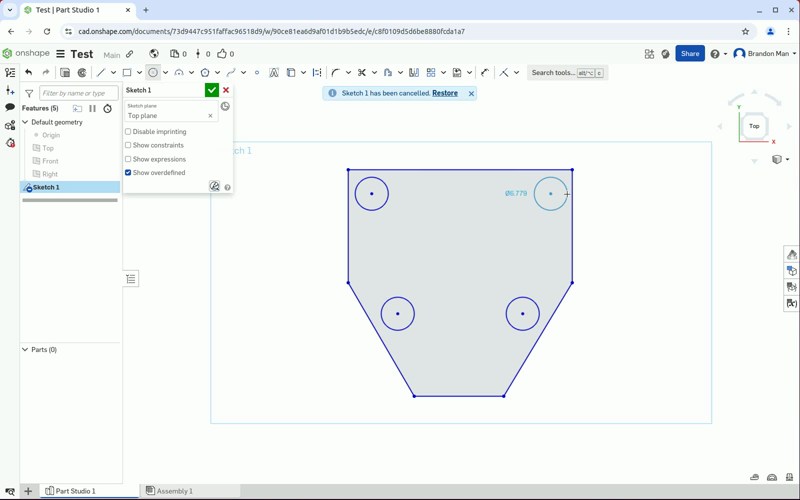
click(567, 193)
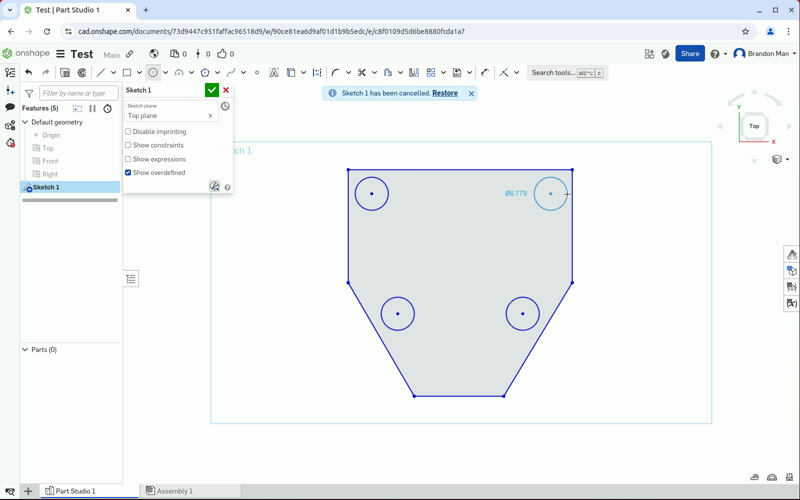
key(esc)
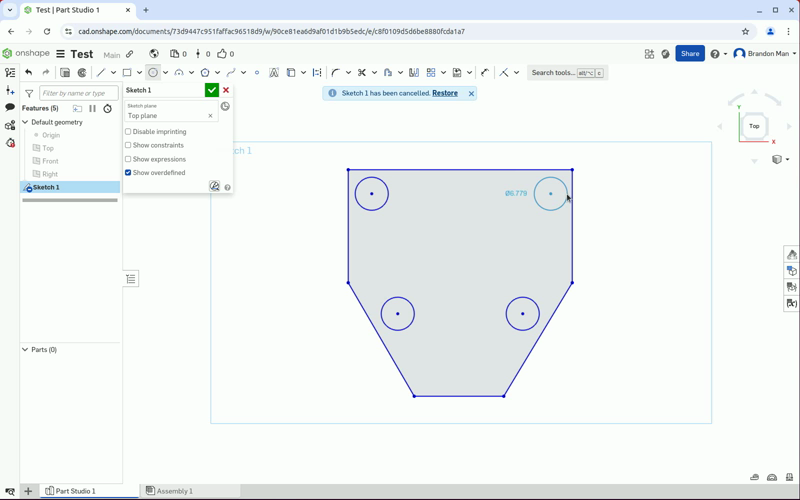
mouse_move(497, 220)
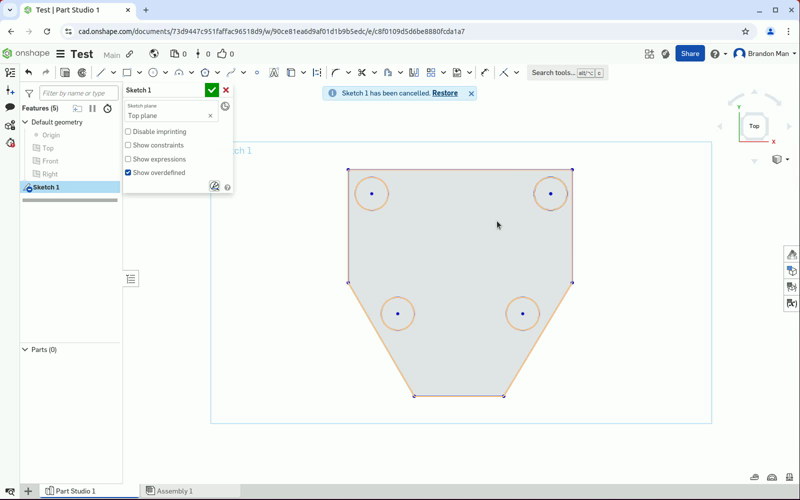
click(497, 220)
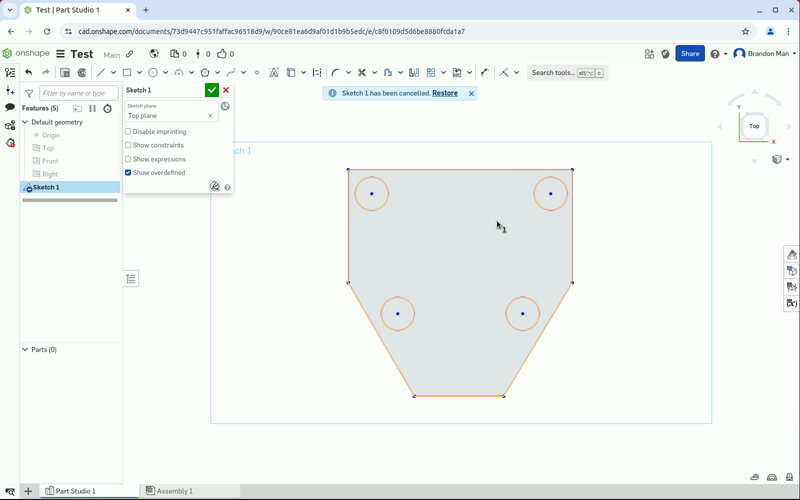
mouse_move(73, 352)
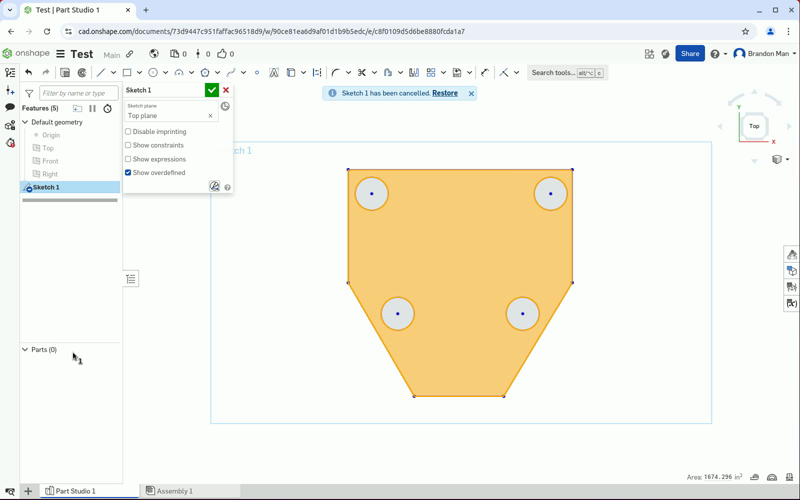
key(shift+y)
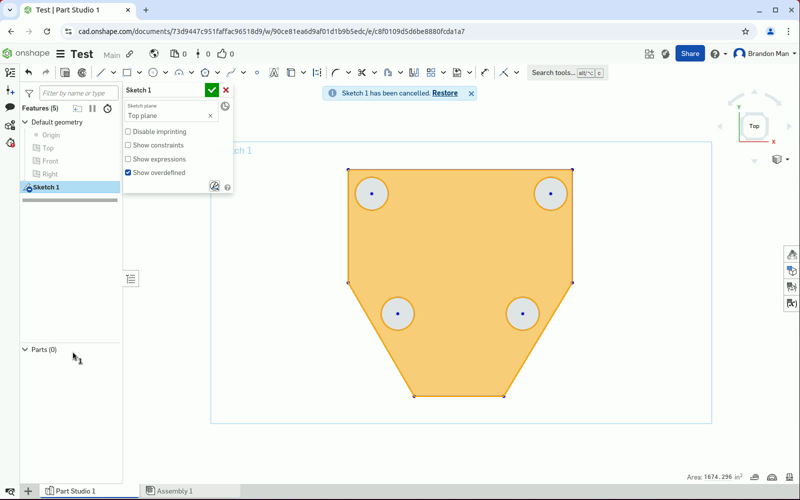
key(shift+e)
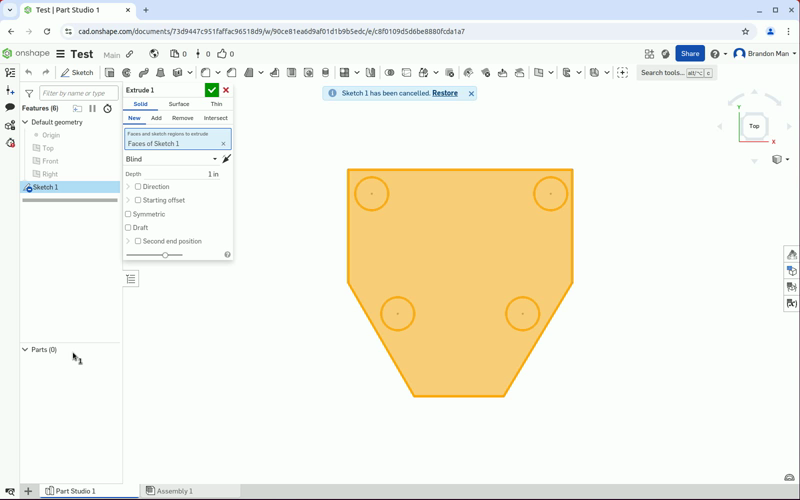
mouse_move(143, 106)
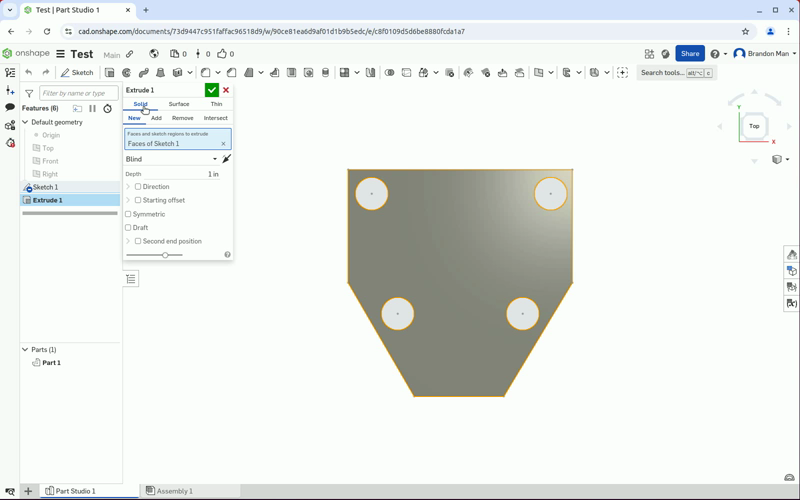
click(143, 106)
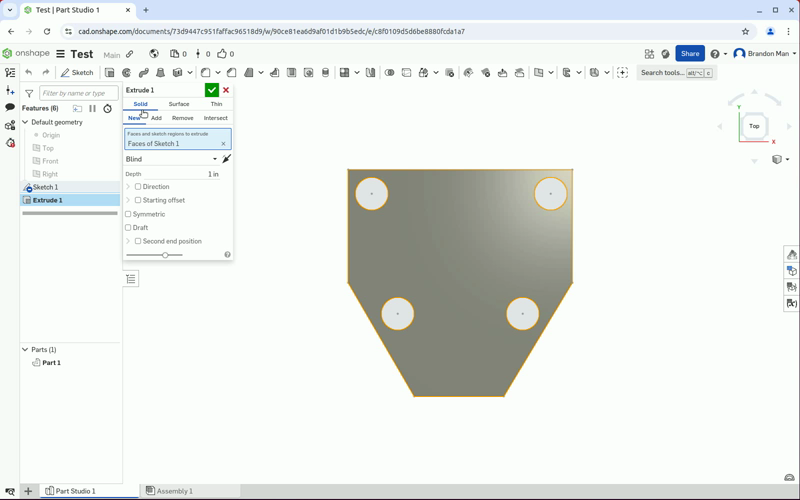
mouse_move(137, 120)
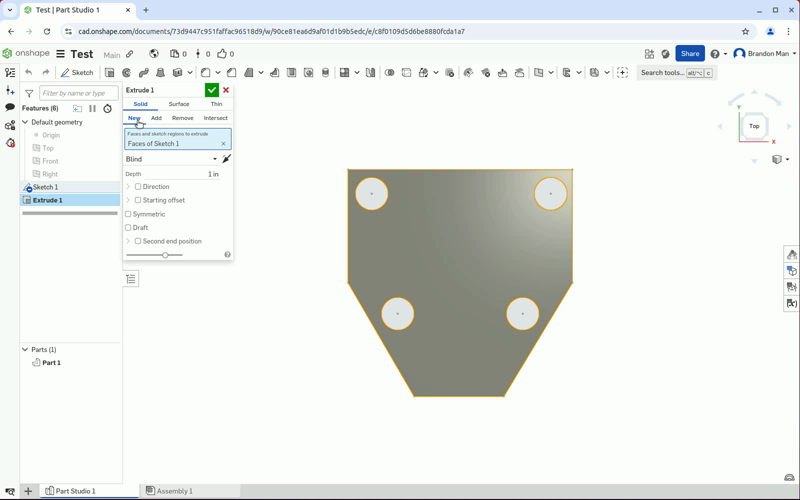
click(137, 120)
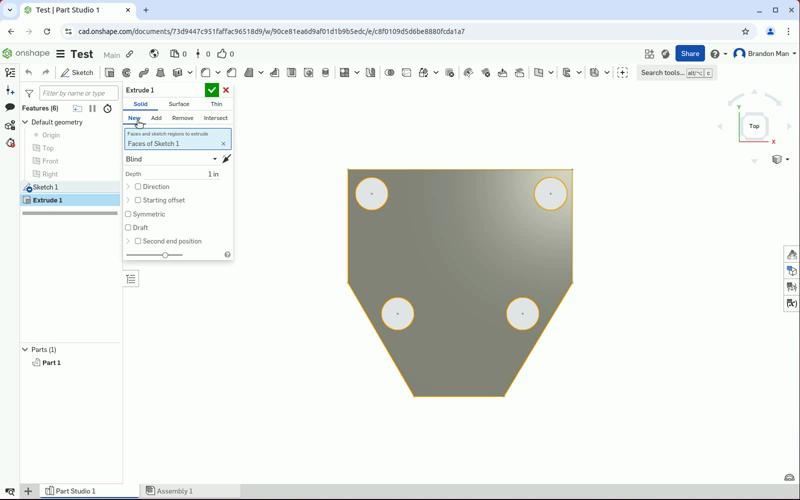
key(tab, 4)
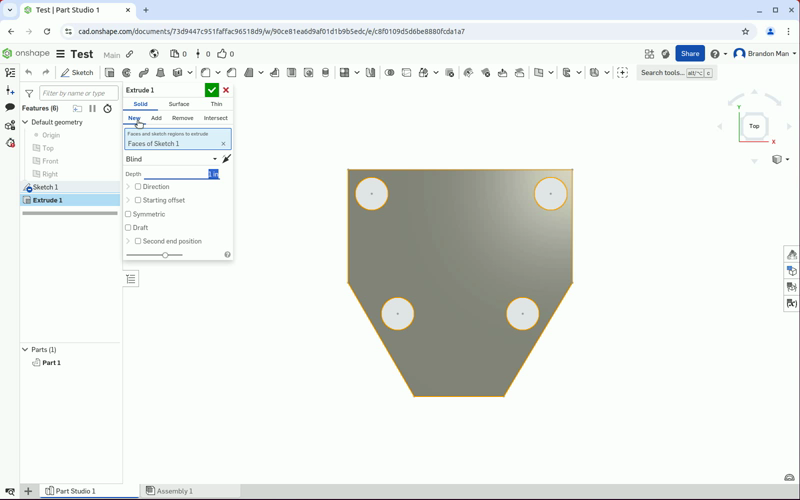
text(2.889)
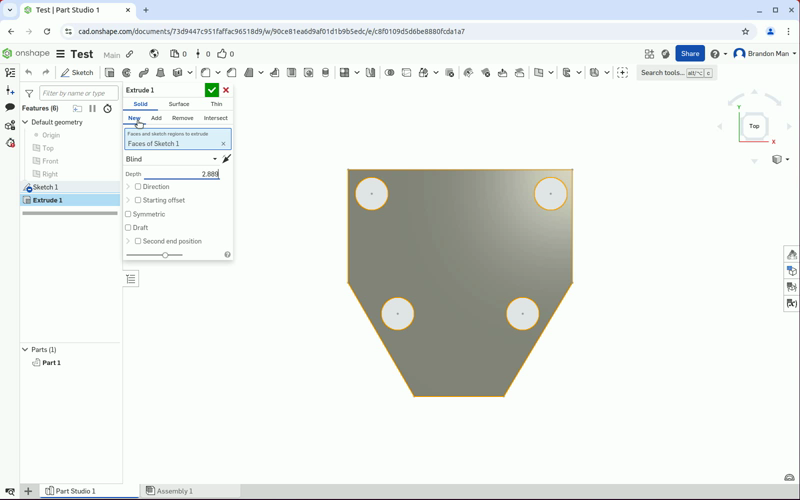
key(enter)
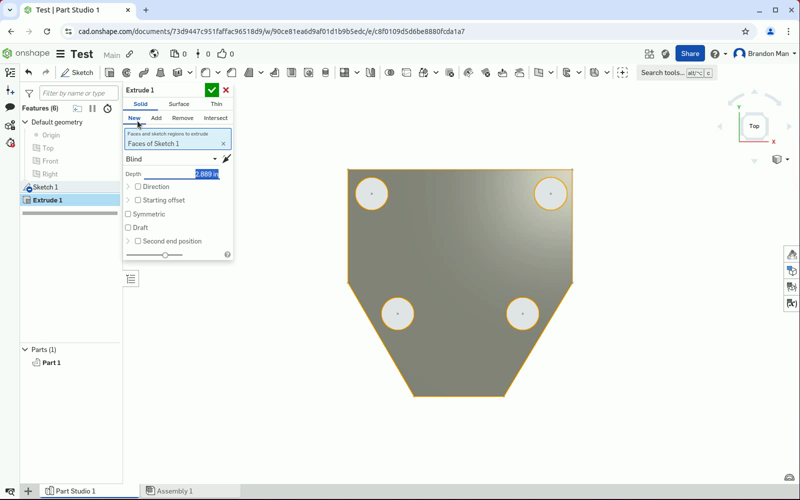
key(shift+h)
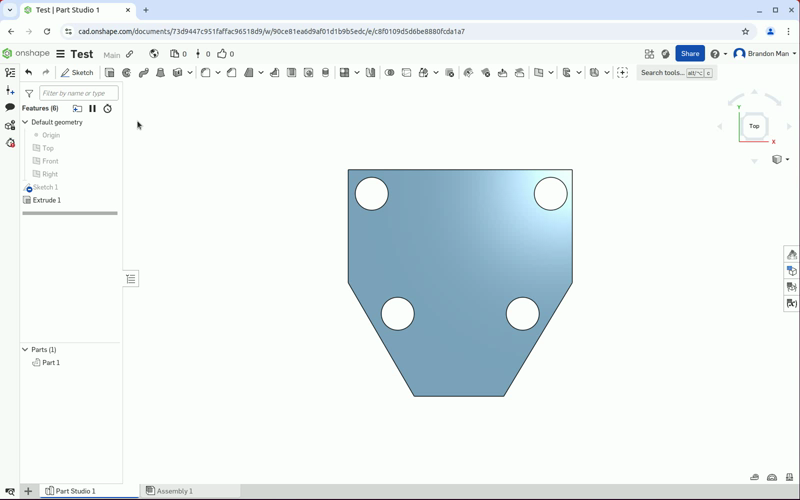
key(shift+h)
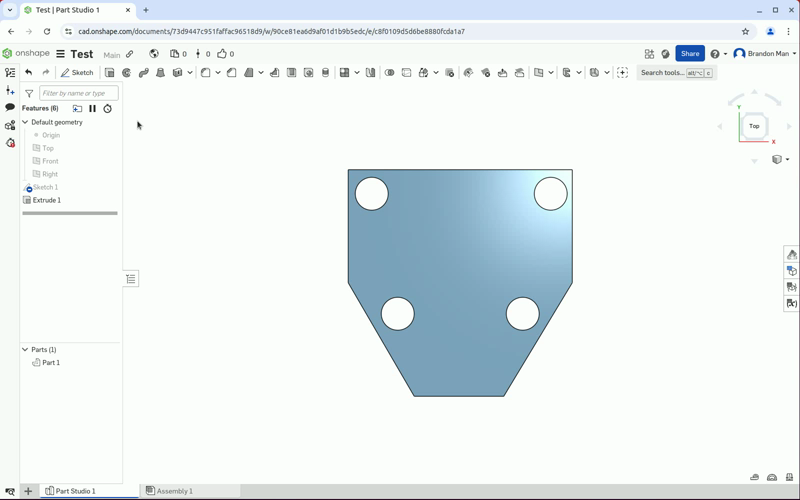
mouse_move(73, 189)
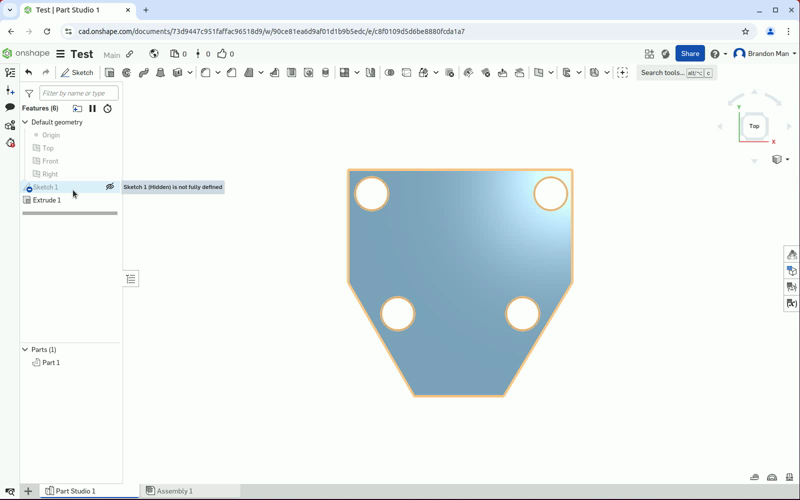
click(73, 189)
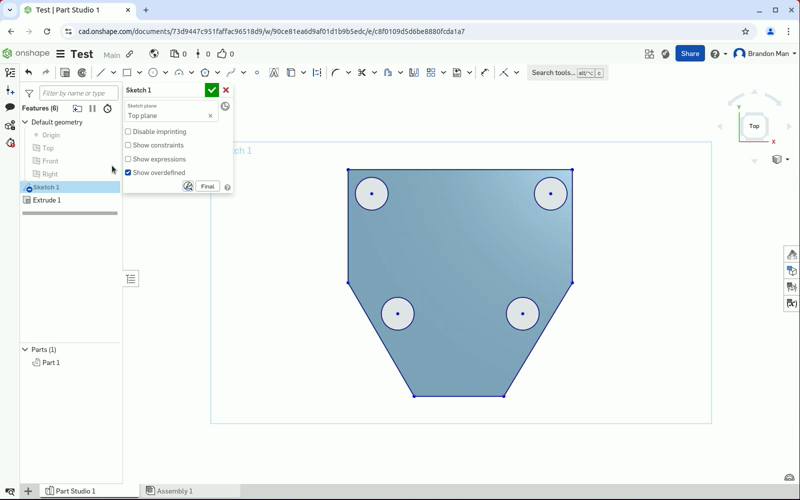
mouse_move(229, 92)
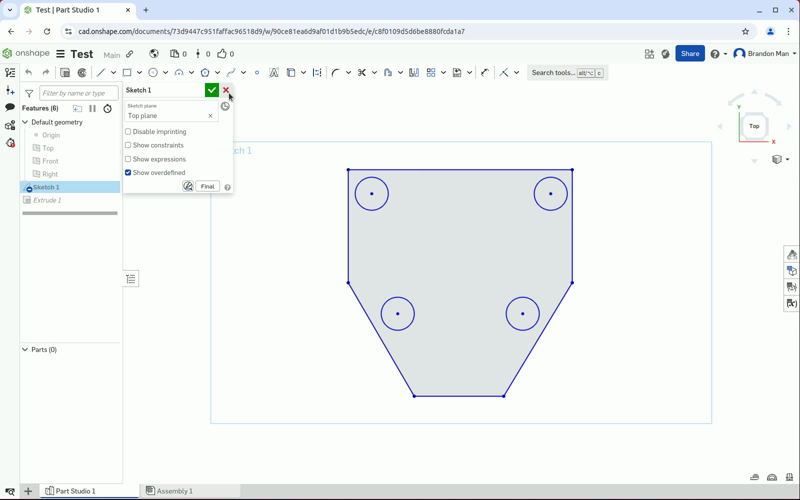
click(229, 92)
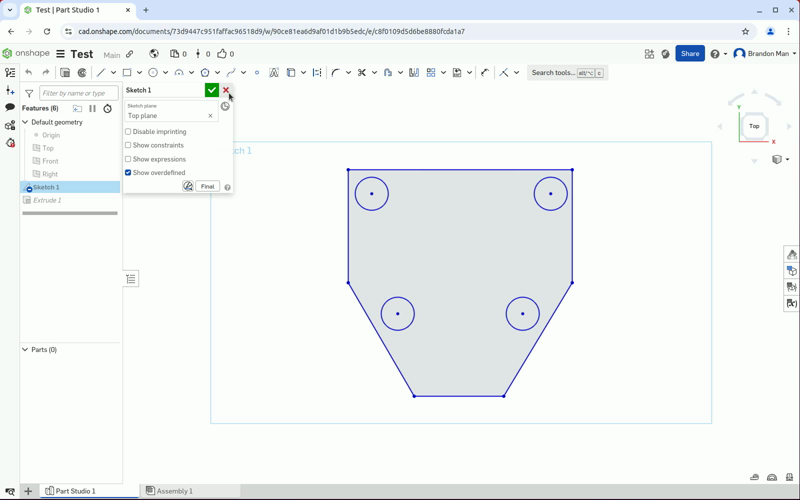
key(shift+s)
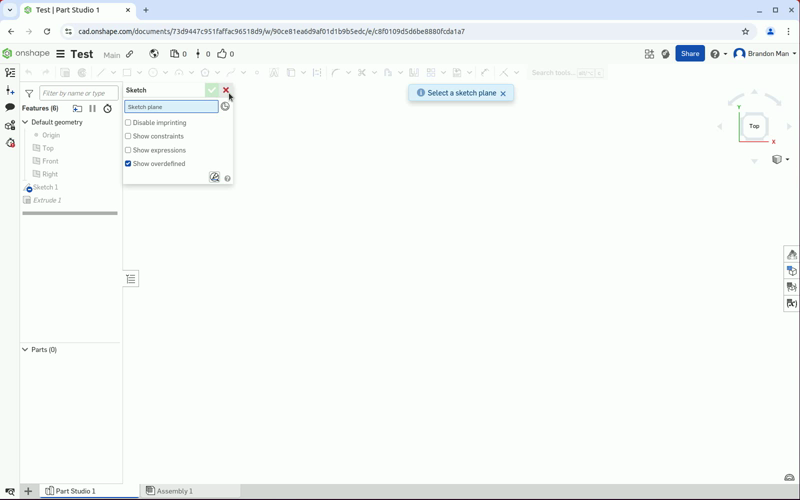
mouse_move(73, 150)
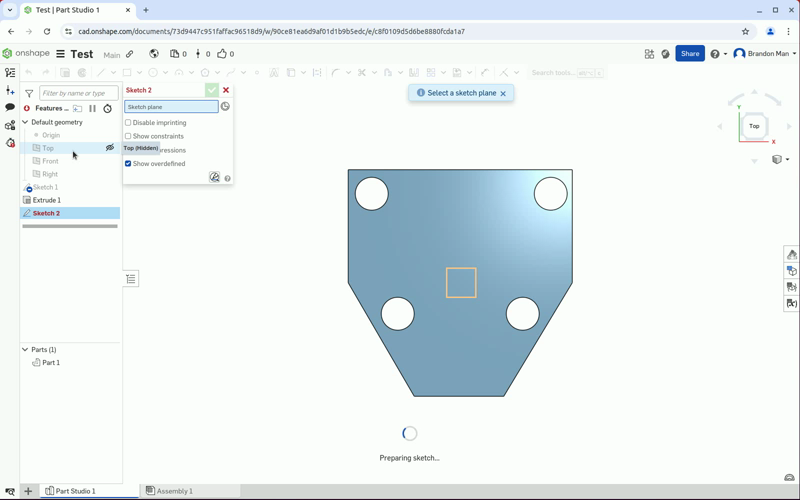
click(73, 150)
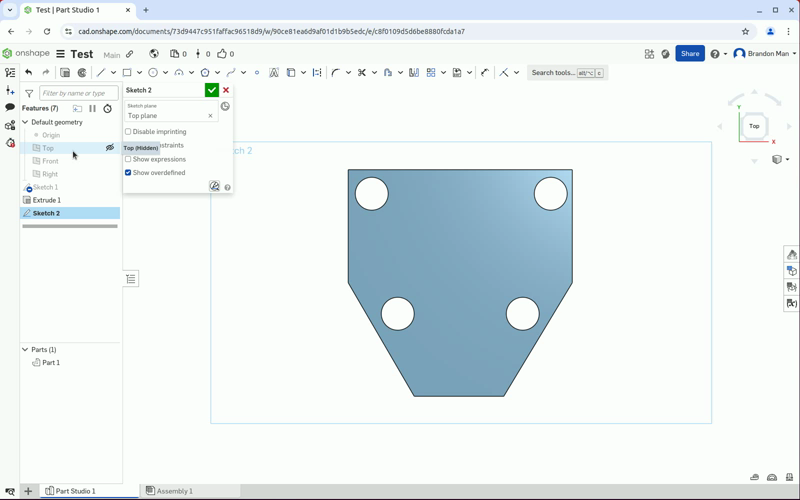
mouse_move(73, 352)
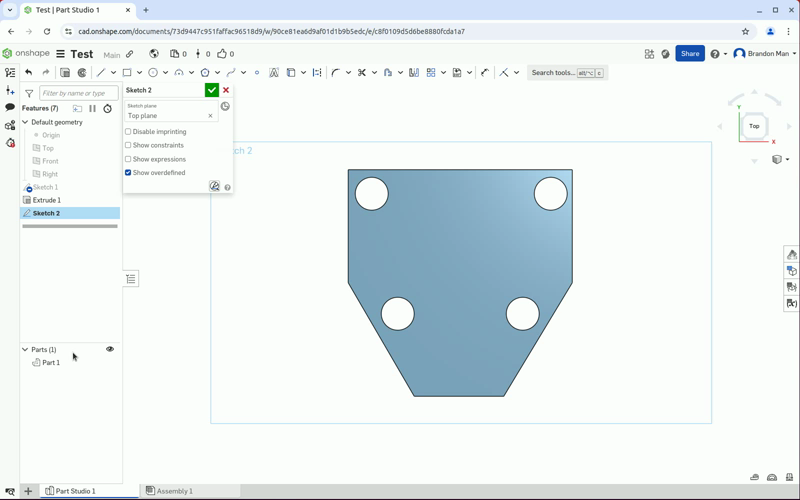
key(y)
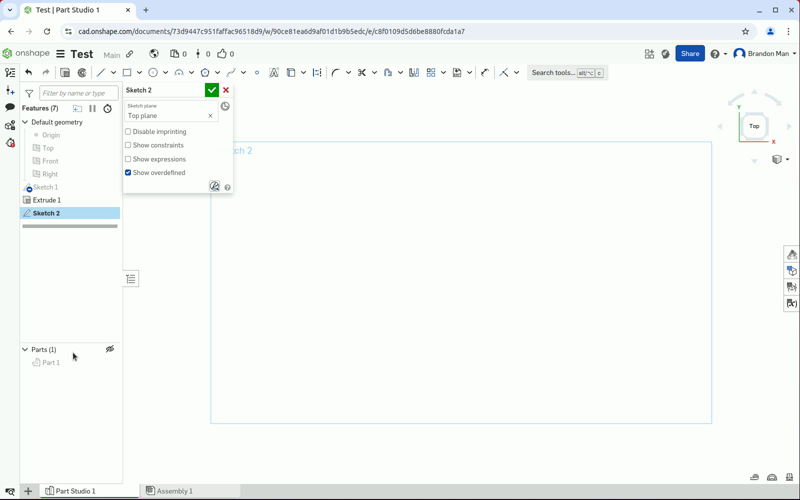
key(c)
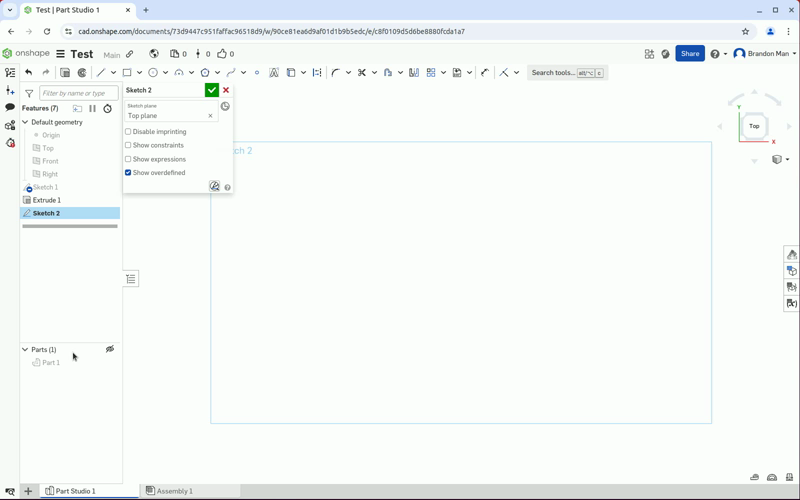
key_down(shift)
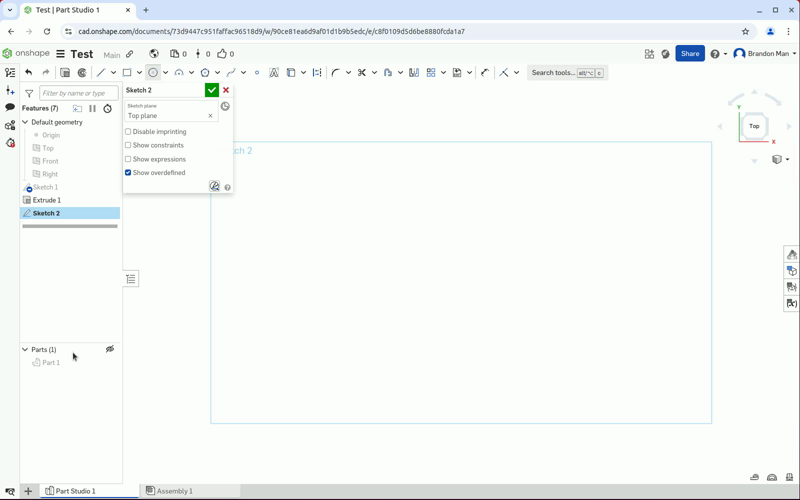
mouse_move(371, 192)
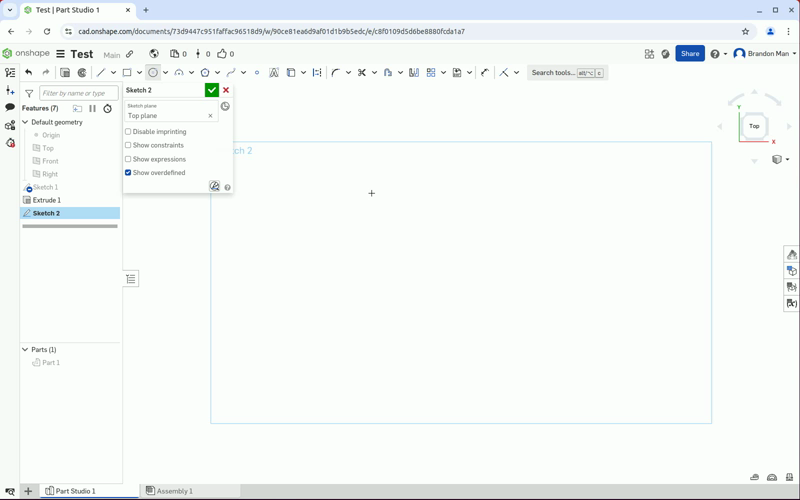
click(371, 192)
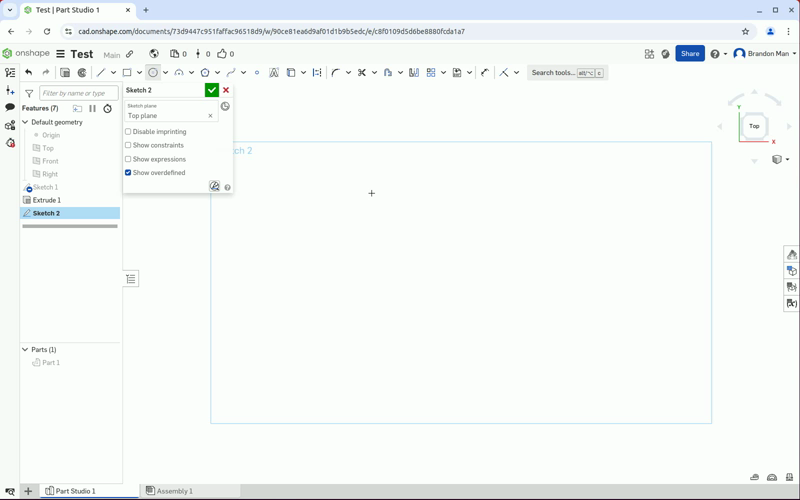
key_up(shift)
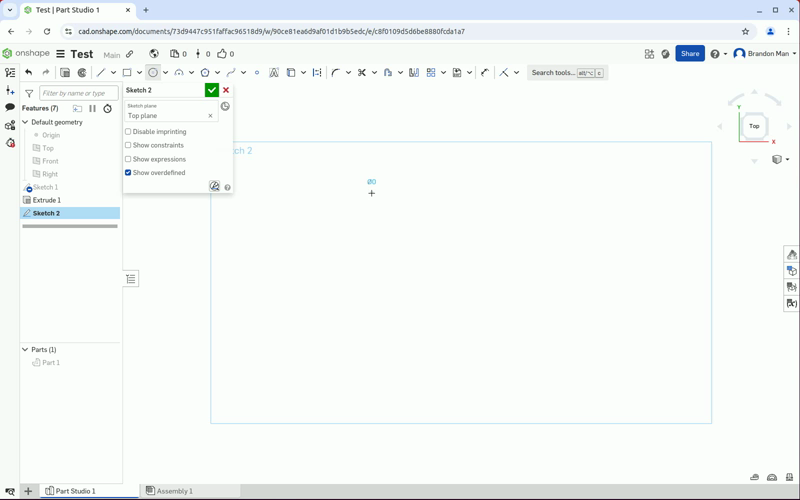
mouse_move(389, 192)
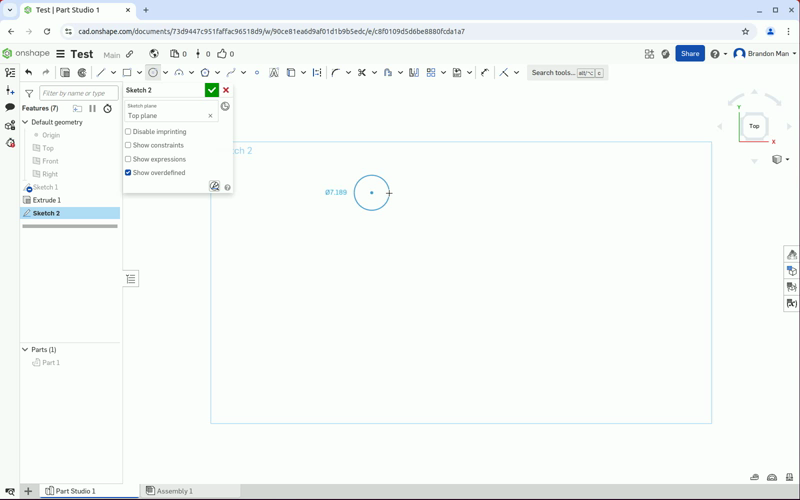
click(389, 192)
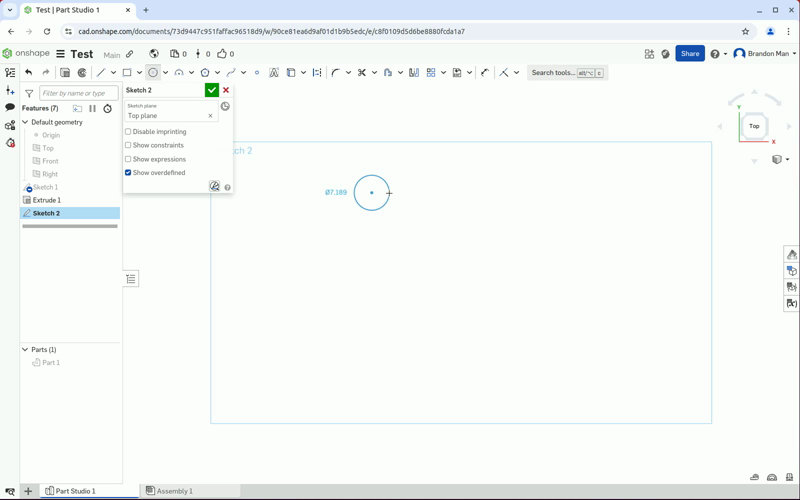
key(esc)
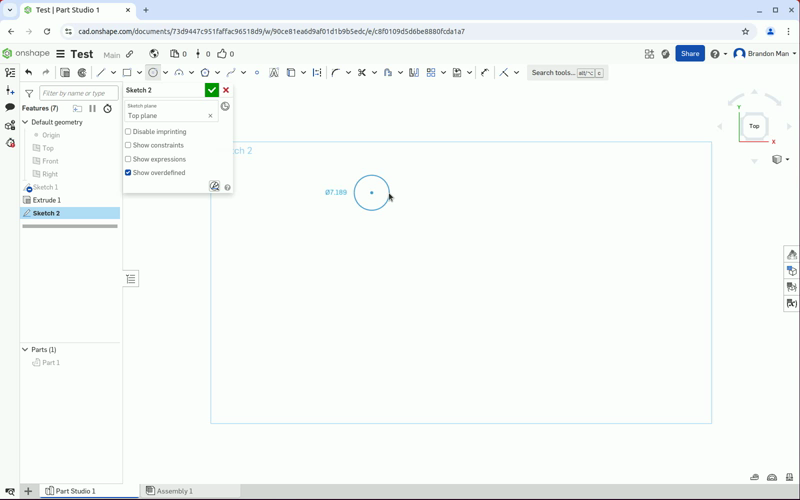
key(c)
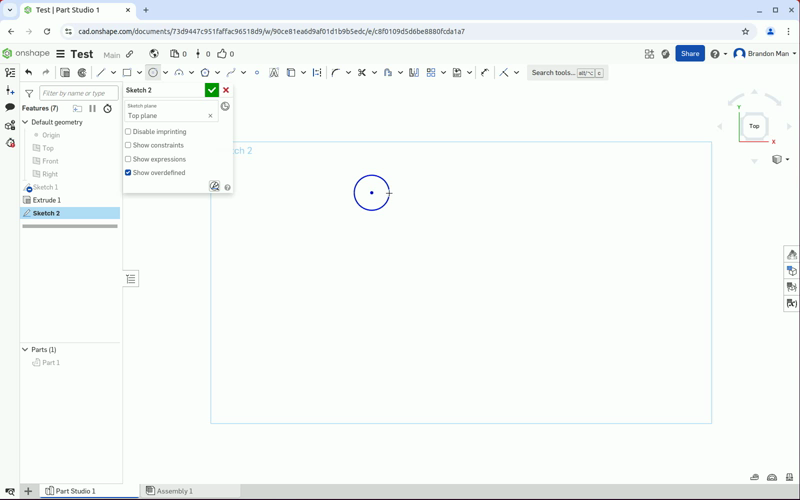
key_down(shift)
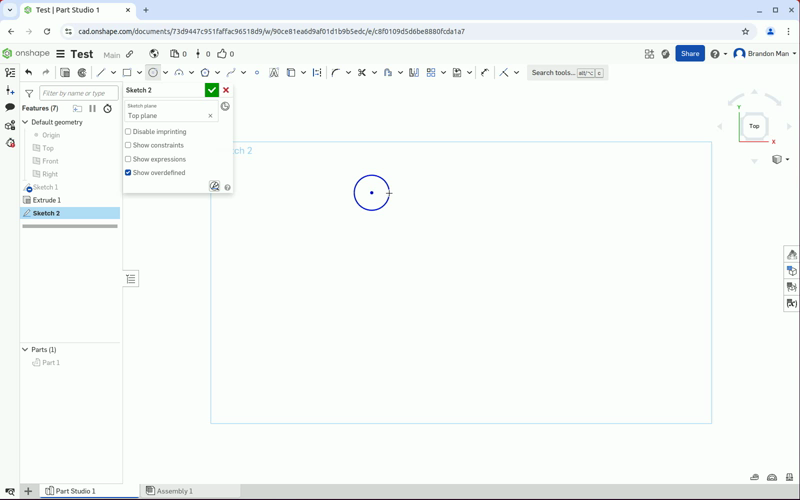
mouse_move(371, 192)
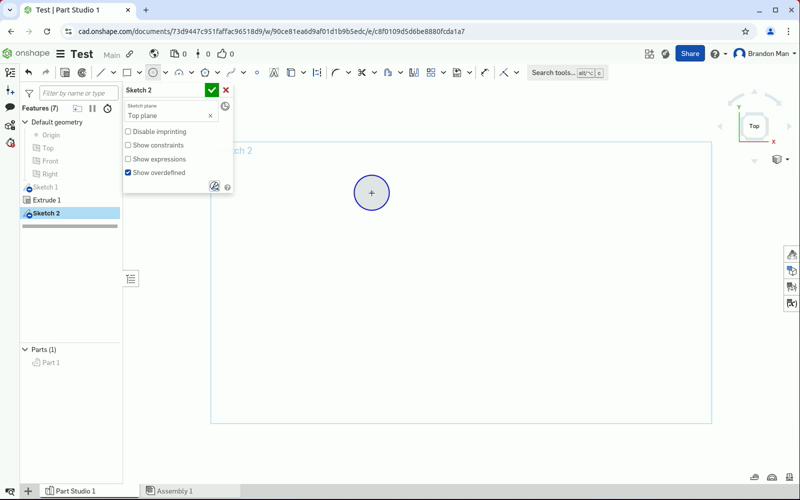
click(371, 192)
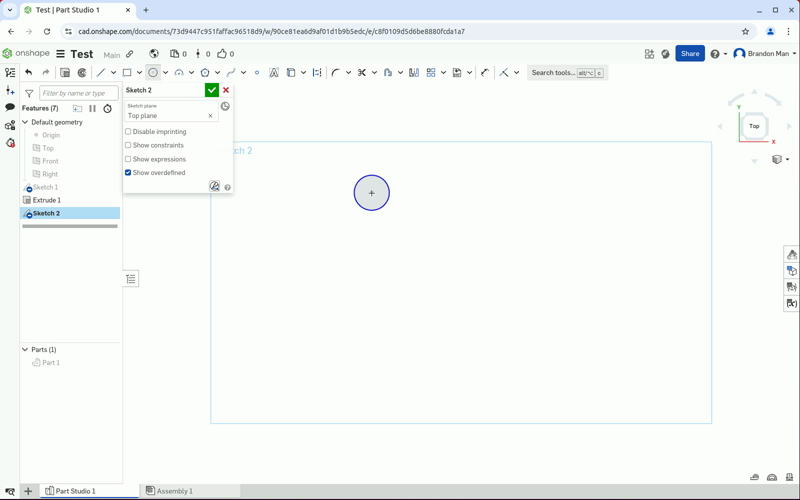
key_up(shift)
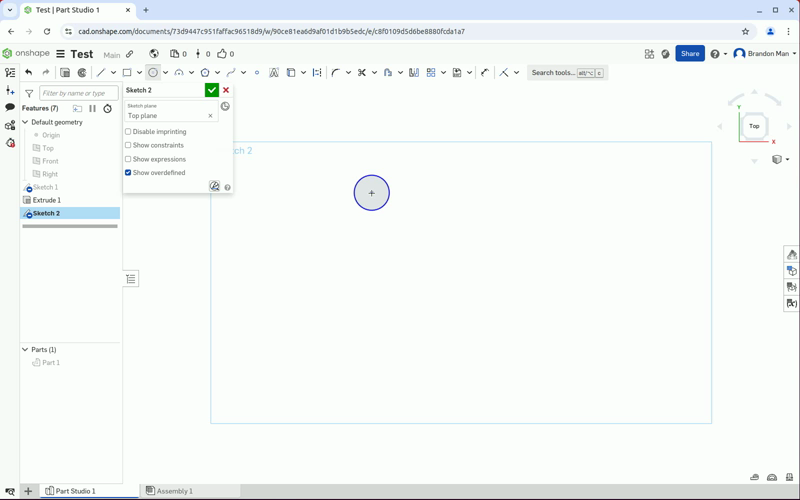
mouse_move(383, 192)
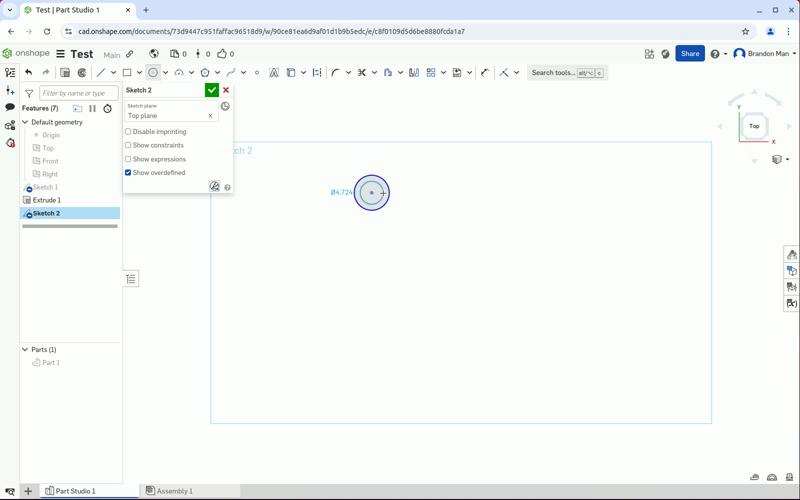
click(383, 192)
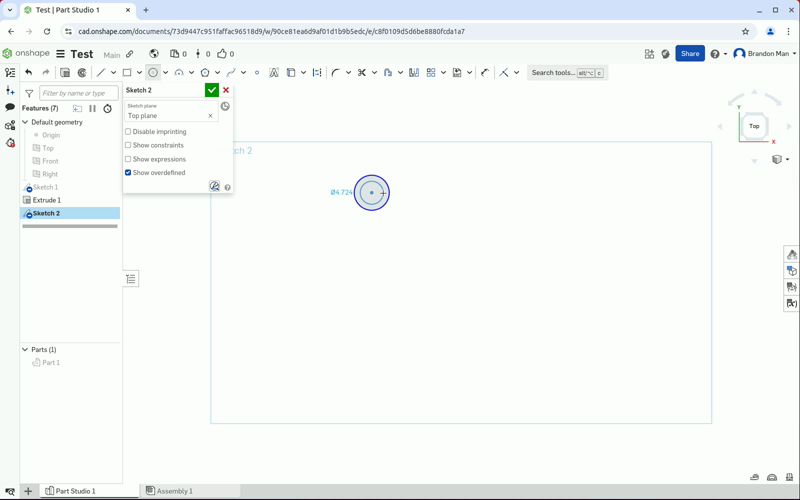
key(esc)
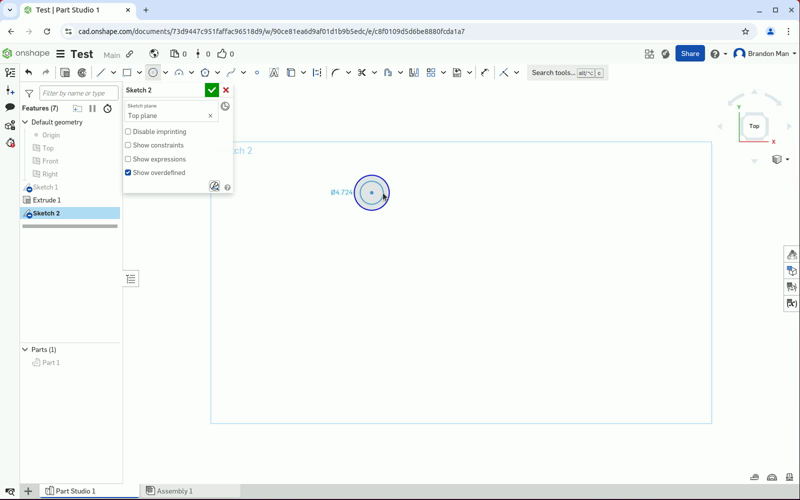
mouse_move(386, 193)
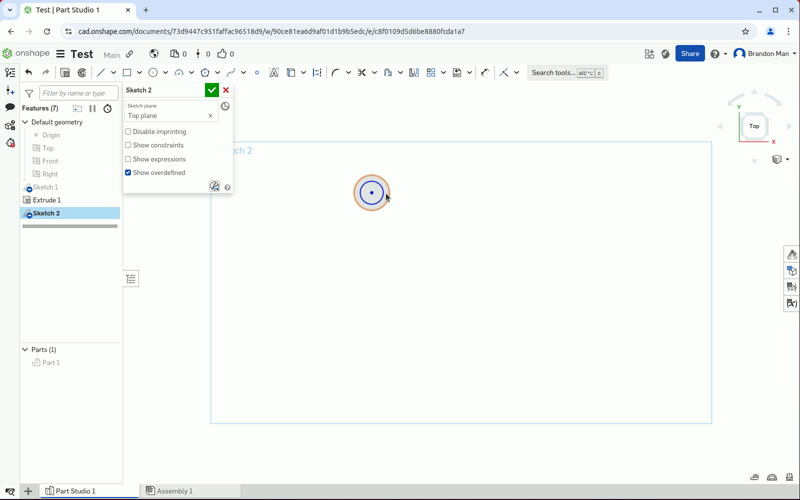
scroll(6)
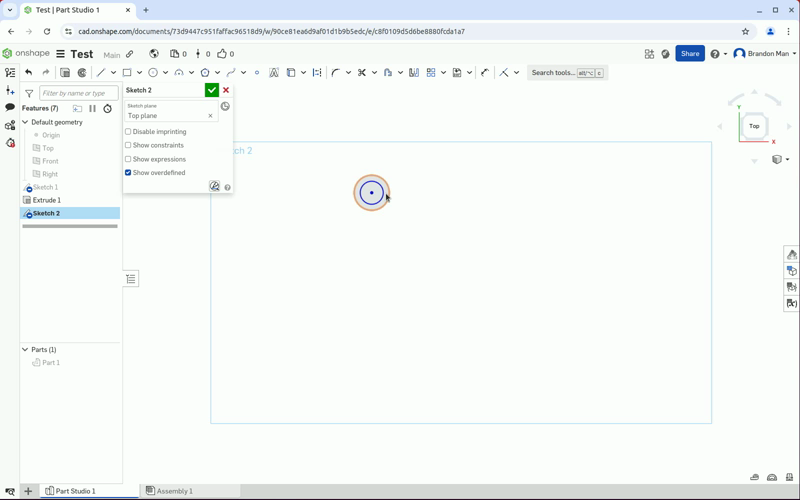
scroll(6)
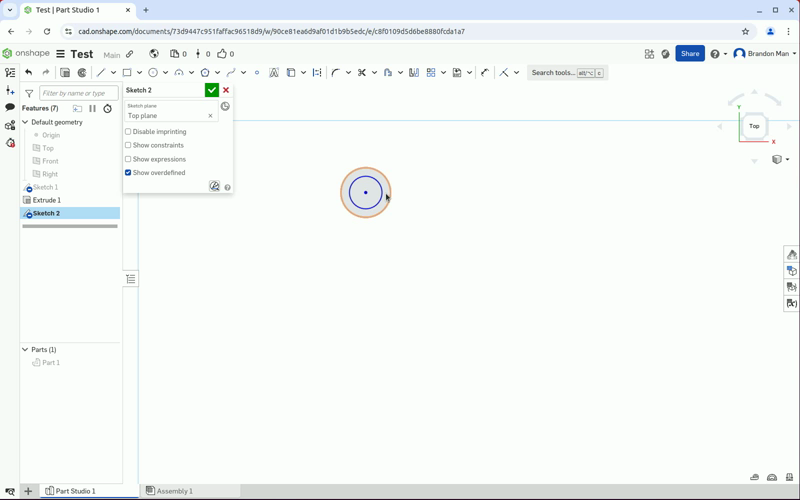
scroll(6)
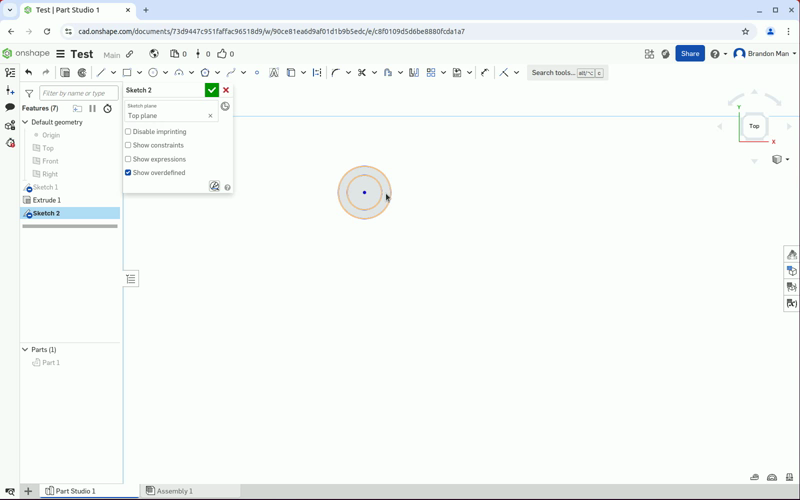
scroll(6)
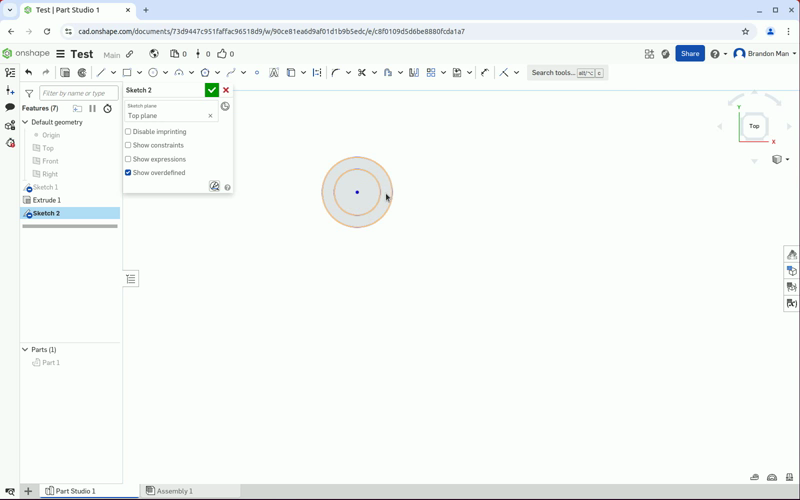
scroll(6)
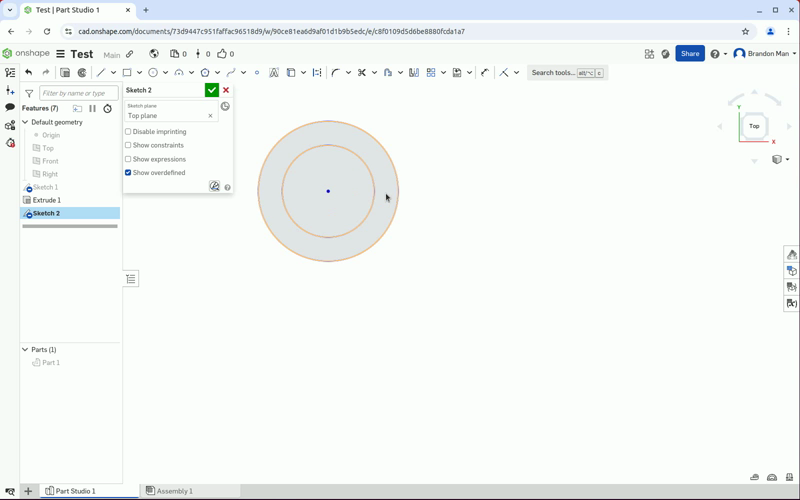
scroll(6)
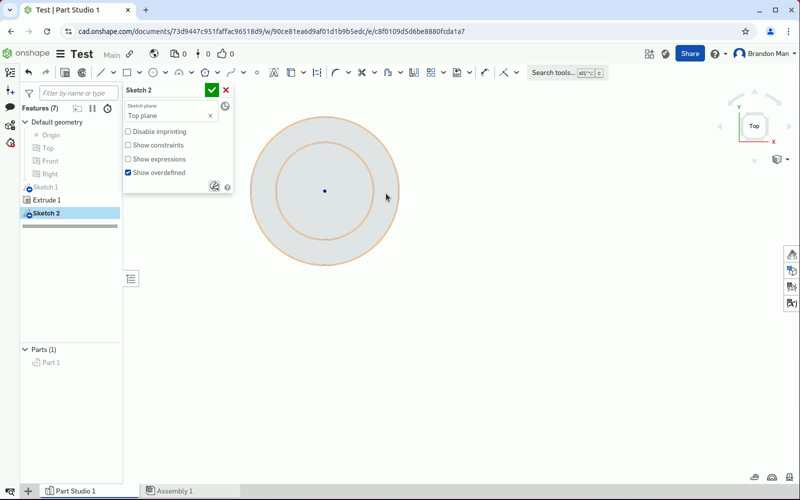
scroll(6)
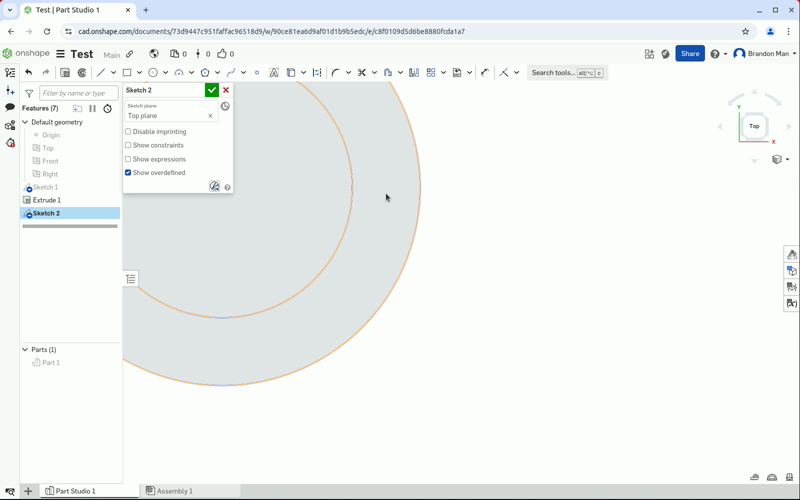
click(386, 193)
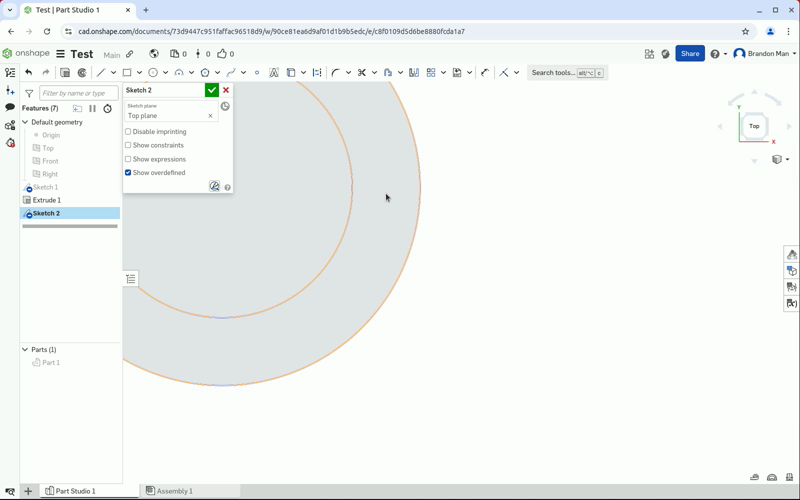
scroll(-6)
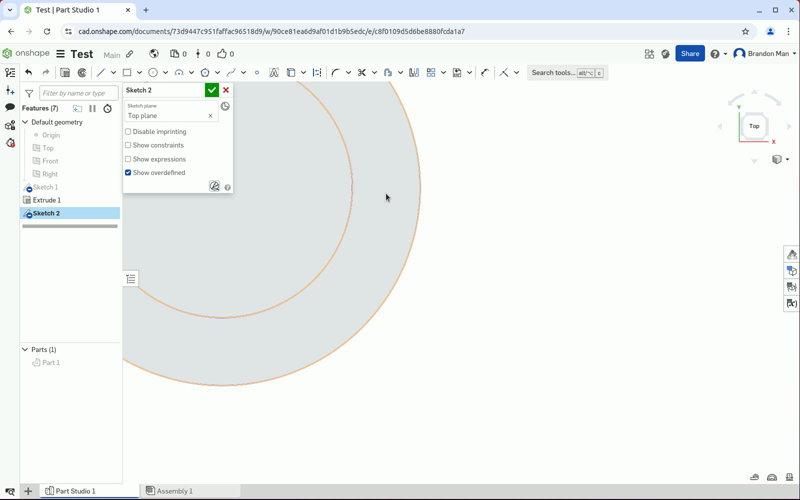
scroll(-6)
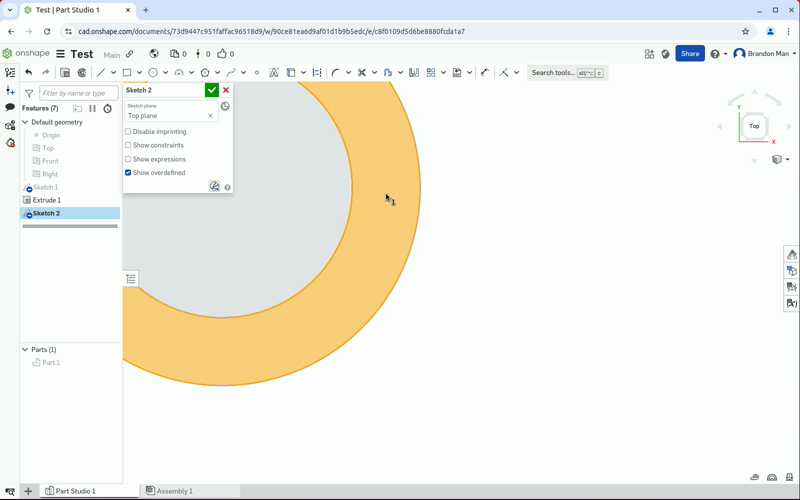
scroll(-6)
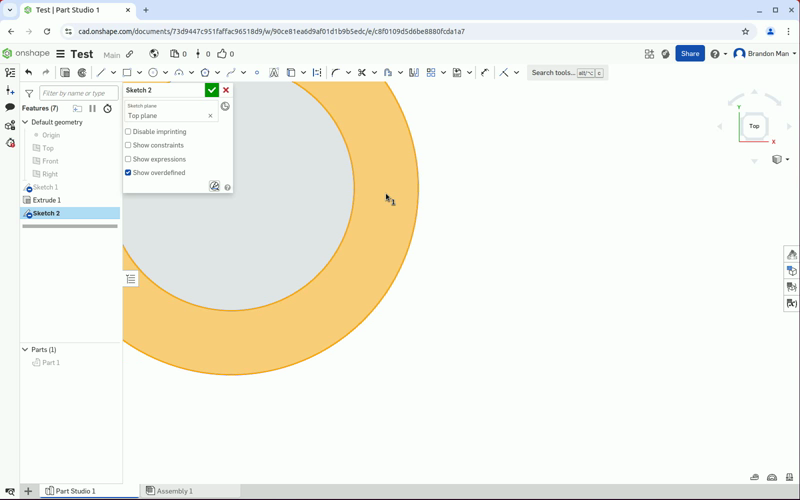
scroll(-6)
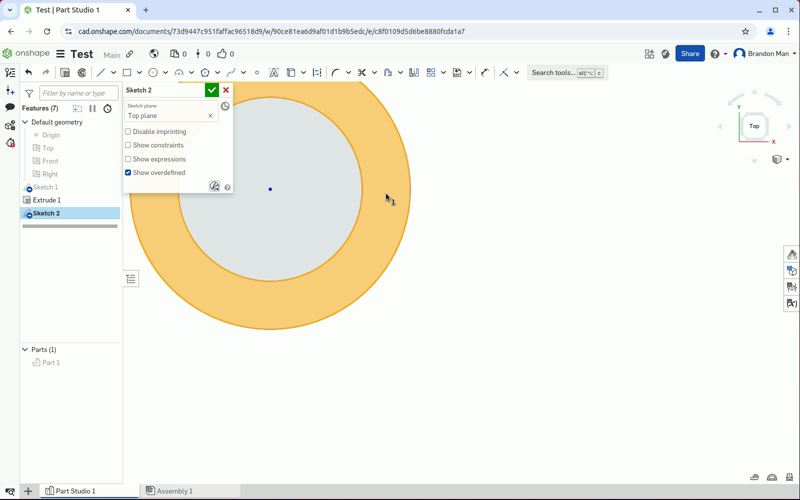
scroll(-6)
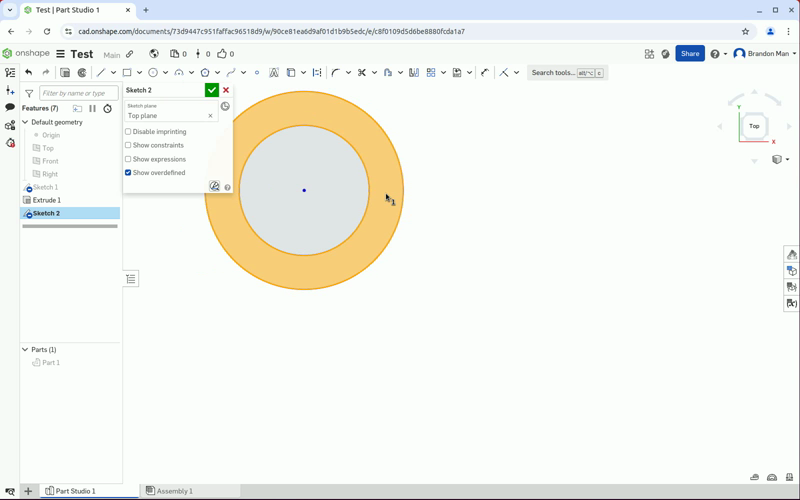
scroll(-6)
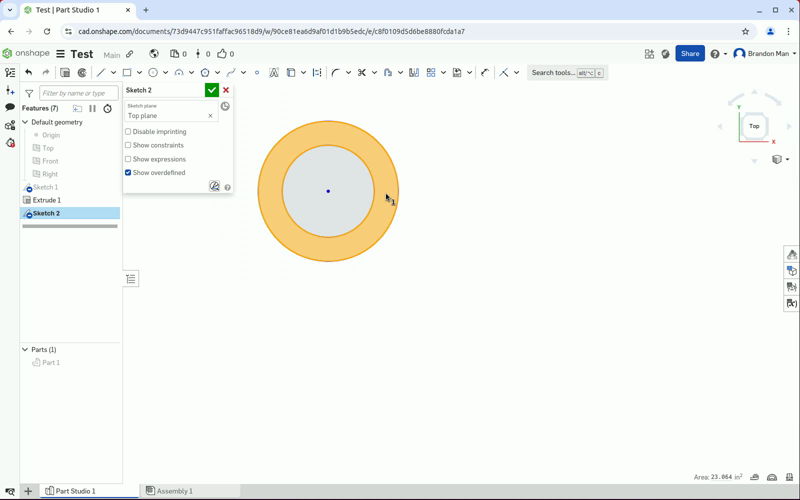
scroll(-6)
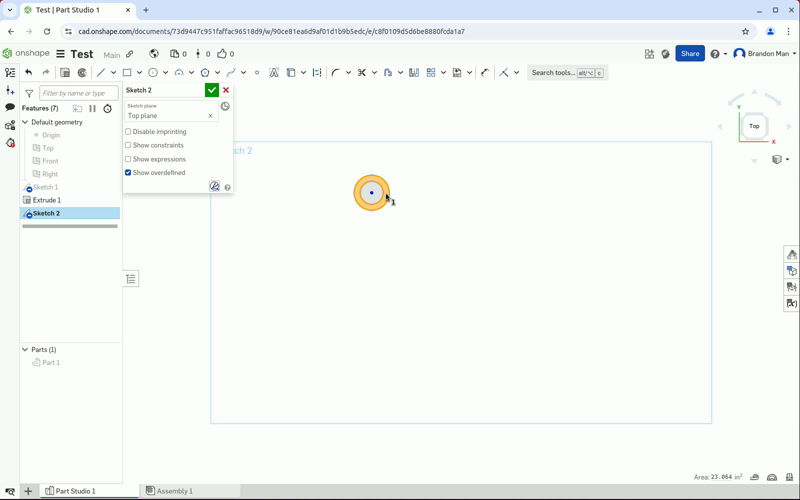
mouse_move(73, 352)
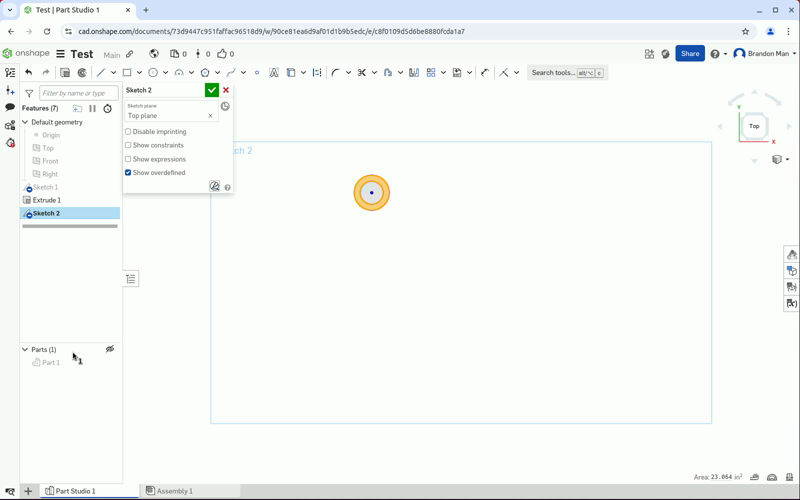
key(shift+y)
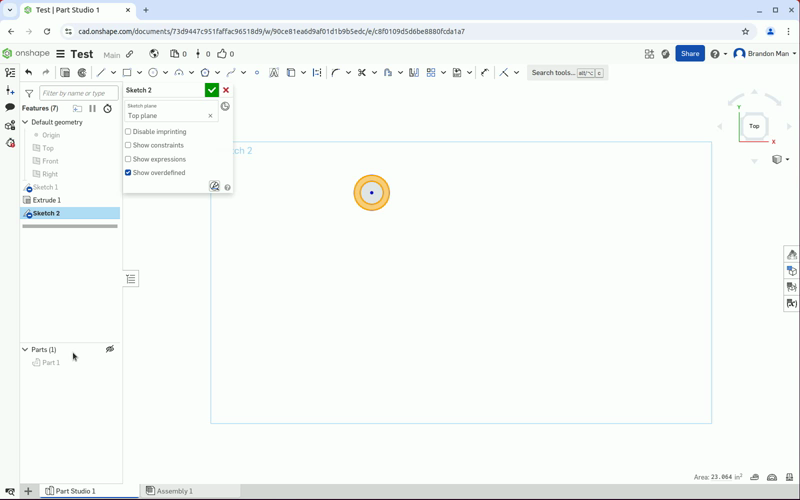
key(shift+e)
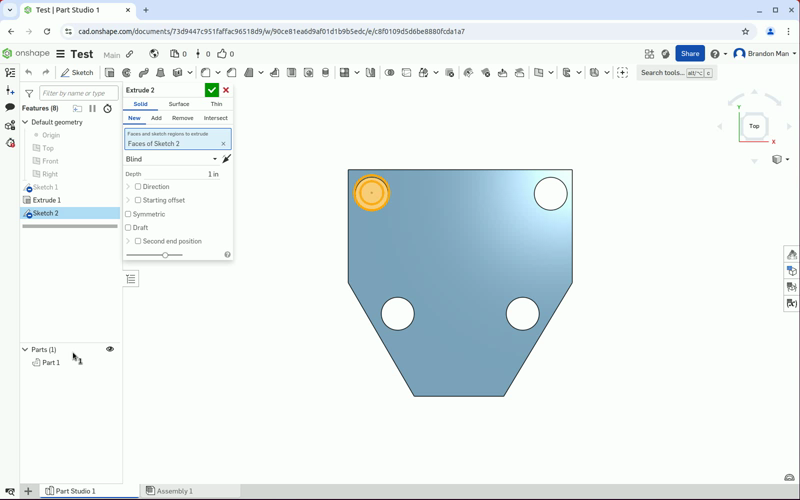
mouse_move(143, 106)
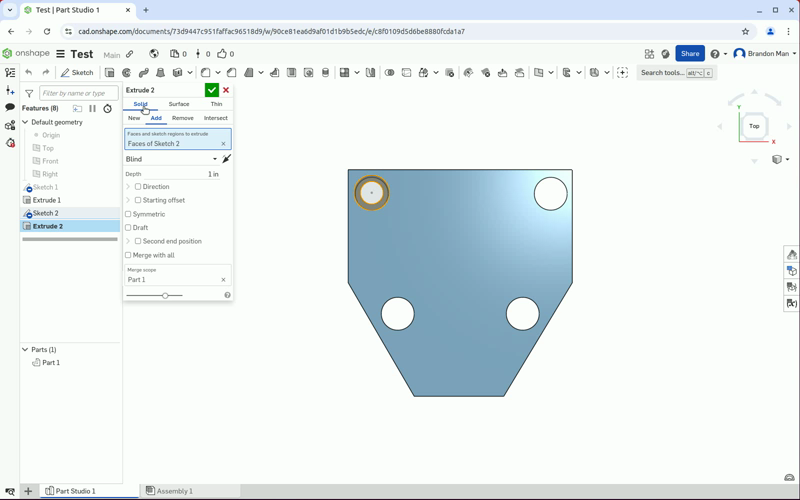
click(143, 106)
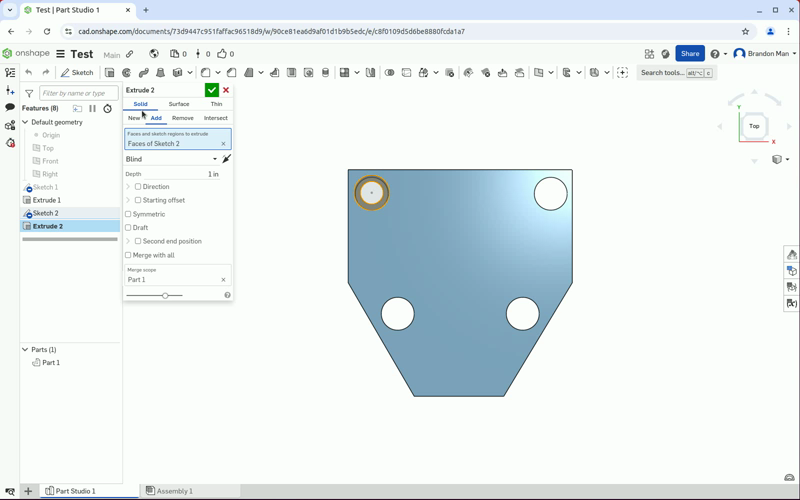
mouse_move(137, 120)
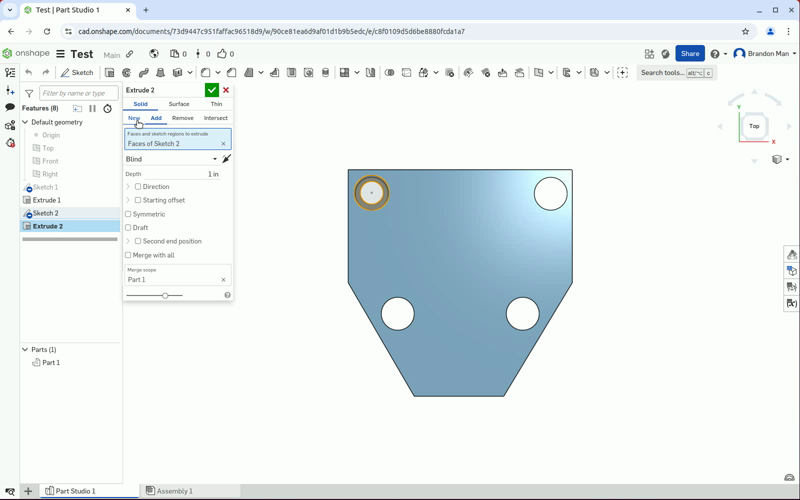
click(137, 120)
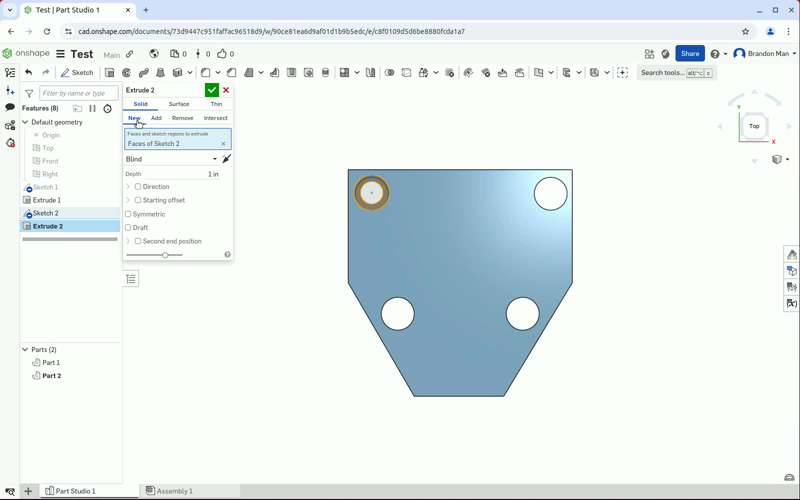
key(tab, 4)
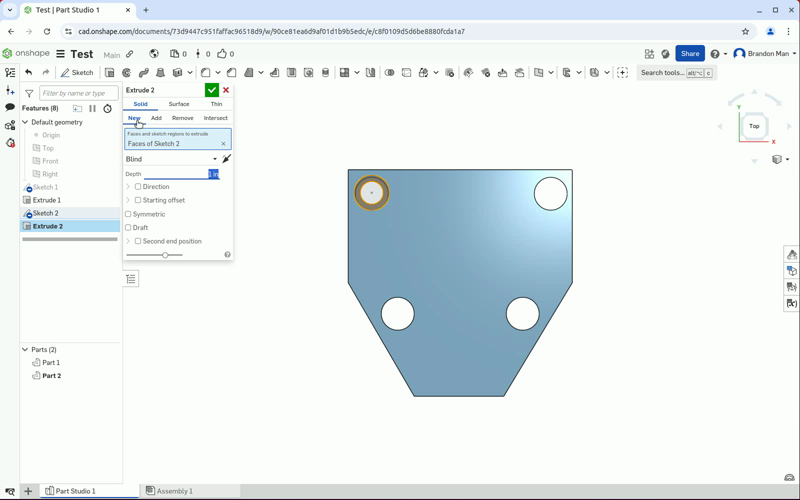
text(2.407)
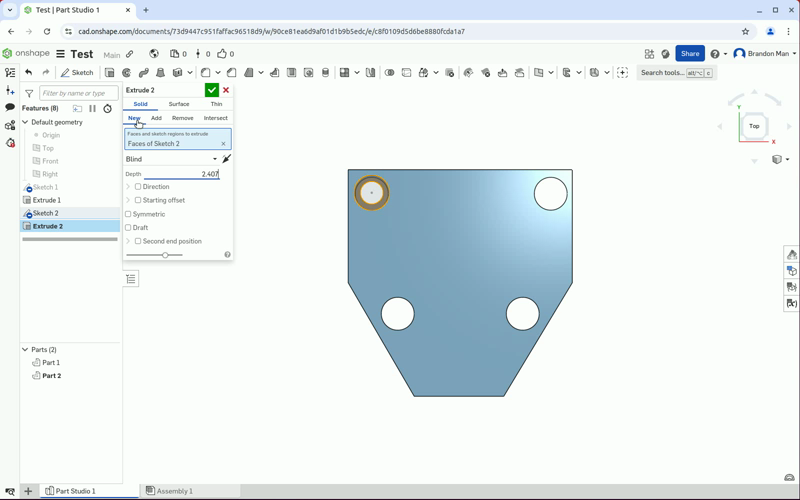
key(enter)
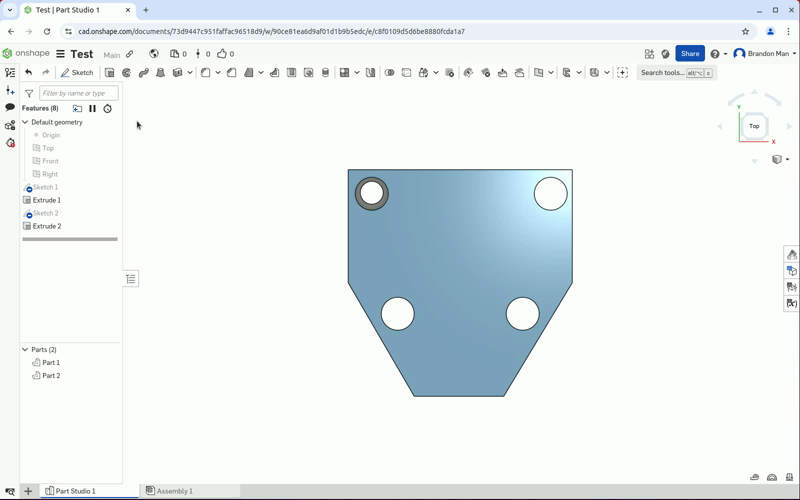
key(shift+h)
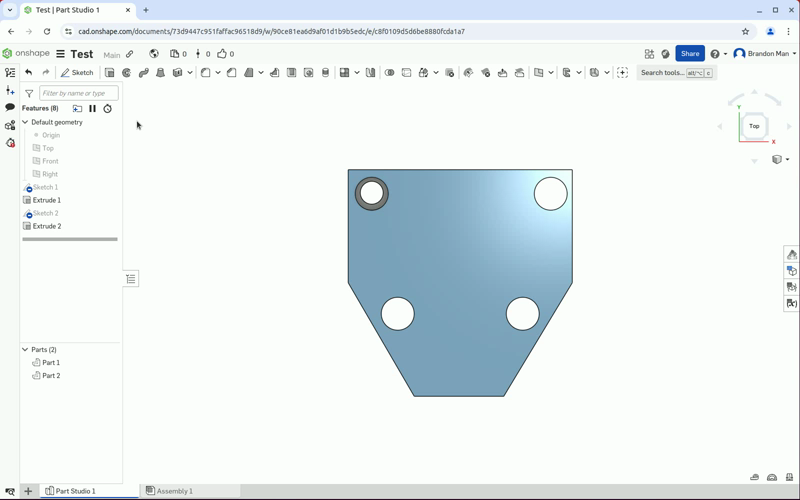
key(shift+h)
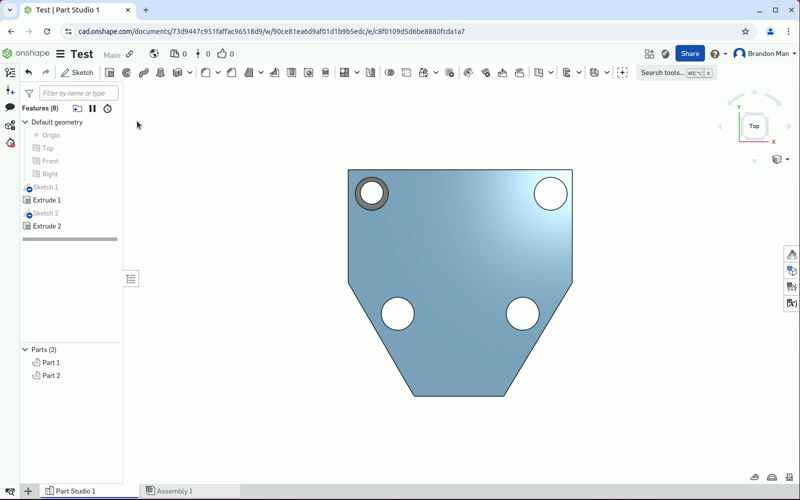
mouse_move(73, 189)
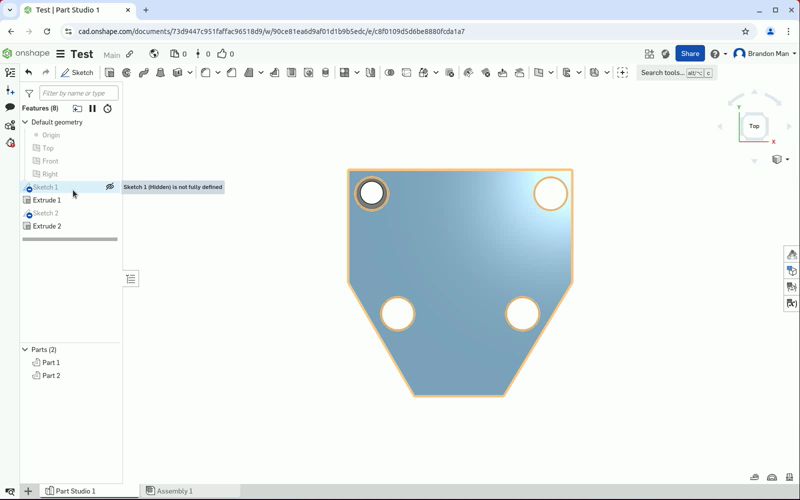
click(73, 189)
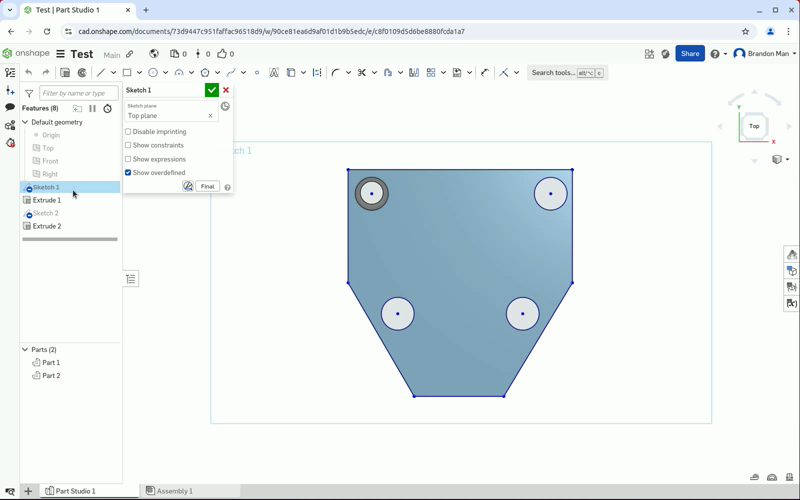
mouse_move(229, 92)
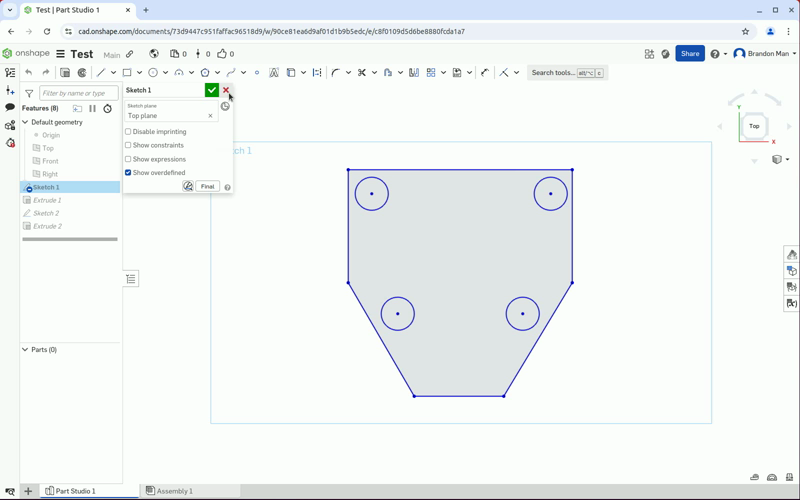
click(229, 92)
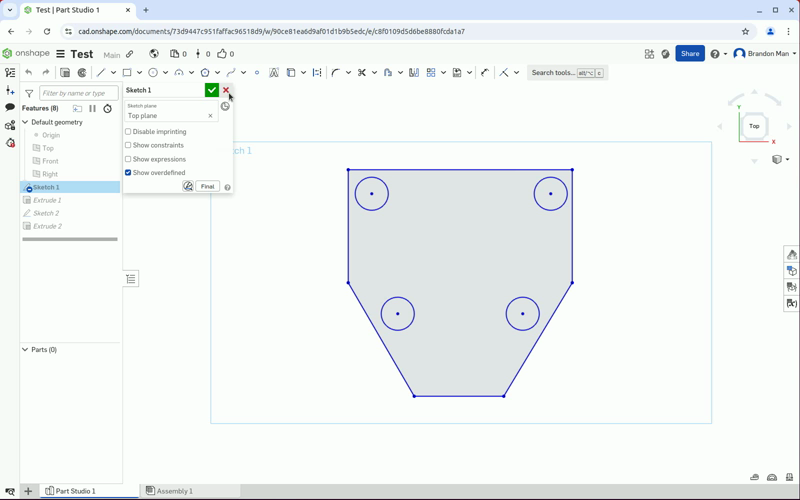
key(shift+s)
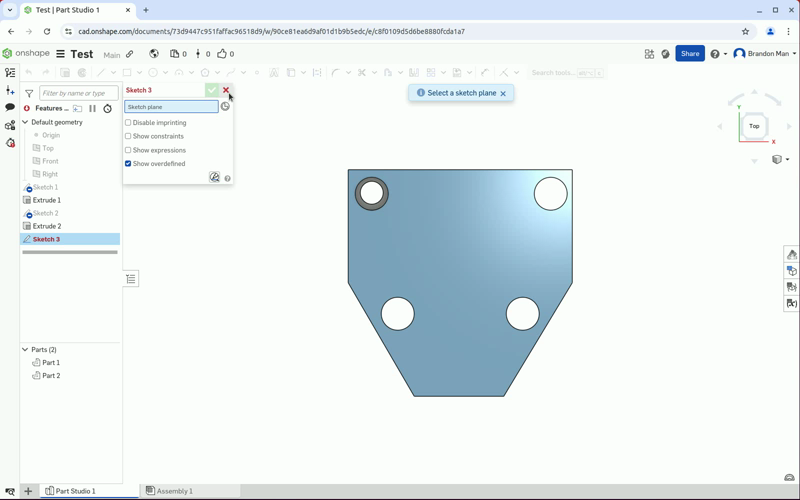
mouse_move(73, 150)
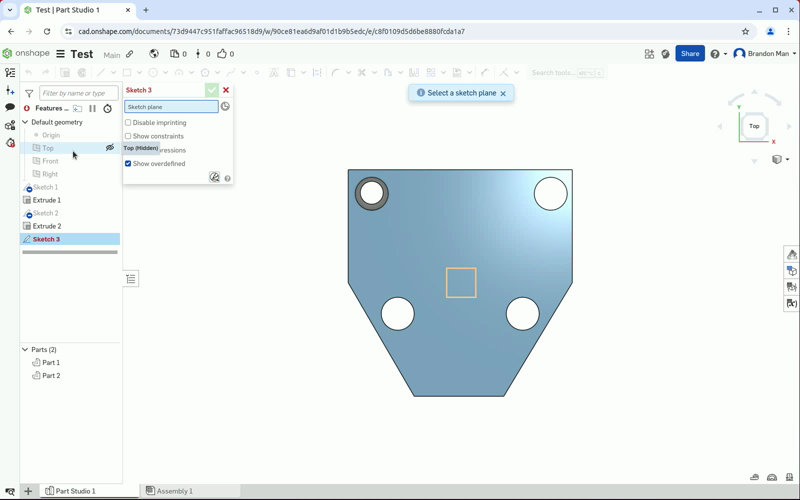
click(73, 150)
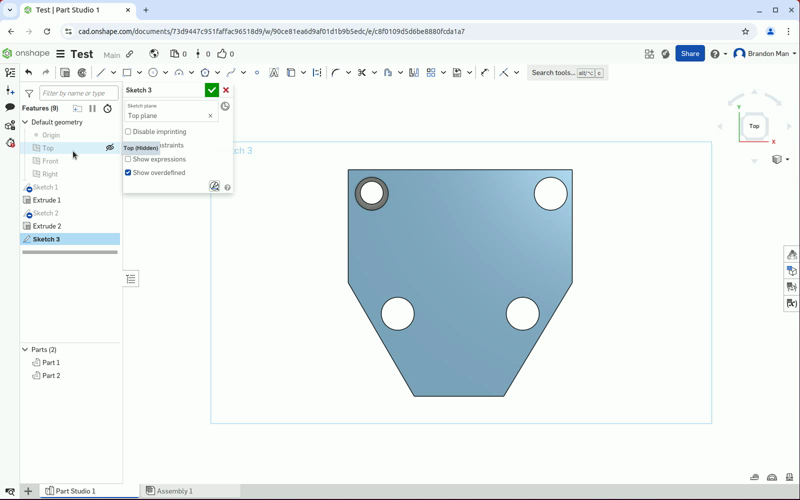
mouse_move(73, 352)
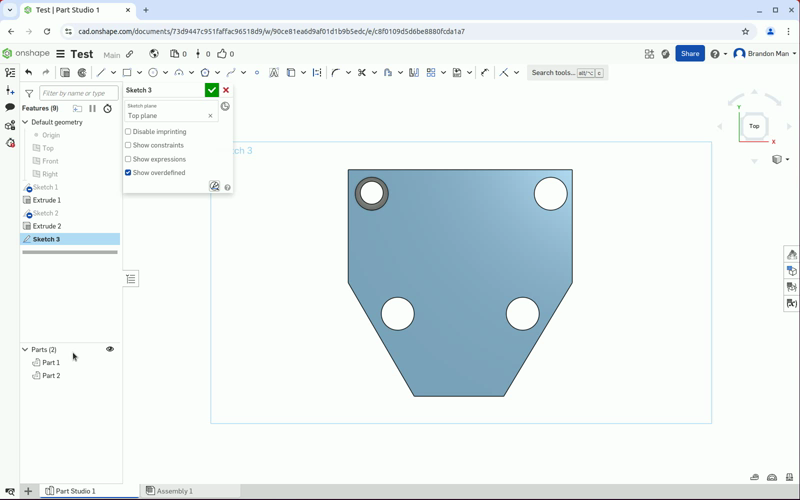
key(y)
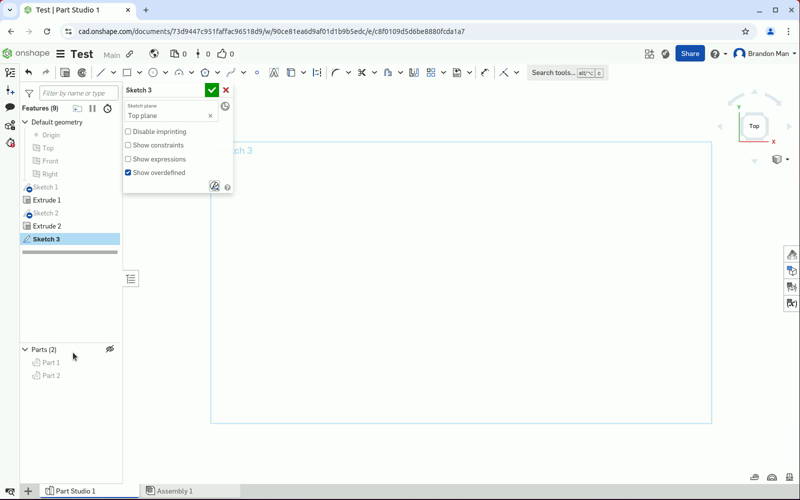
key(c)
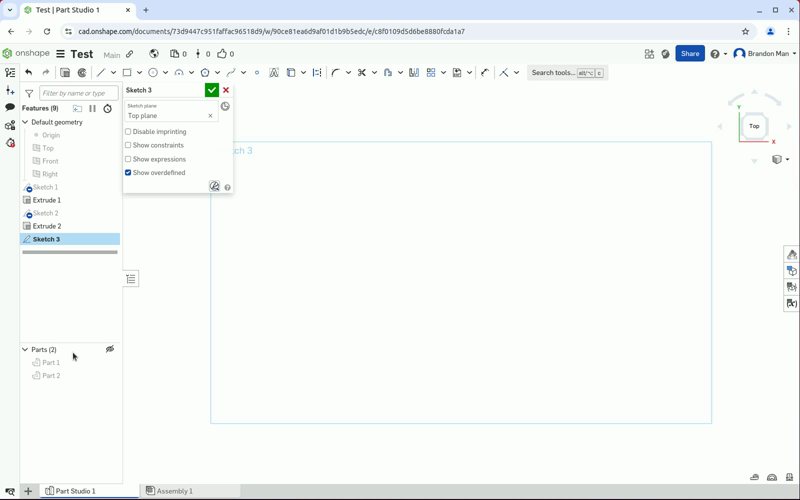
key_down(shift)
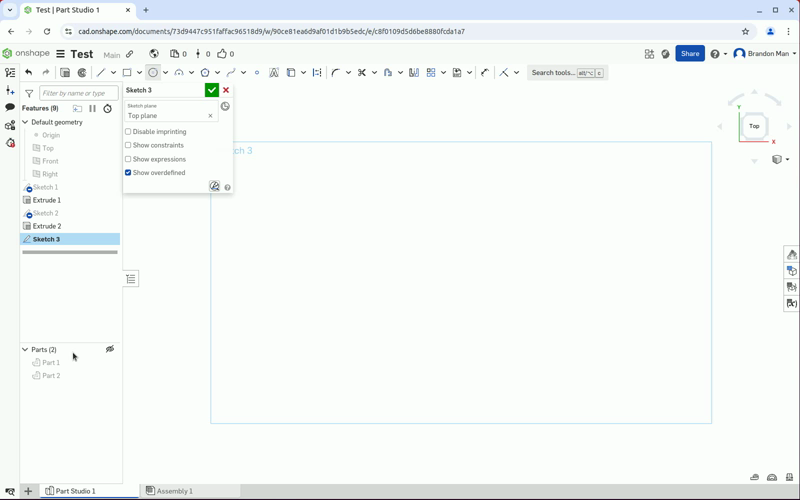
mouse_move(551, 192)
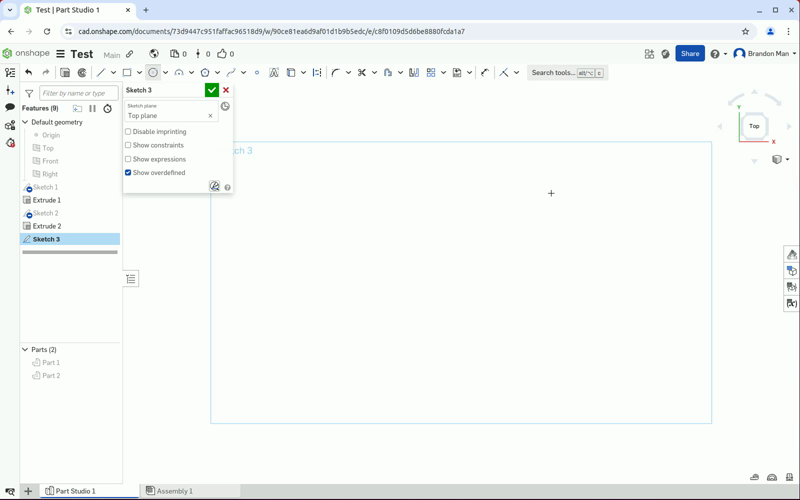
click(551, 192)
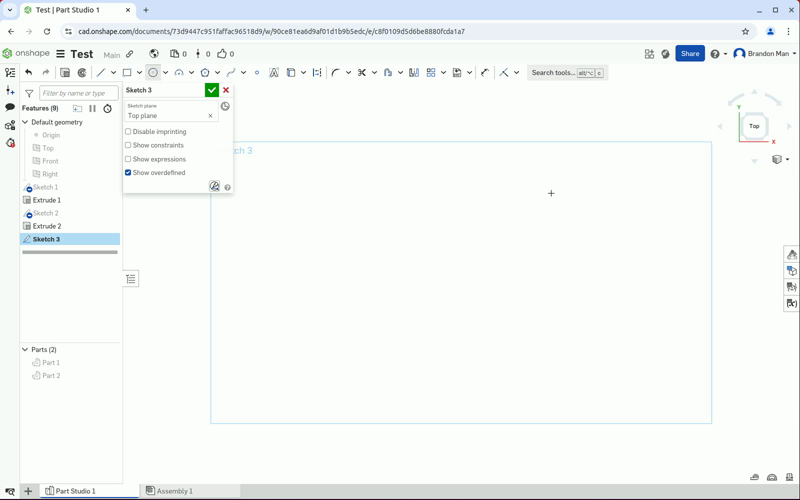
key_up(shift)
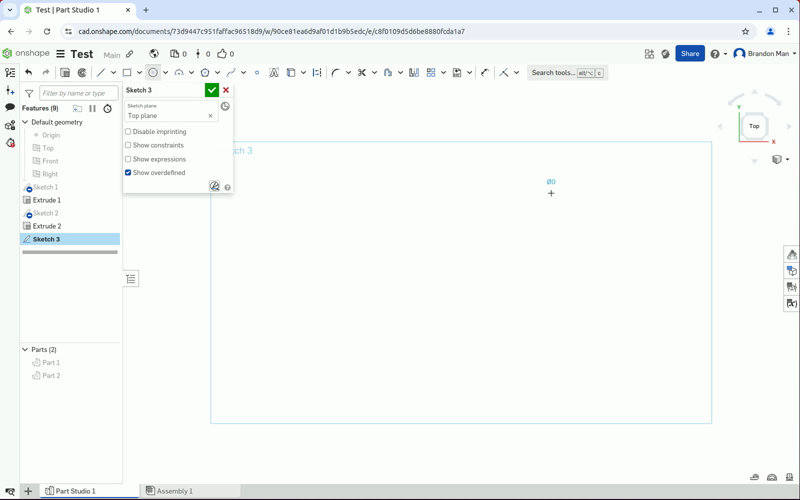
mouse_move(568, 192)
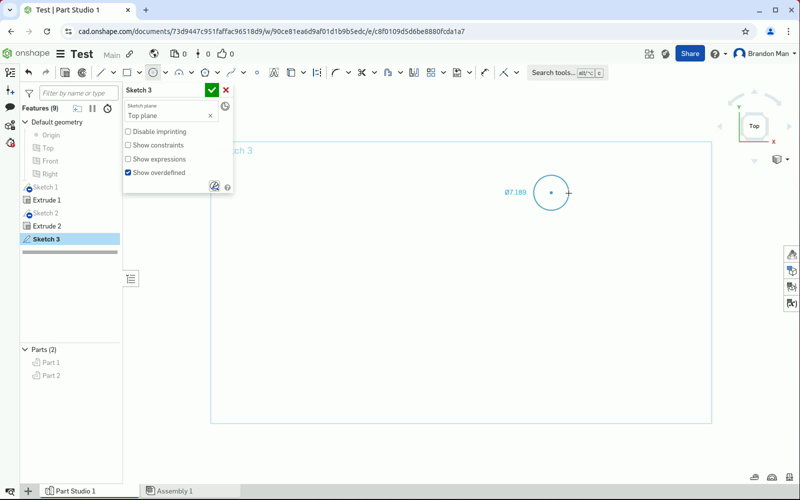
click(568, 192)
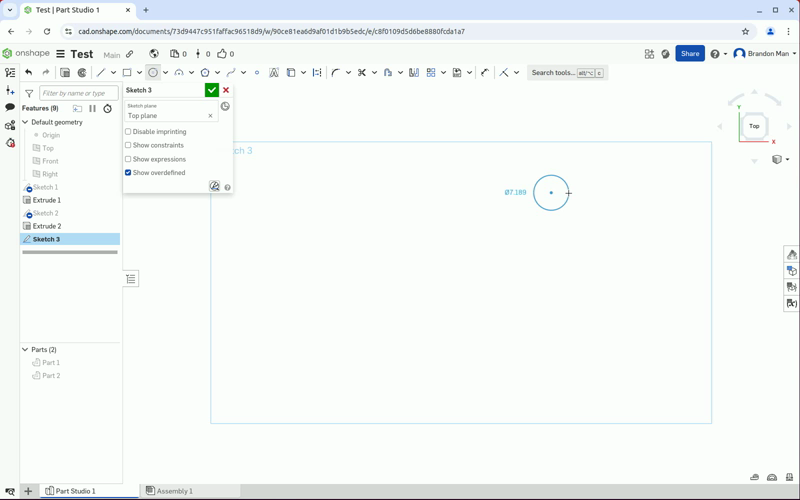
key(esc)
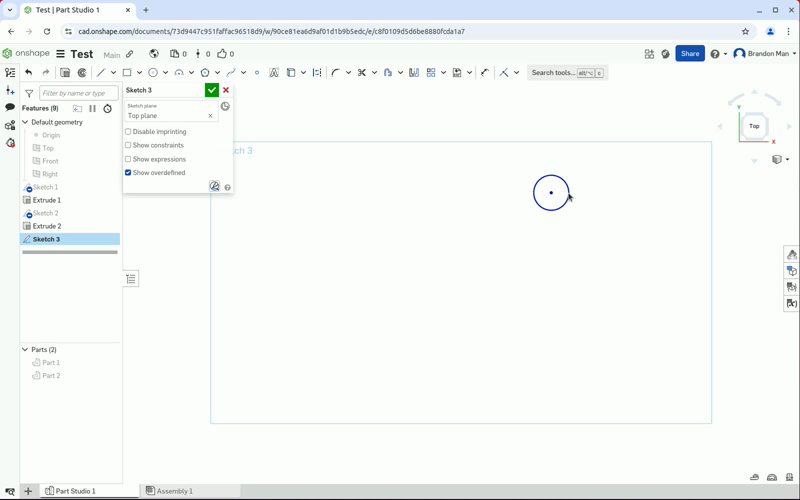
key(c)
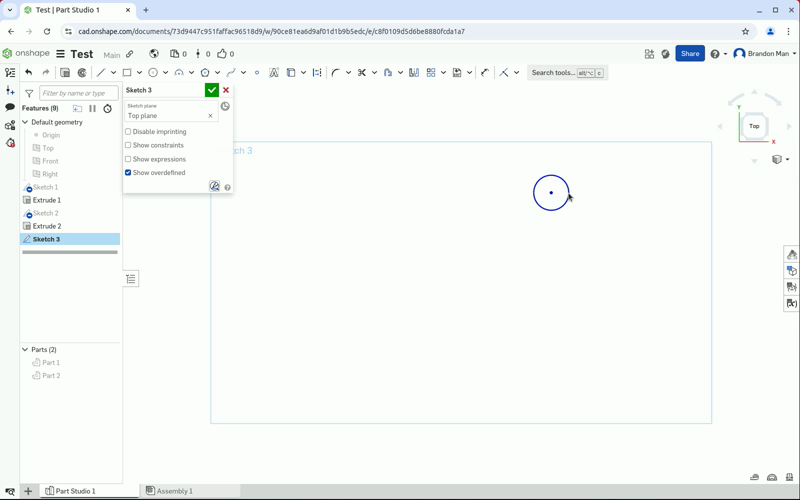
key_down(shift)
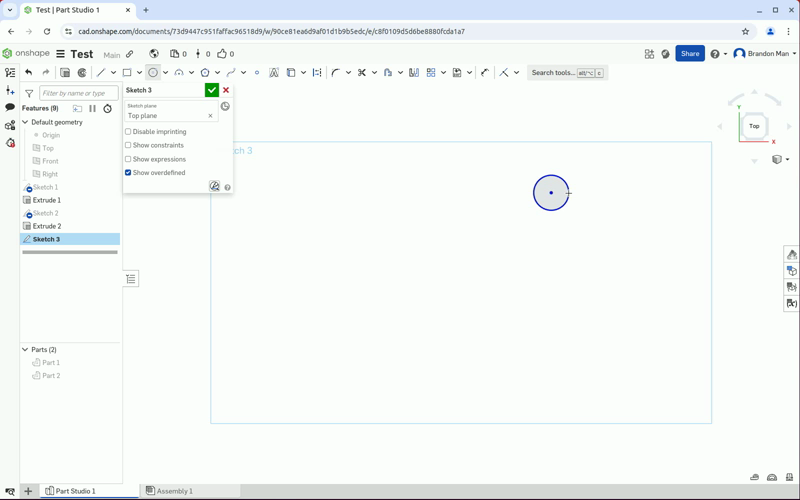
mouse_move(551, 192)
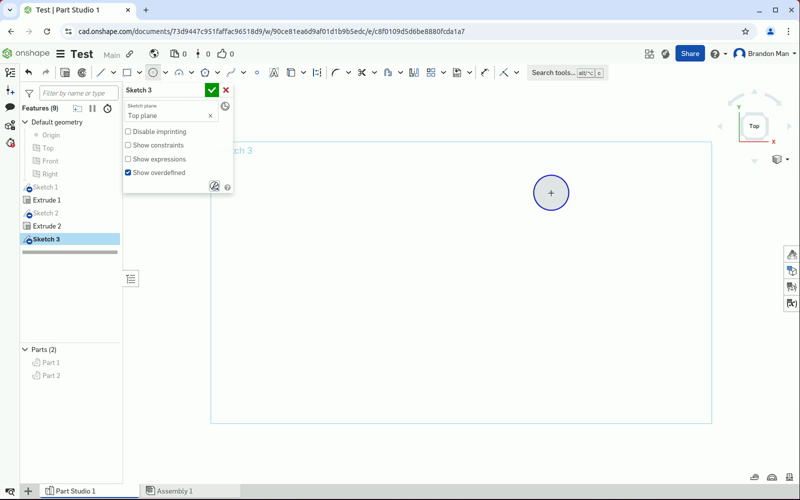
click(551, 192)
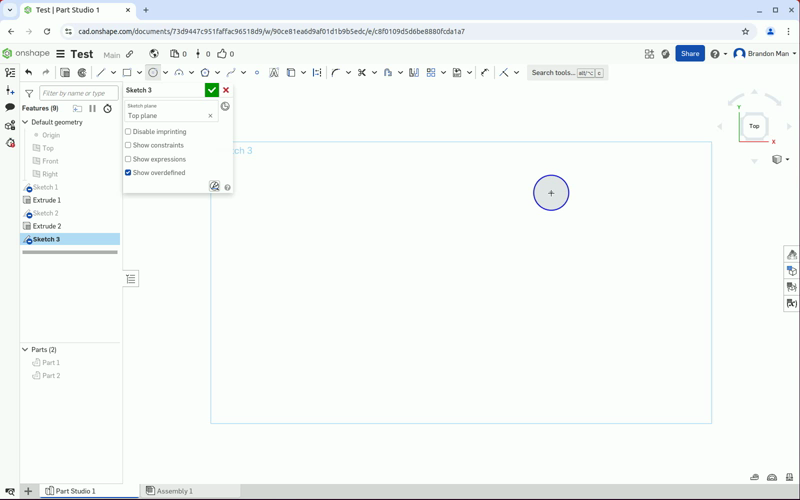
key_up(shift)
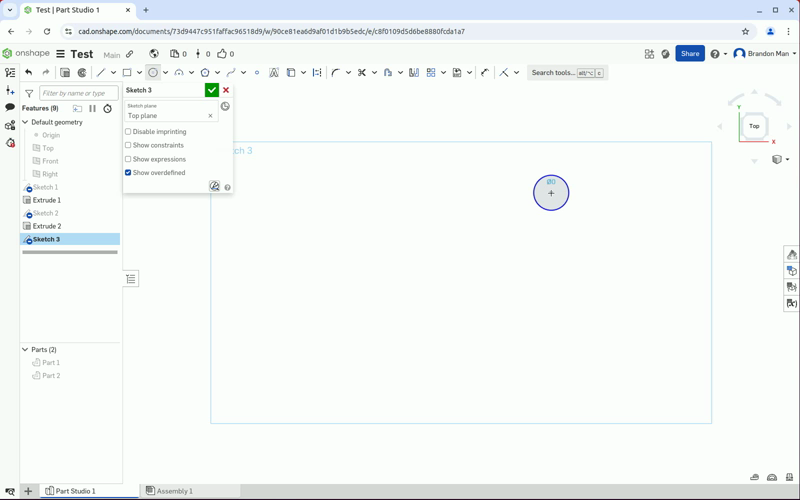
mouse_move(562, 192)
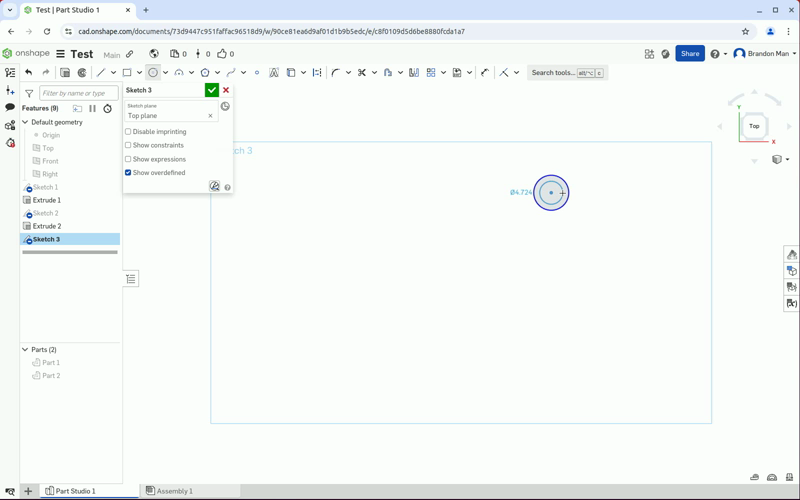
click(562, 192)
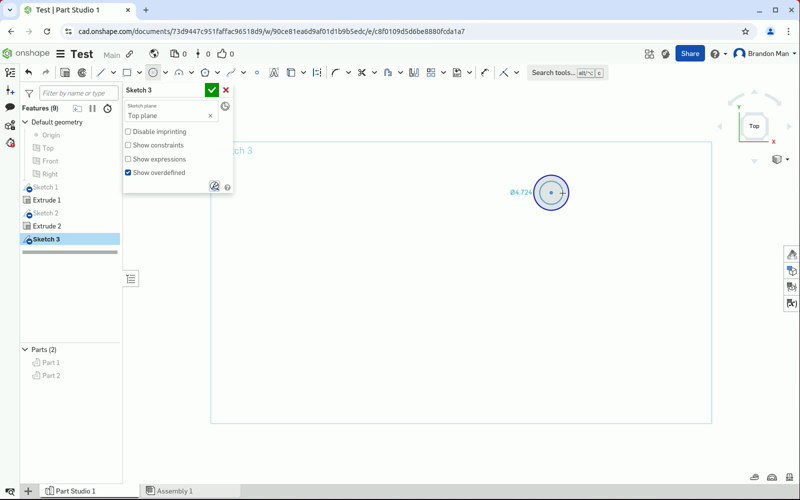
key(esc)
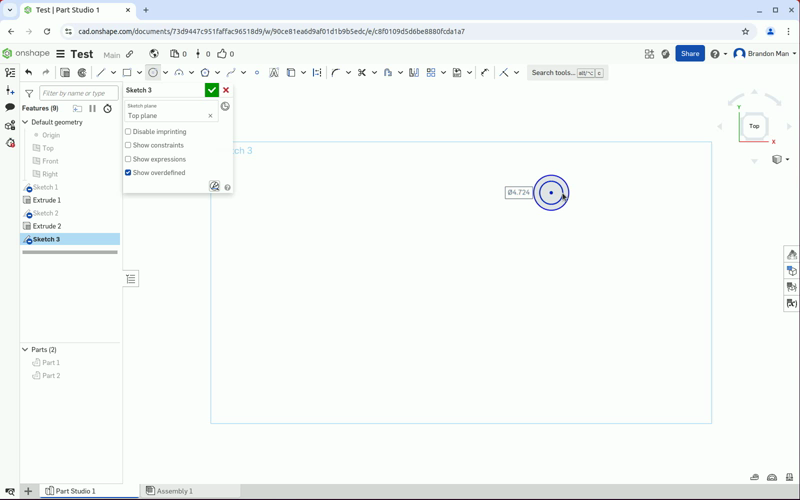
mouse_move(554, 207)
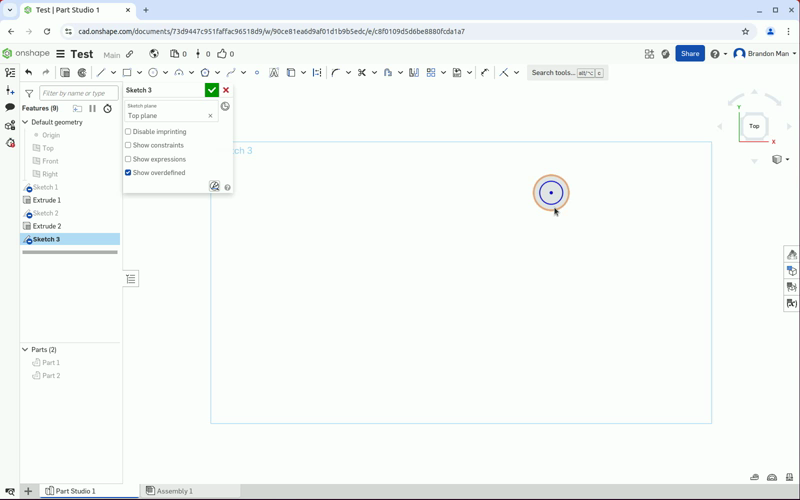
scroll(6)
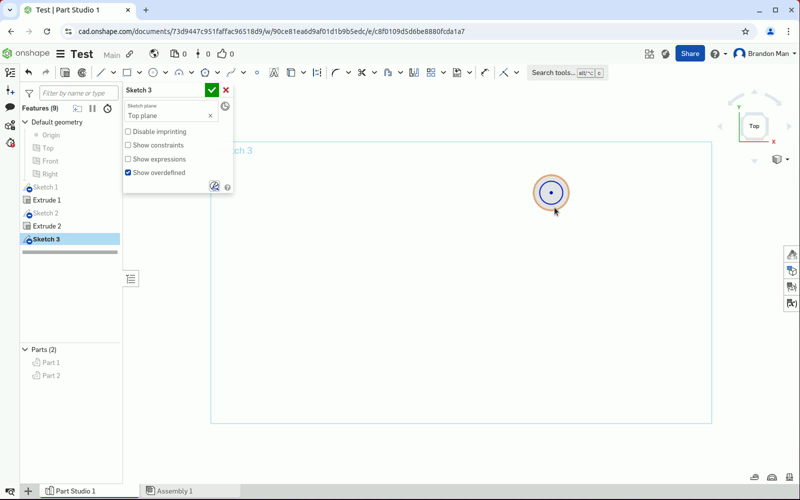
scroll(6)
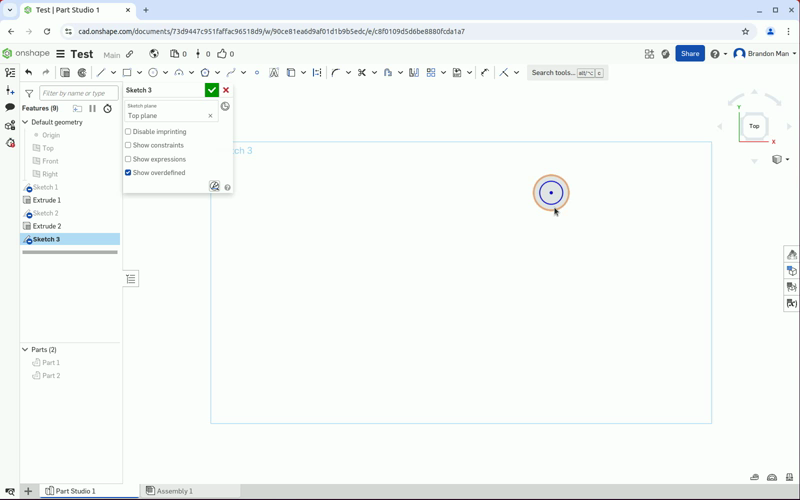
scroll(6)
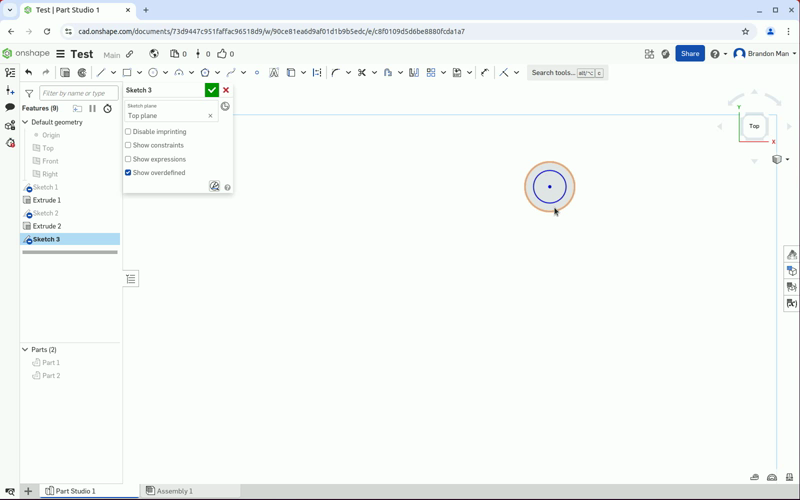
scroll(6)
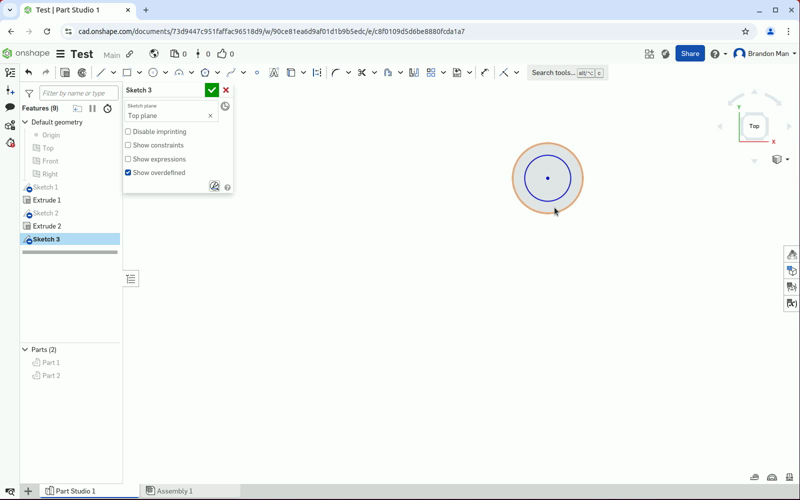
scroll(6)
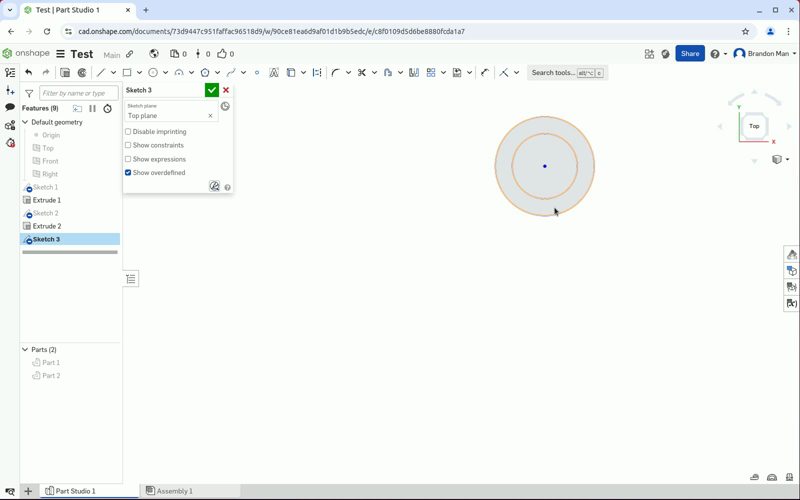
scroll(6)
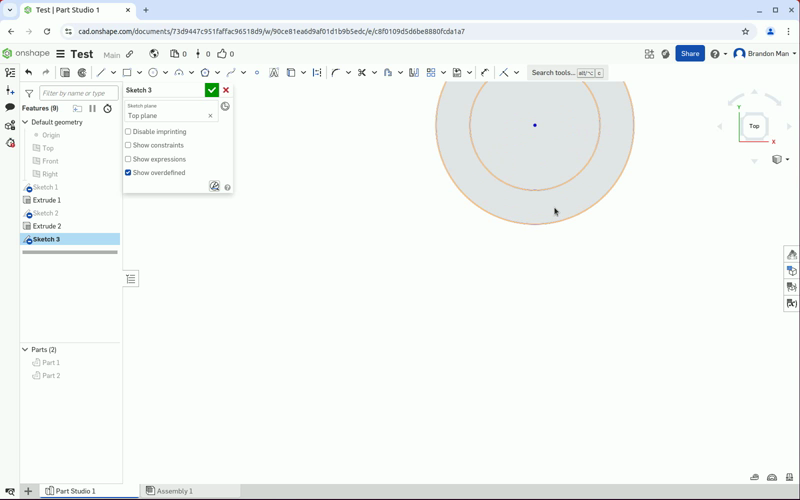
scroll(6)
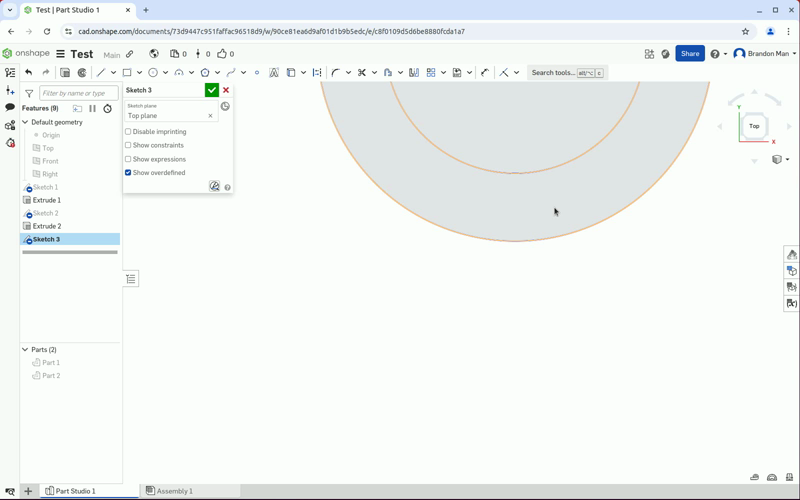
click(554, 207)
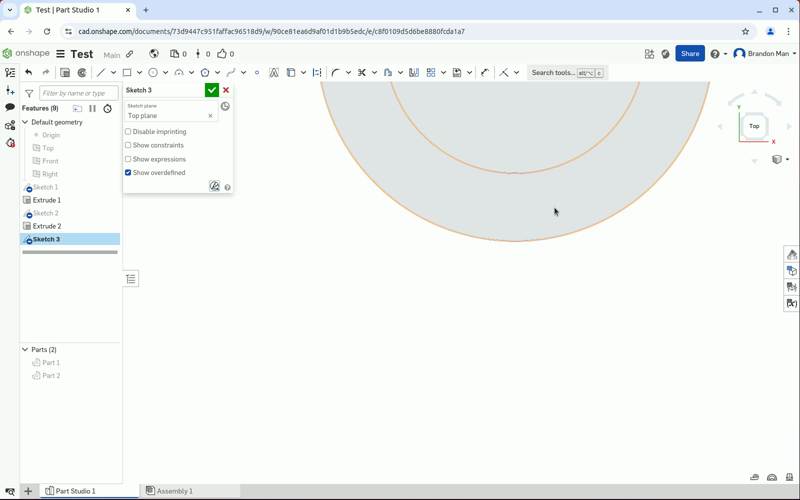
scroll(-6)
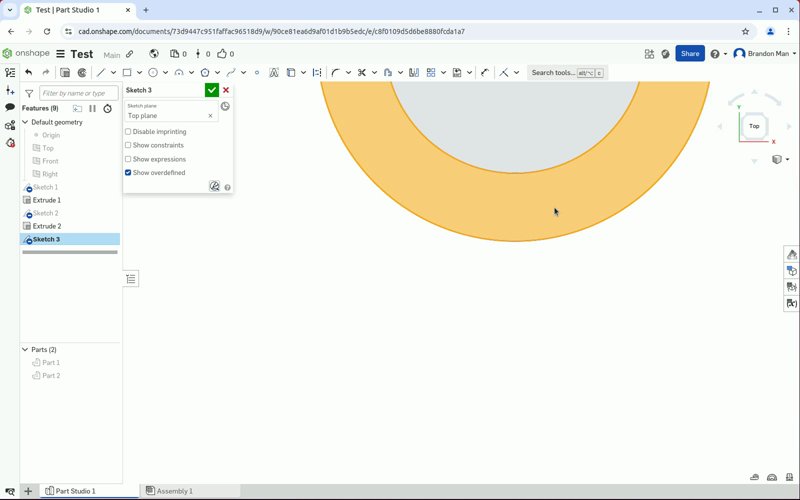
scroll(-6)
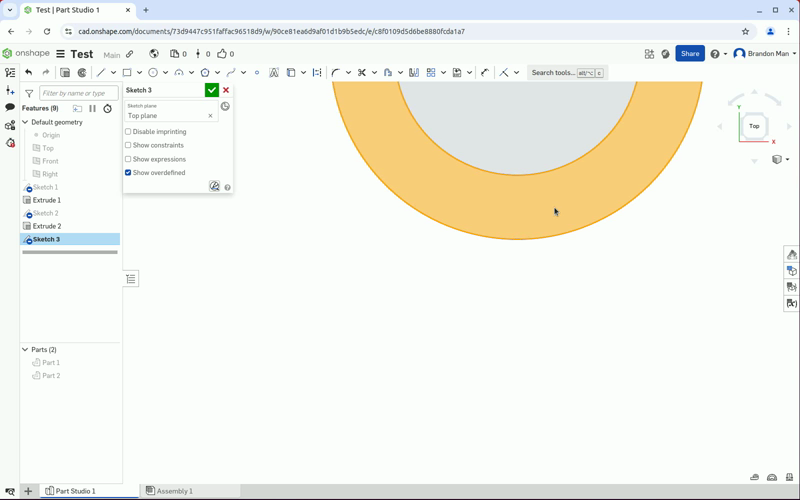
scroll(-6)
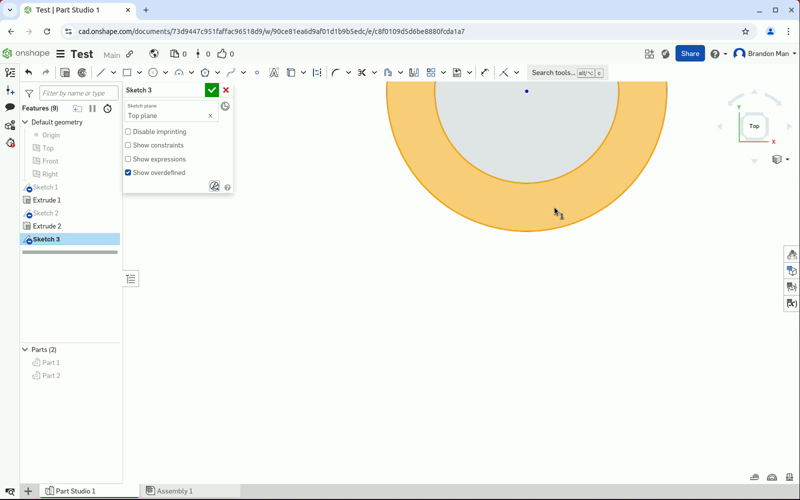
scroll(-6)
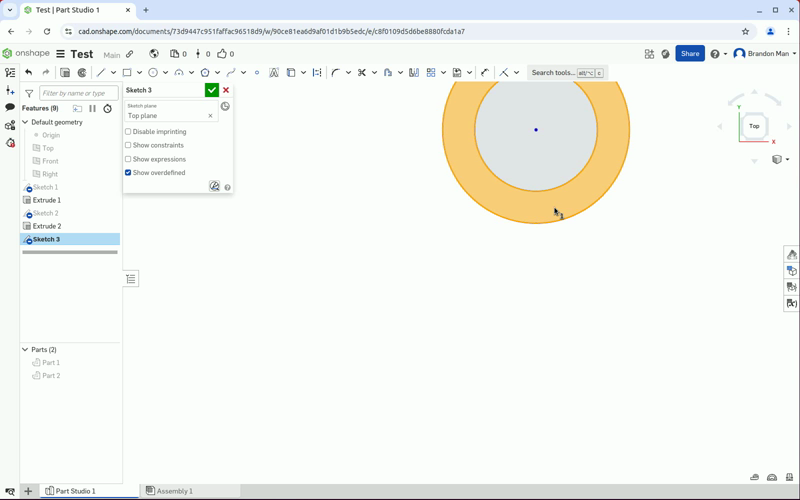
scroll(-6)
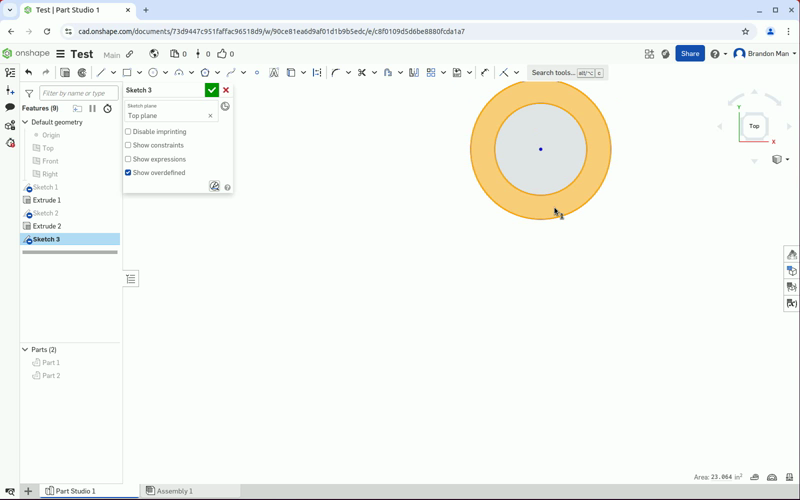
scroll(-6)
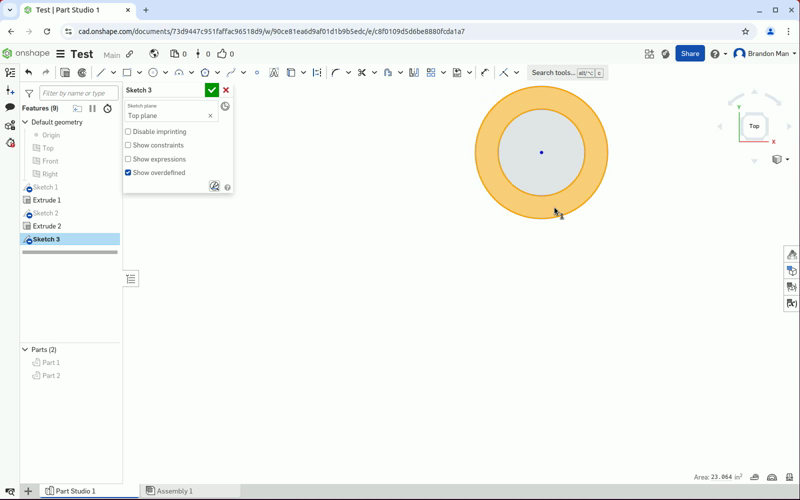
scroll(-6)
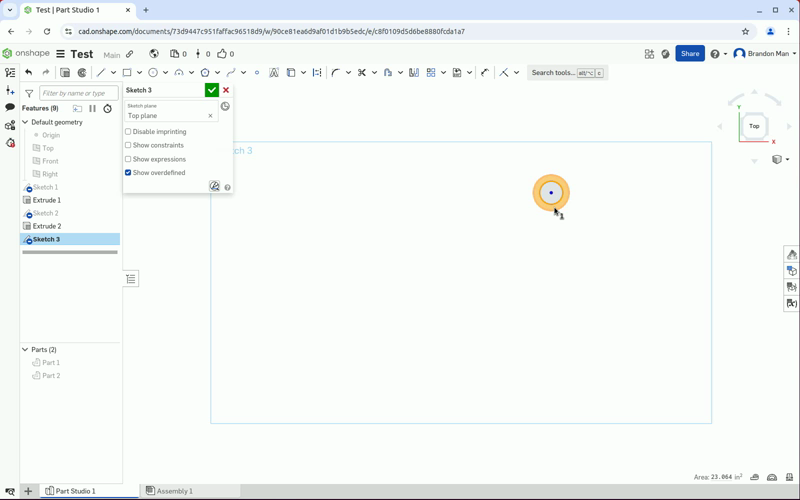
mouse_move(73, 352)
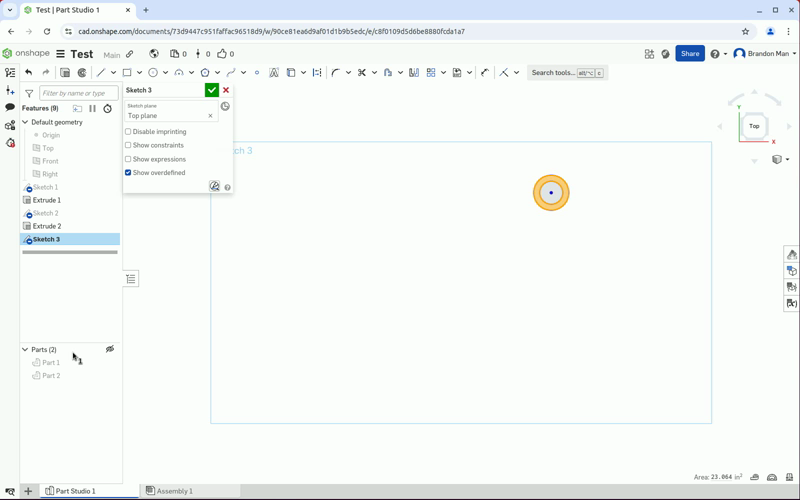
key(shift+y)
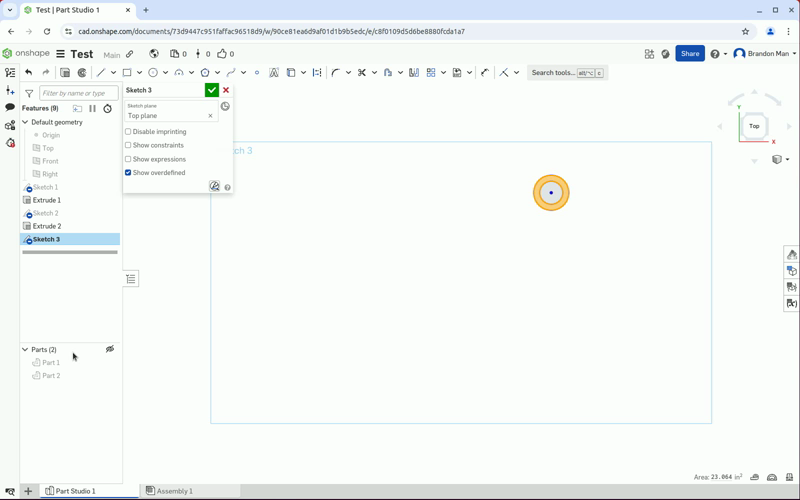
key(shift+e)
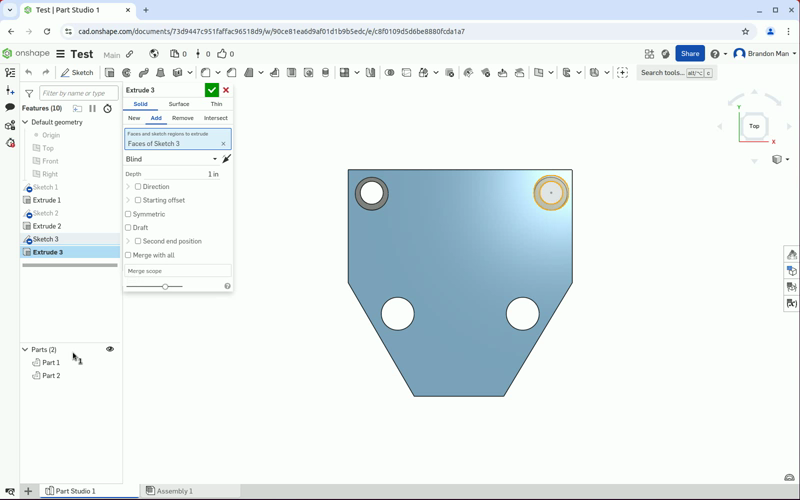
mouse_move(143, 106)
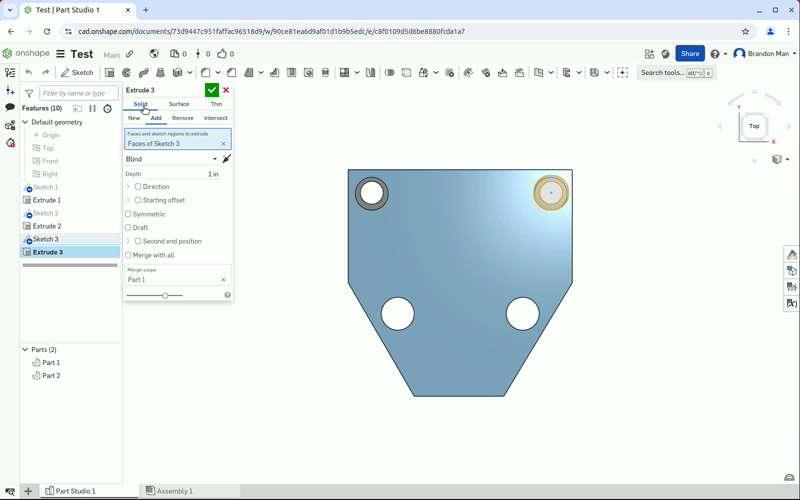
click(143, 106)
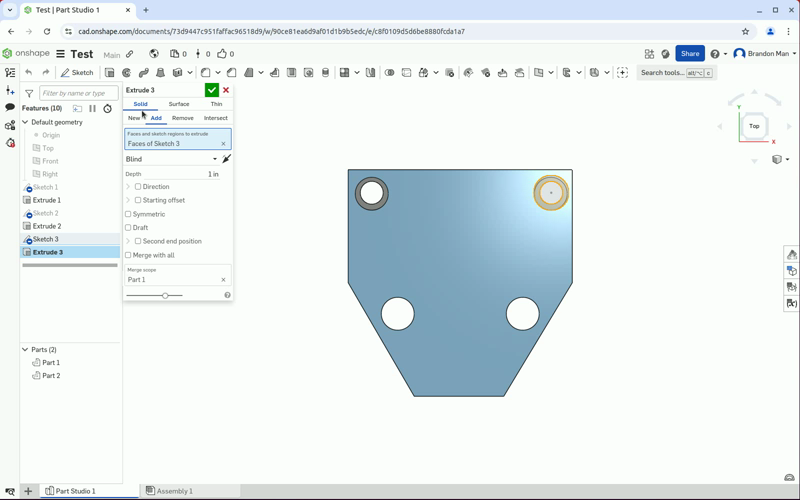
mouse_move(137, 120)
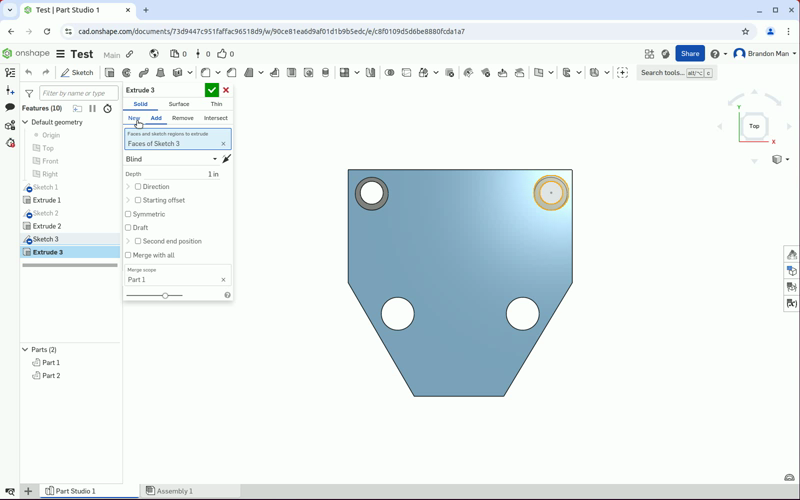
click(137, 120)
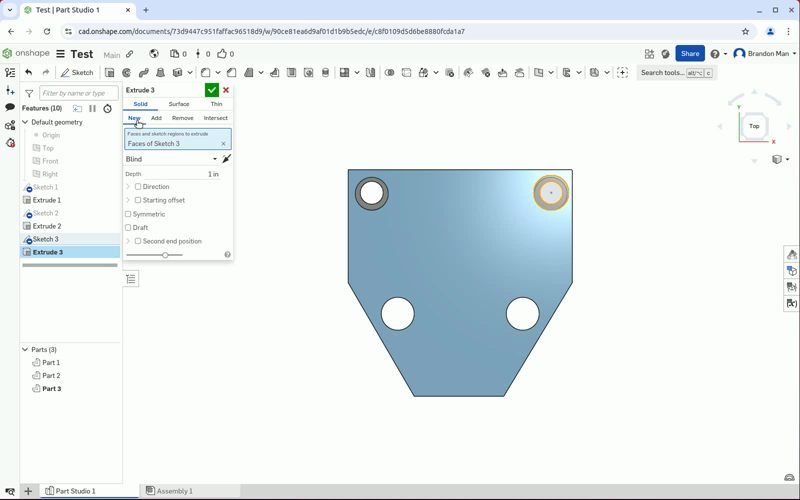
key(tab, 4)
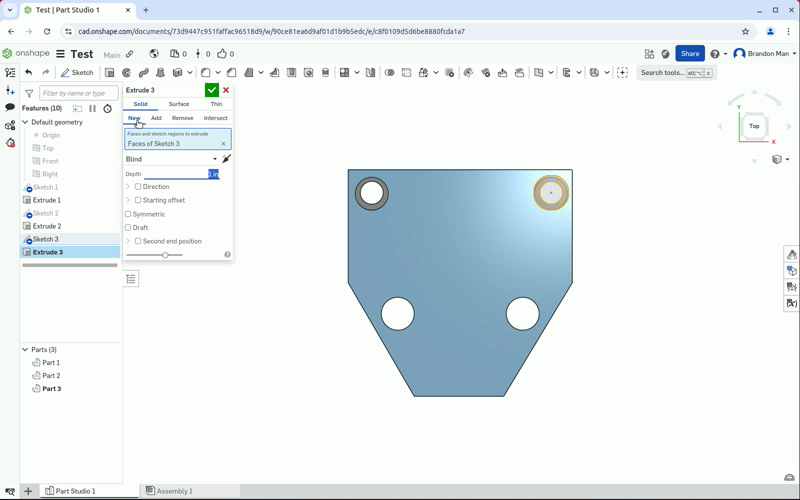
text(2.407)
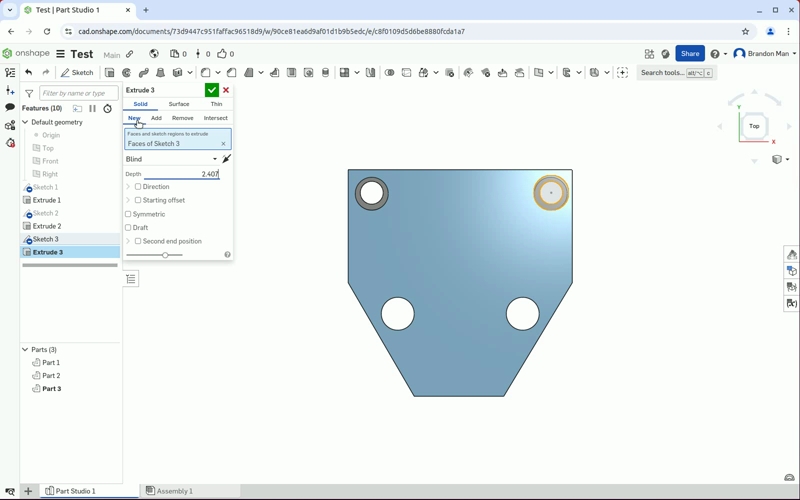
key(enter)
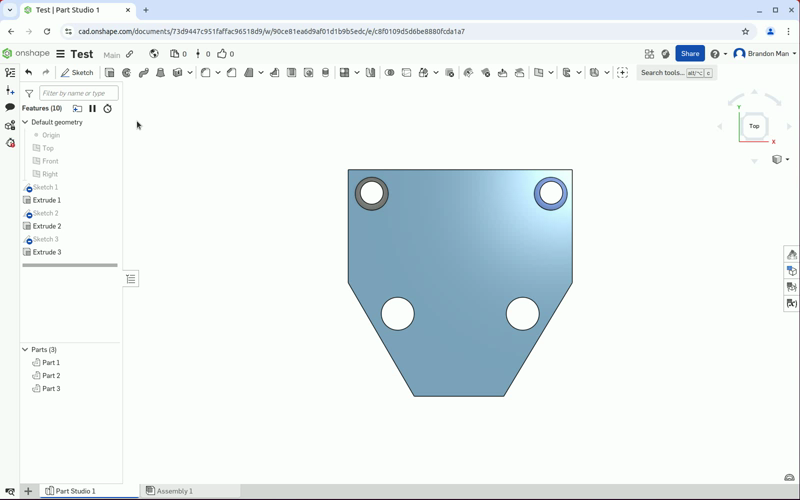
key(shift+h)
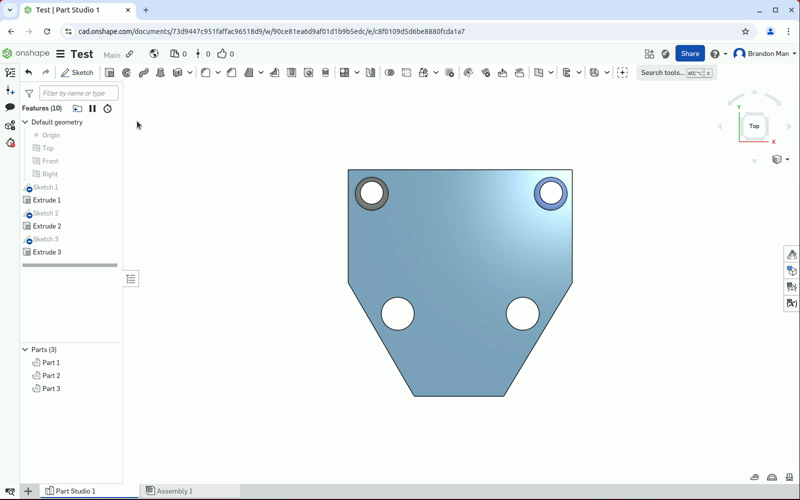
key(shift+h)
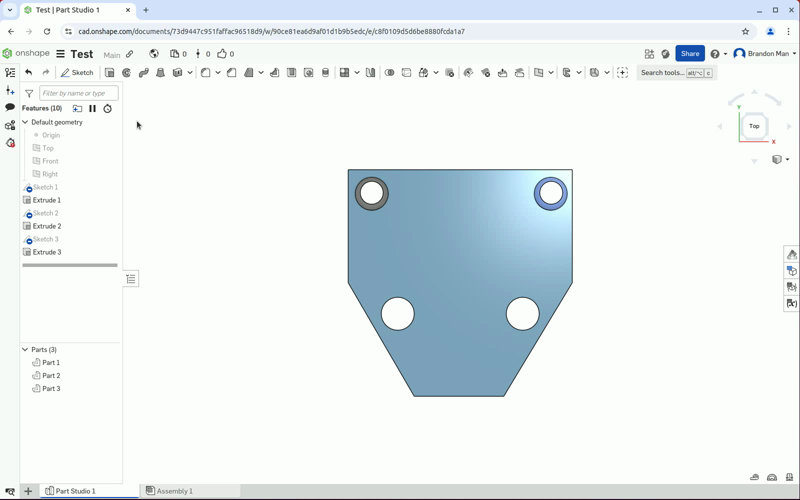
mouse_move(73, 189)
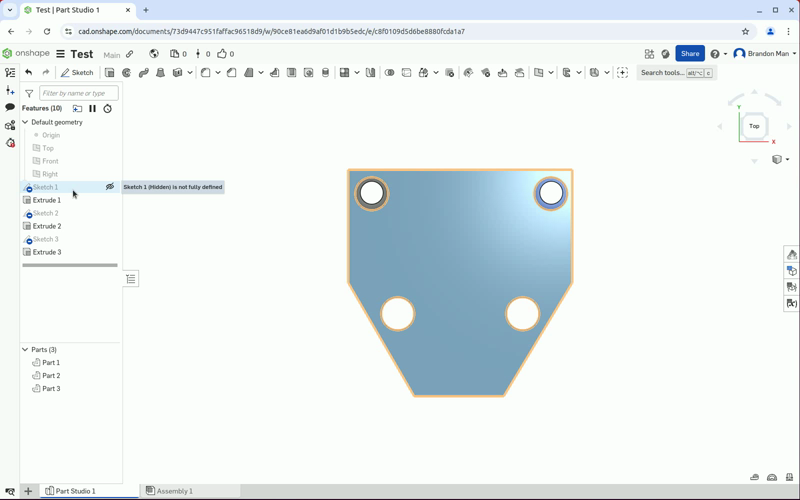
click(73, 189)
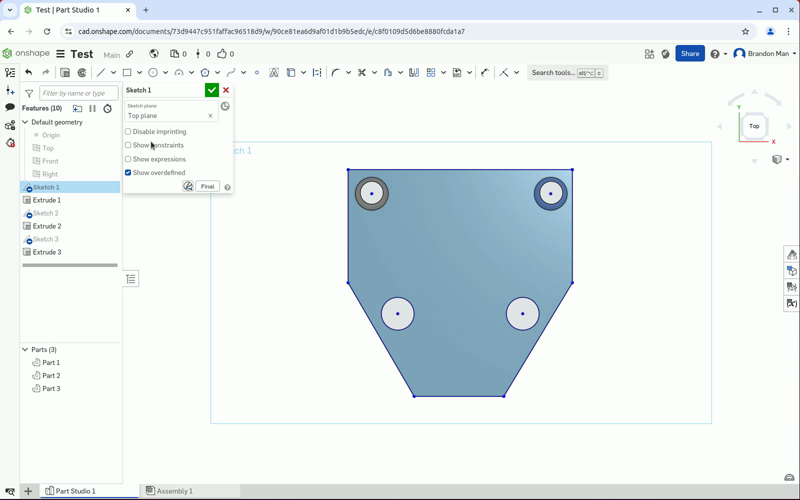
mouse_move(229, 92)
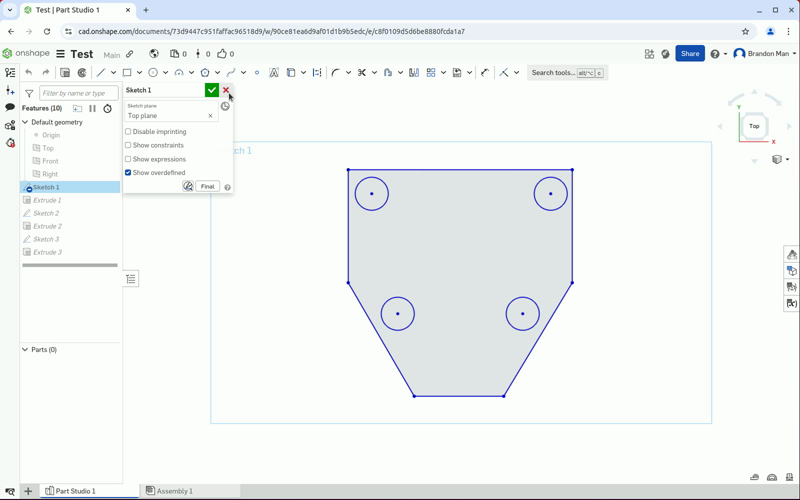
click(229, 92)
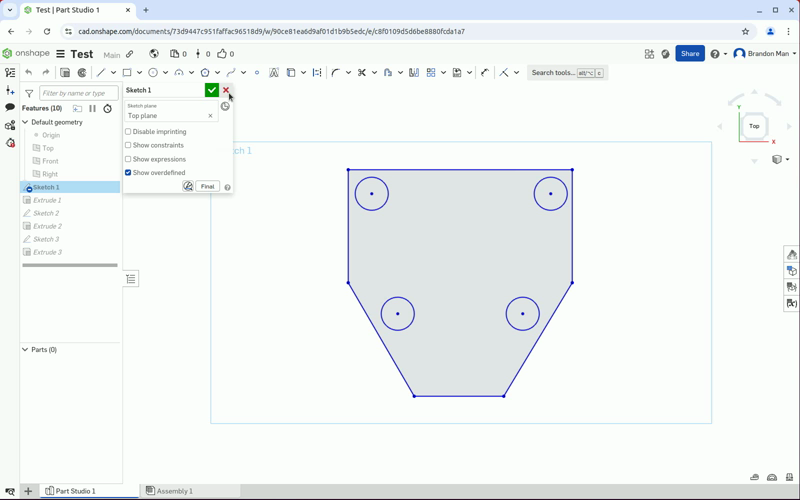
key(shift+s)
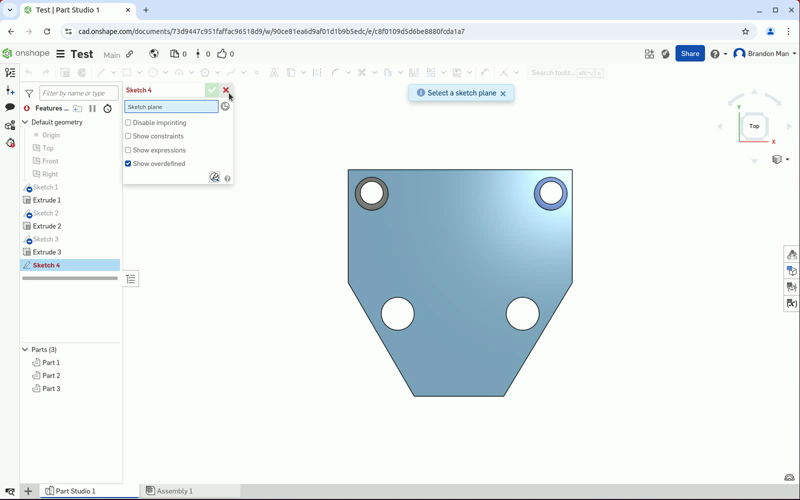
mouse_move(73, 150)
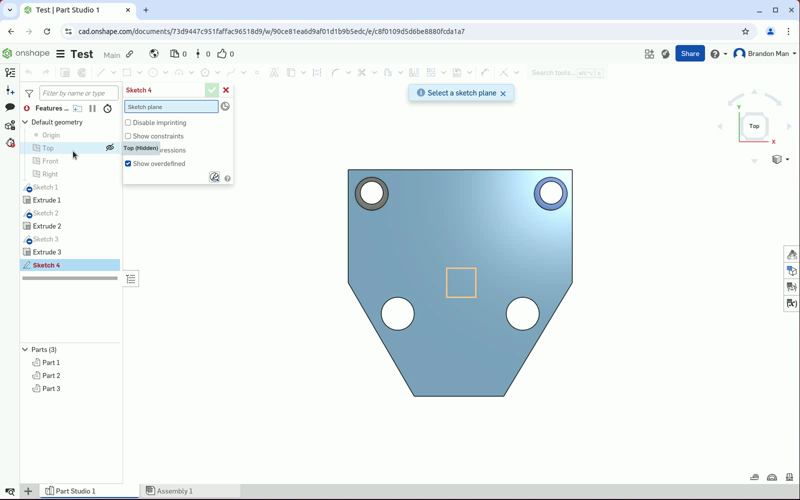
click(73, 150)
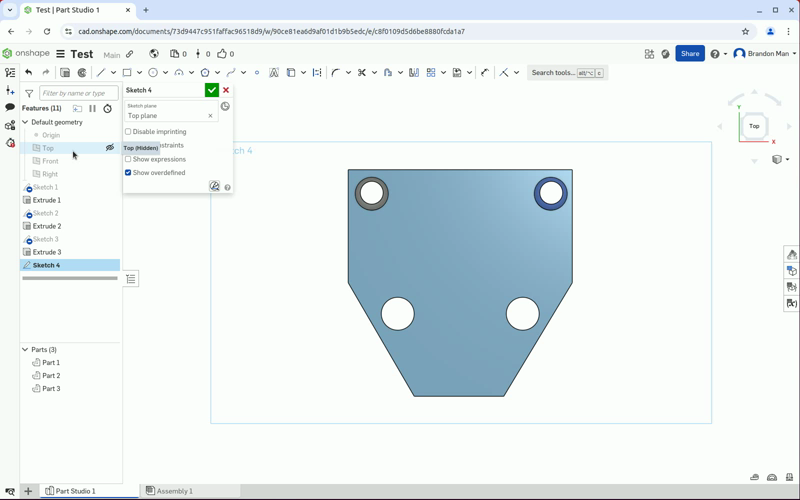
mouse_move(73, 352)
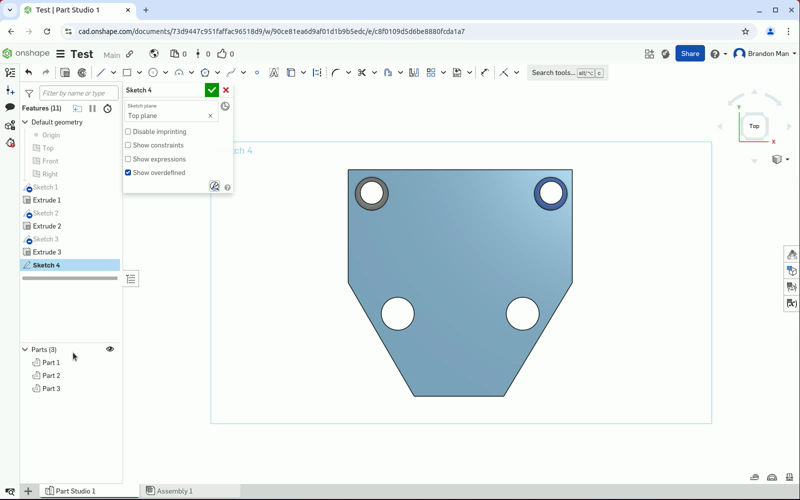
key(y)
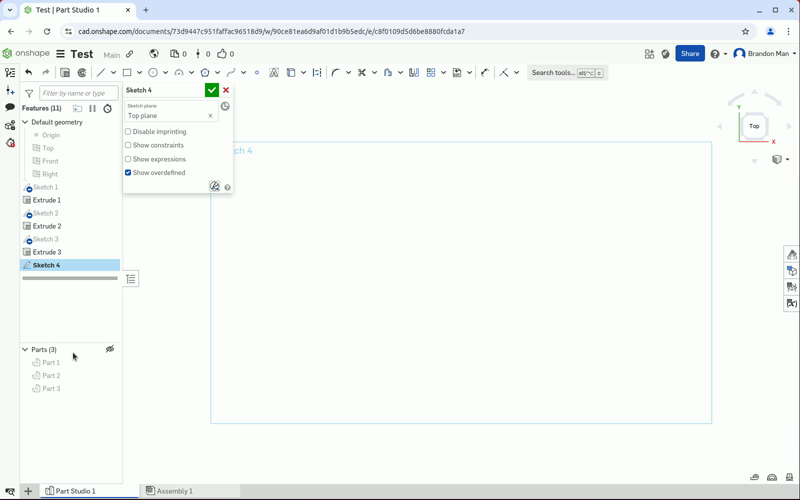
key(c)
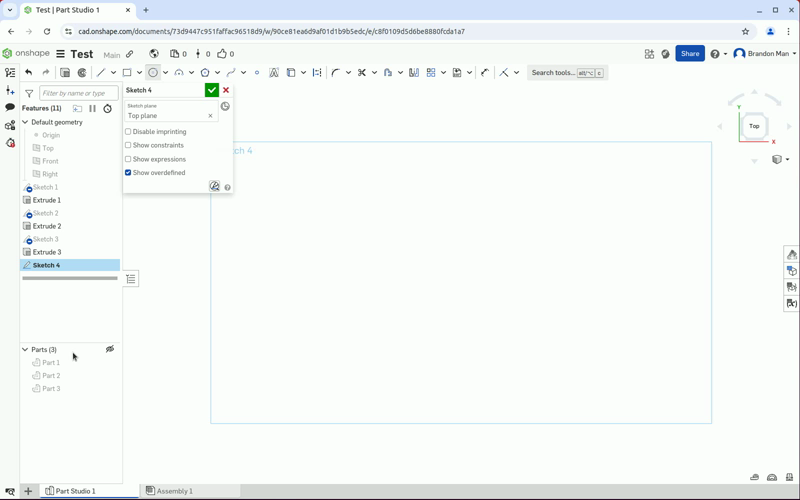
key_down(shift)
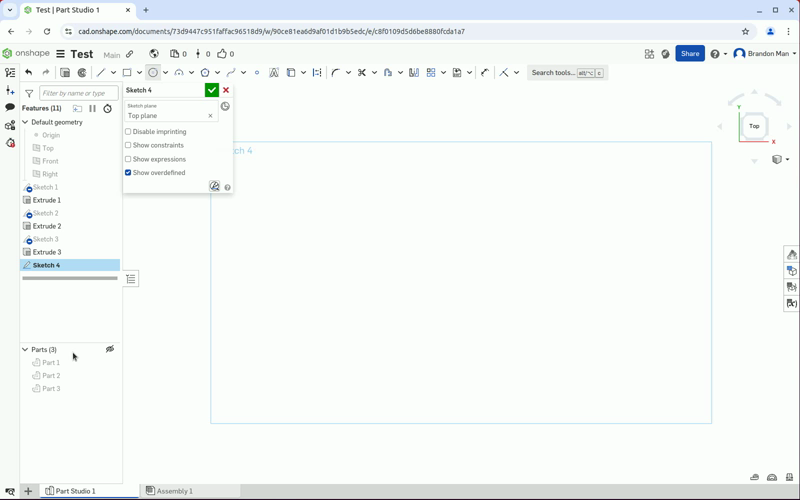
mouse_move(525, 313)
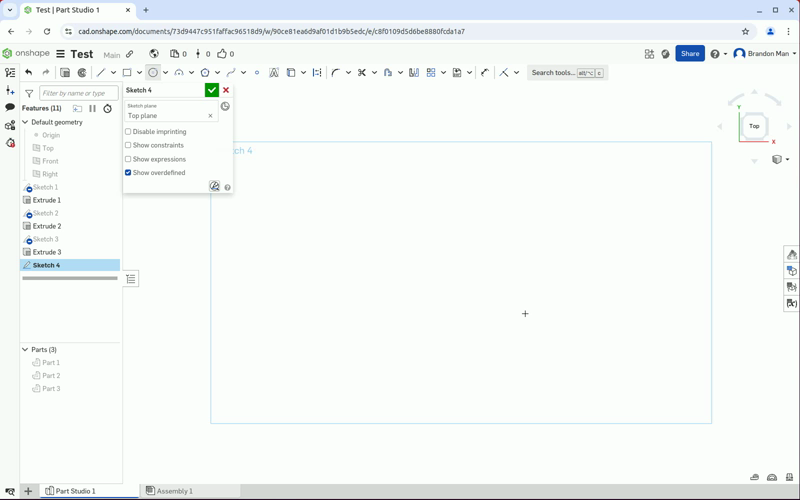
click(525, 313)
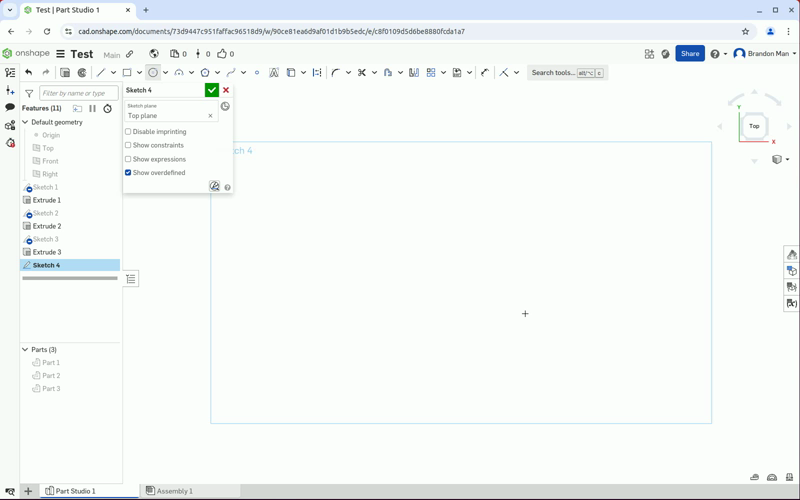
key_up(shift)
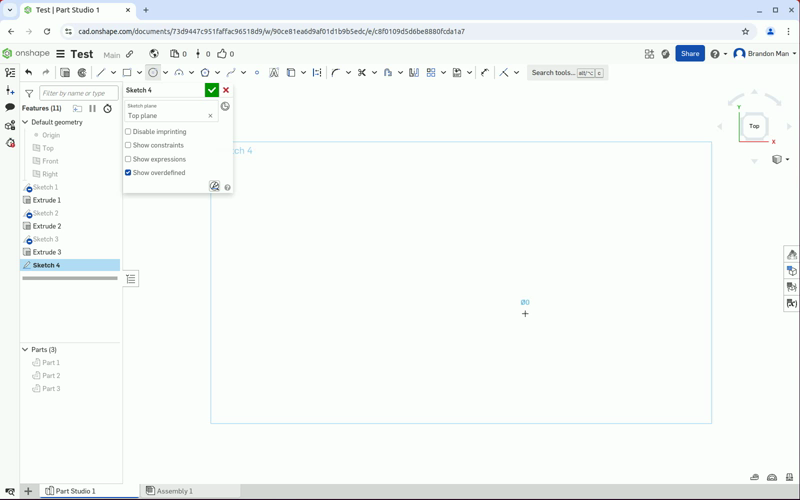
mouse_move(543, 313)
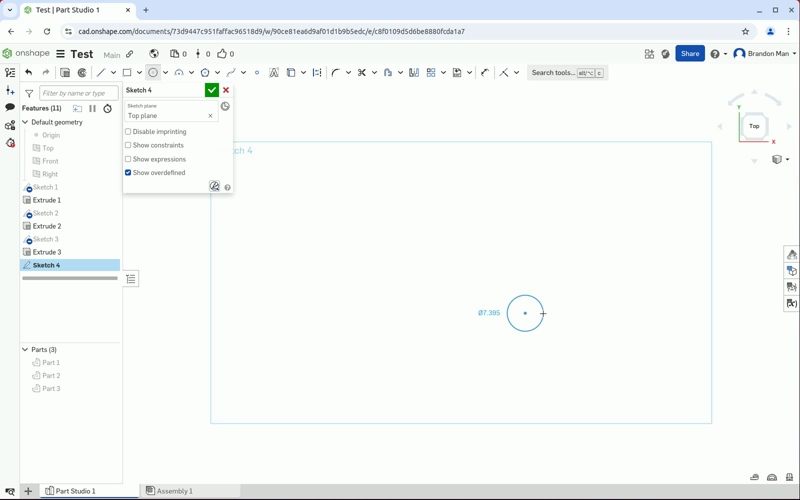
click(543, 313)
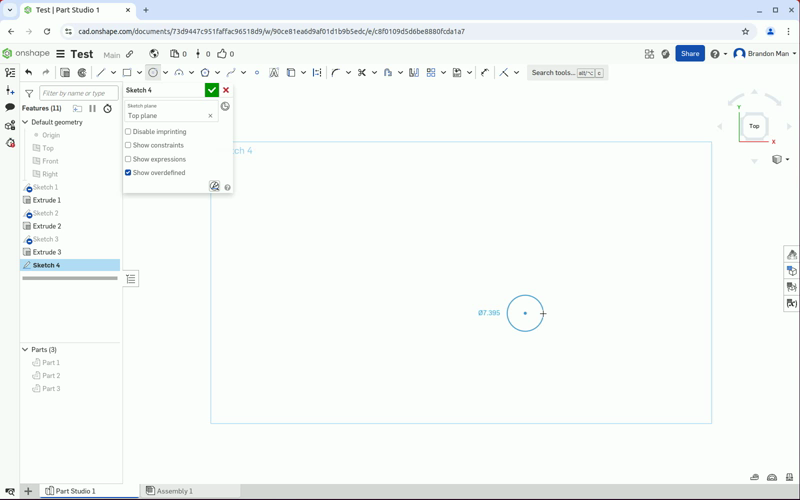
key(esc)
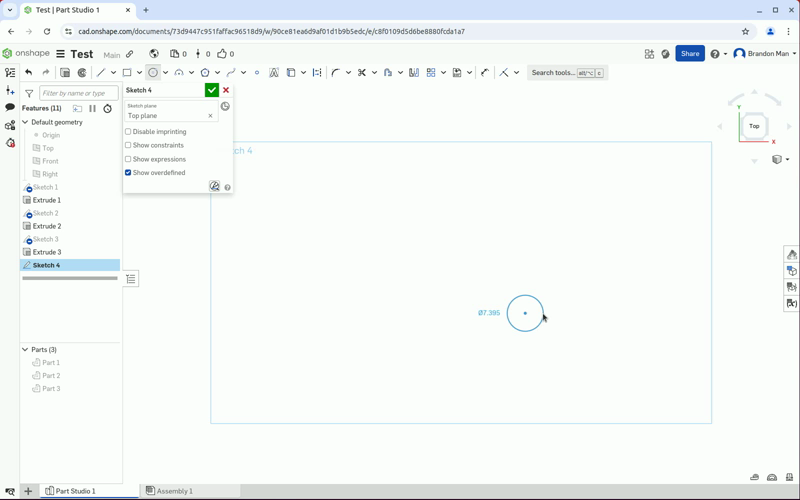
key(c)
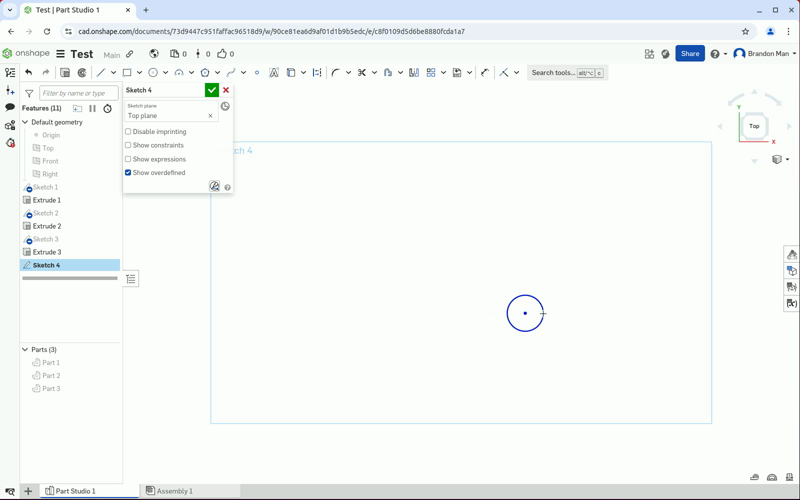
key_down(shift)
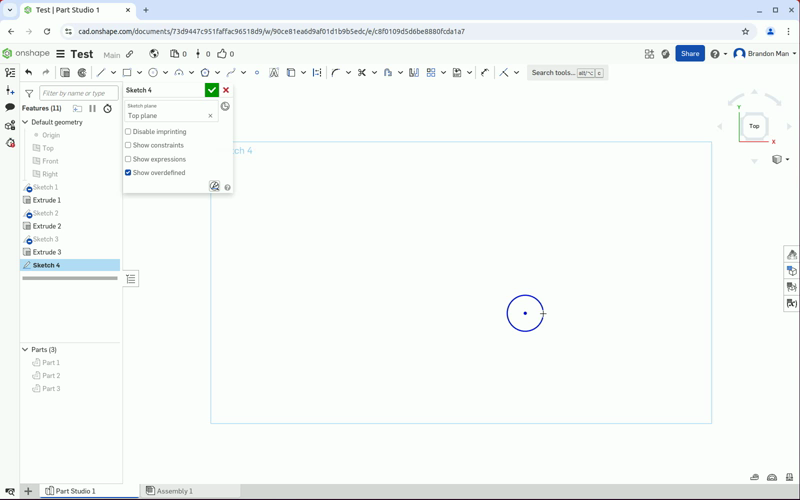
mouse_move(525, 313)
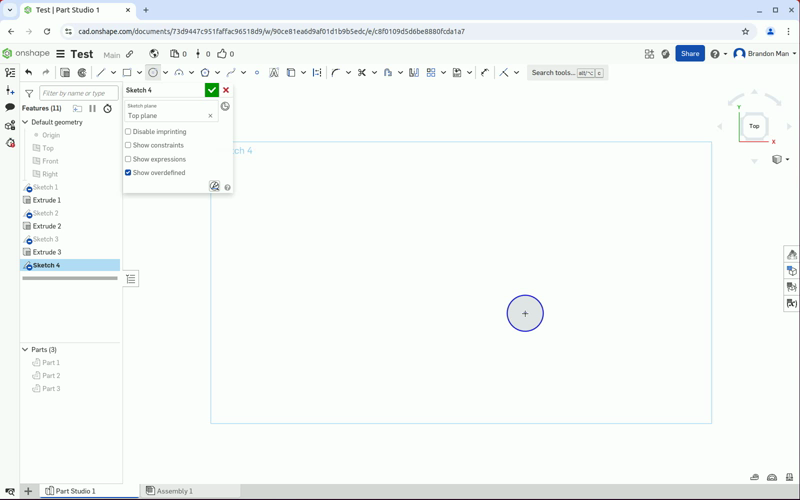
click(525, 313)
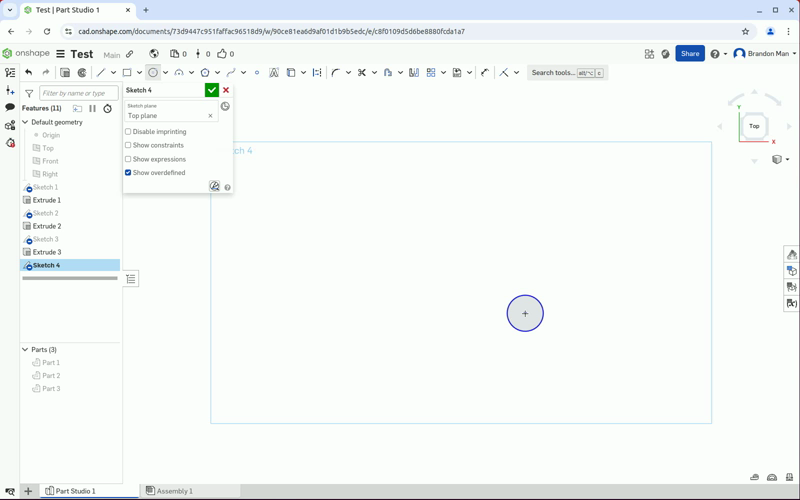
key_up(shift)
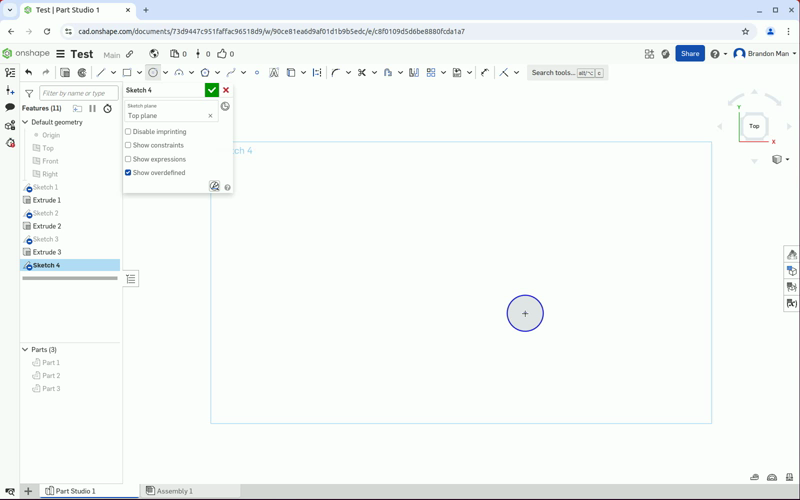
mouse_move(537, 313)
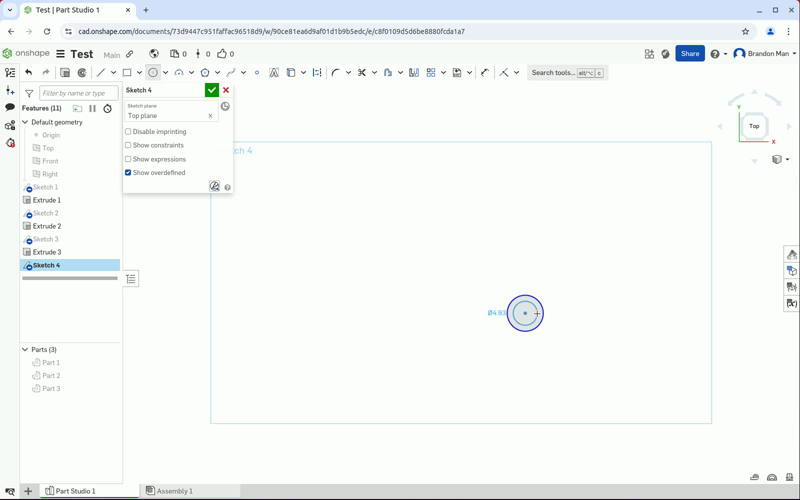
click(537, 313)
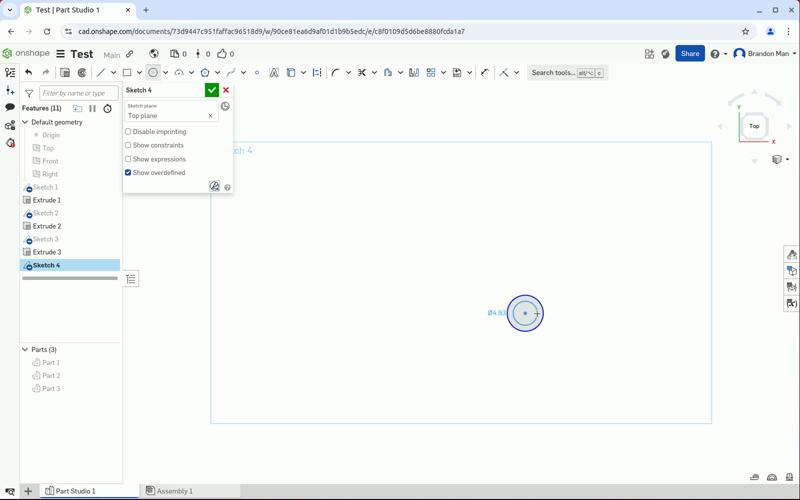
key(esc)
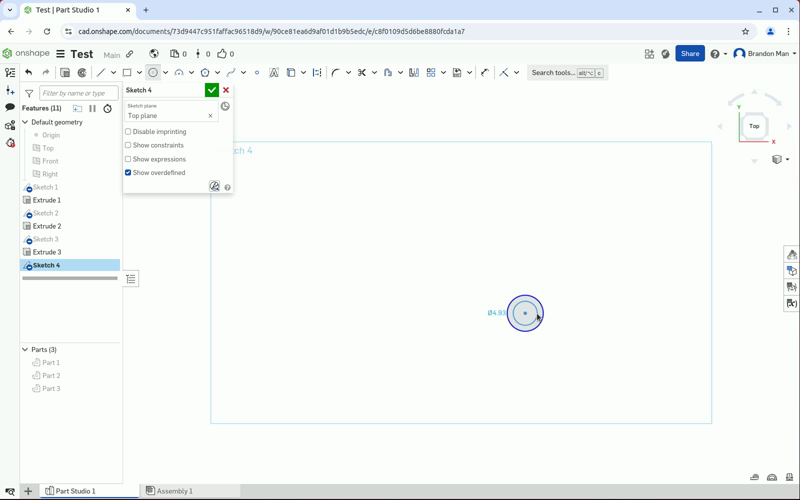
mouse_move(536, 305)
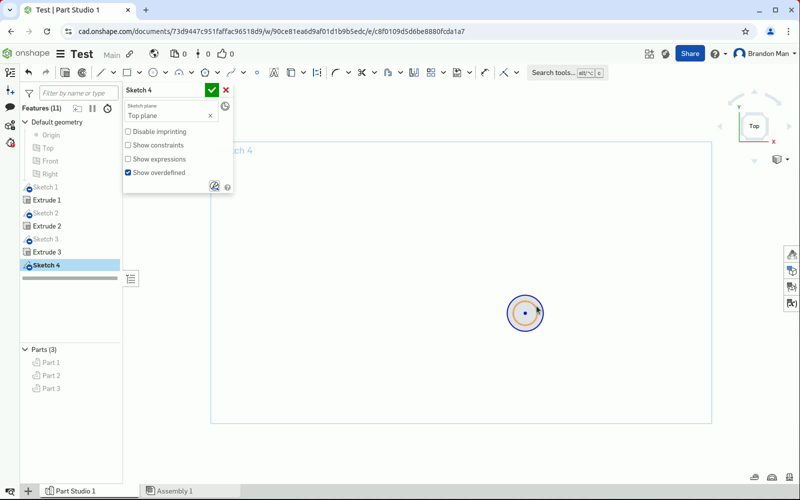
scroll(6)
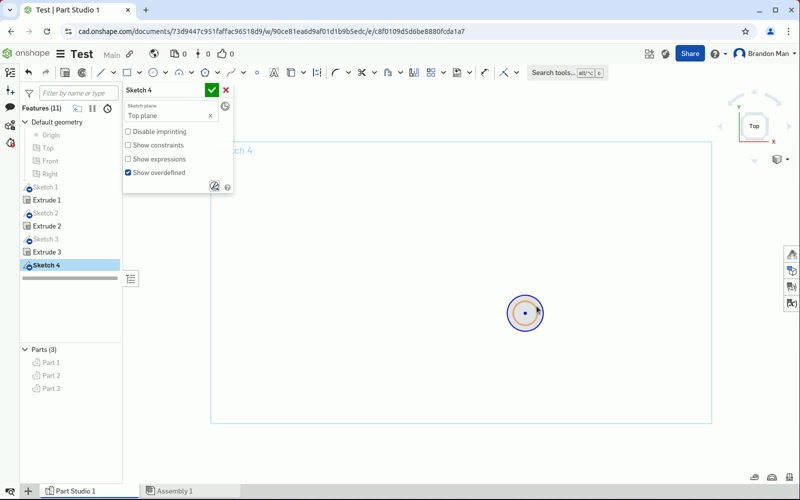
scroll(6)
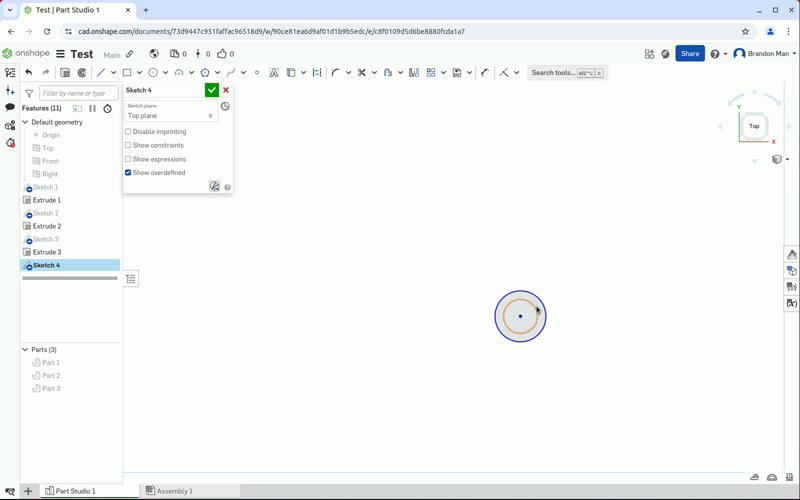
scroll(6)
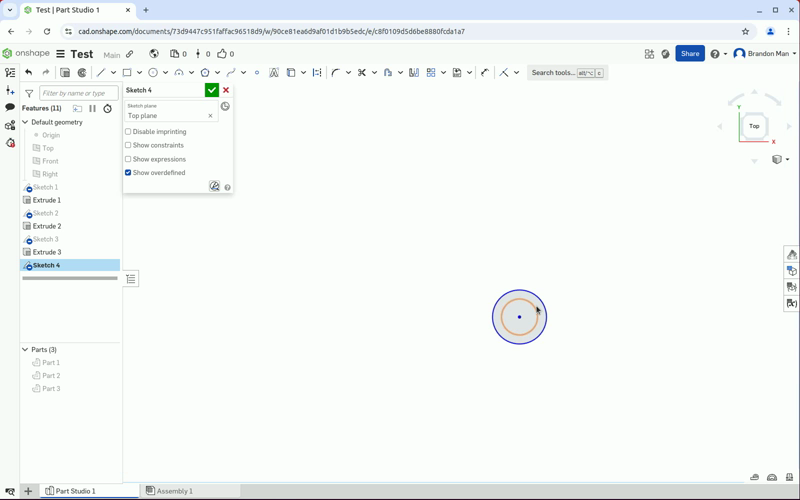
scroll(6)
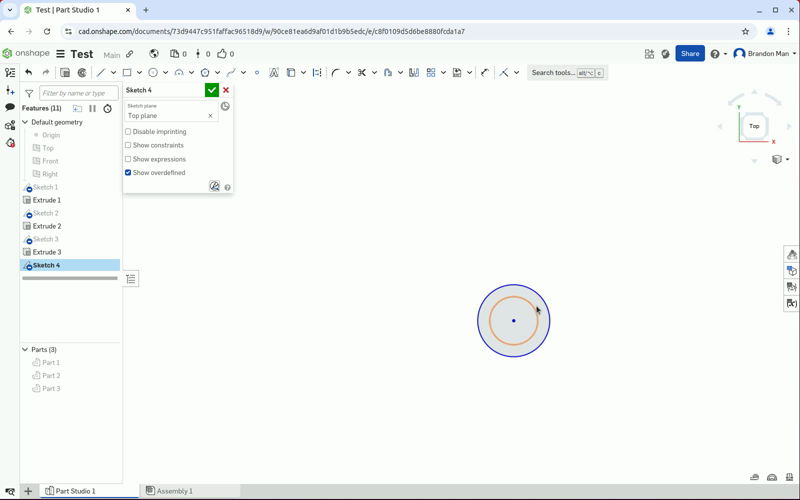
scroll(6)
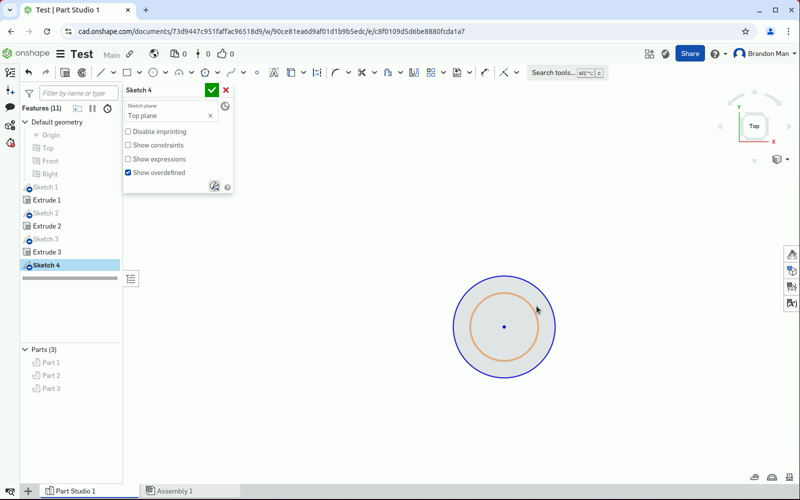
scroll(6)
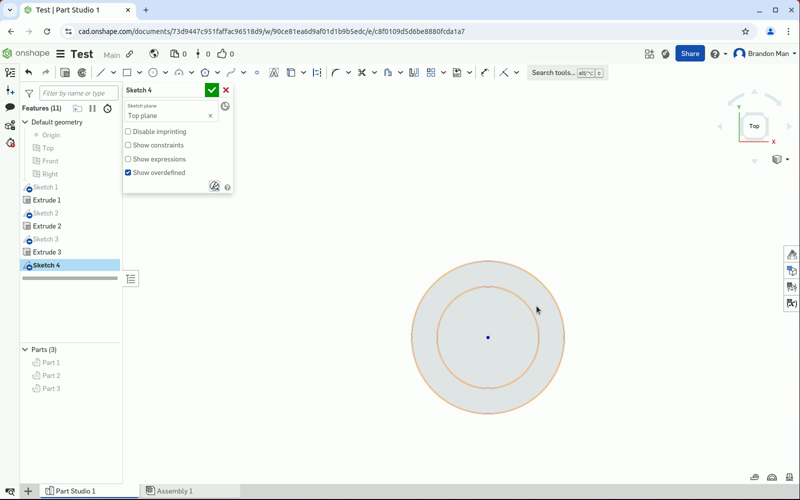
scroll(6)
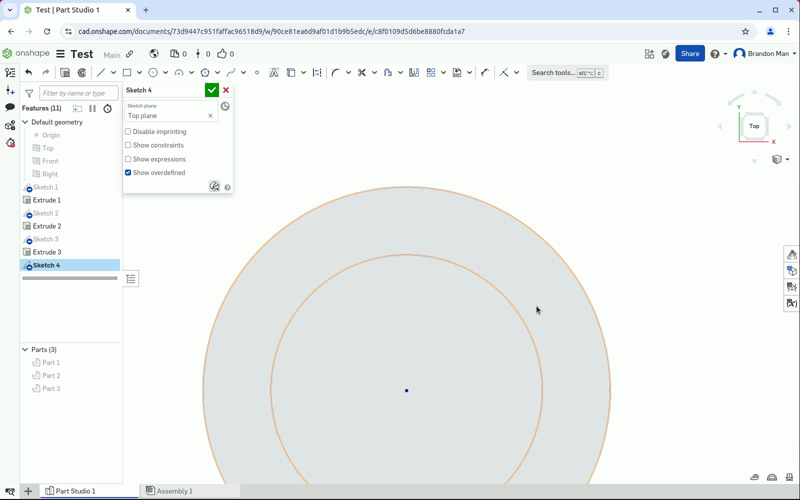
click(536, 305)
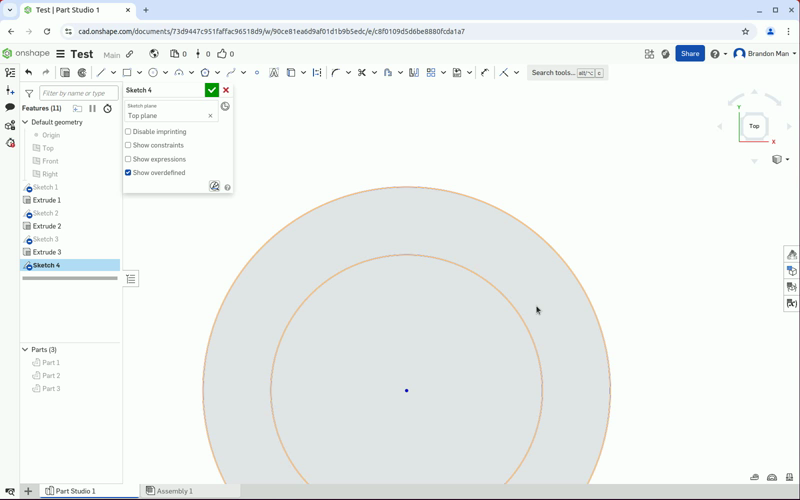
scroll(-6)
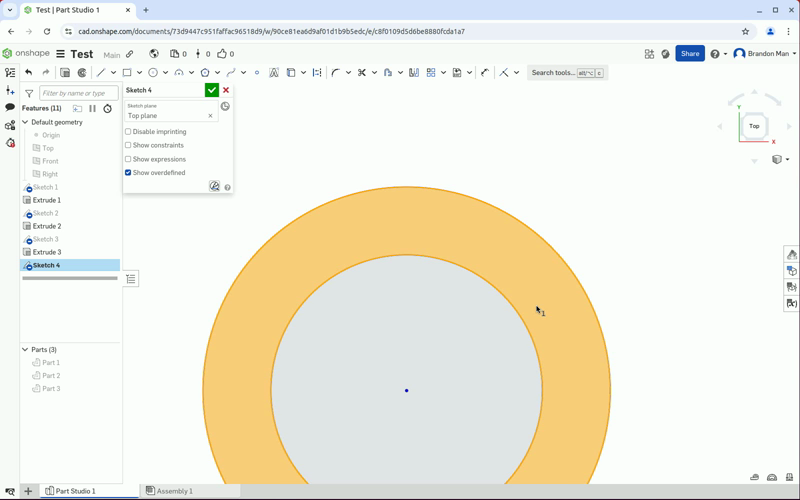
scroll(-6)
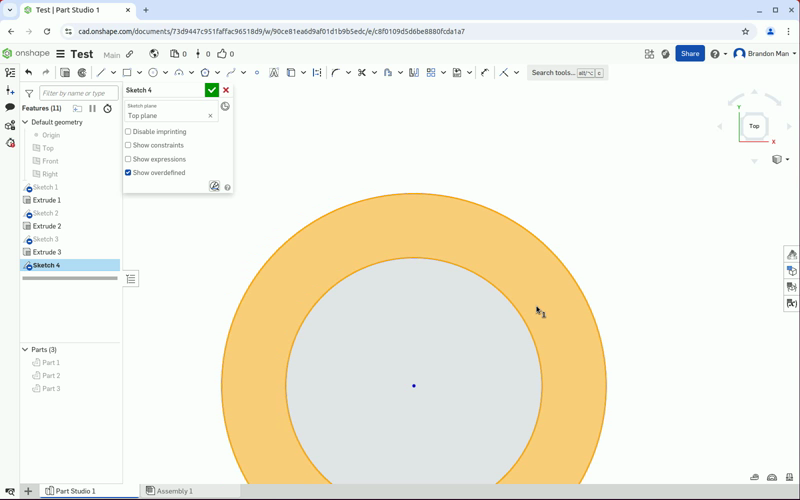
scroll(-6)
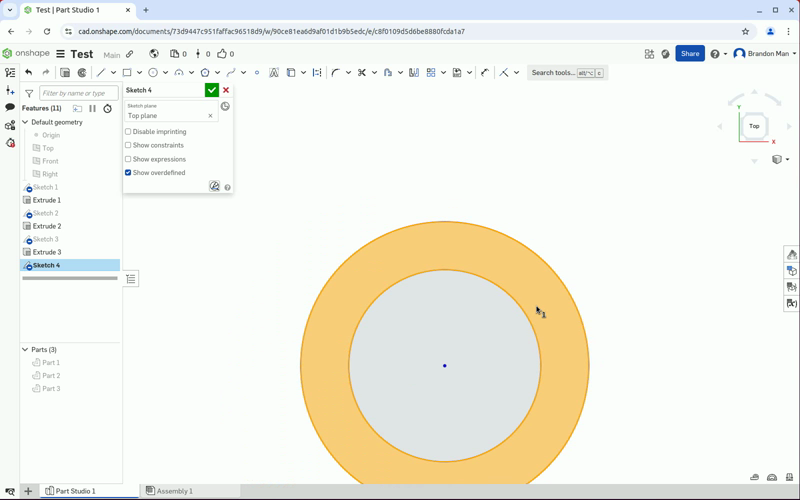
scroll(-6)
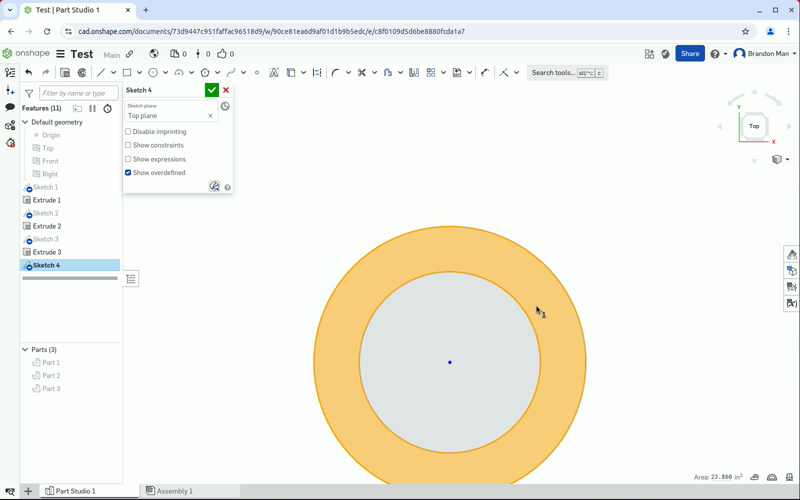
scroll(-6)
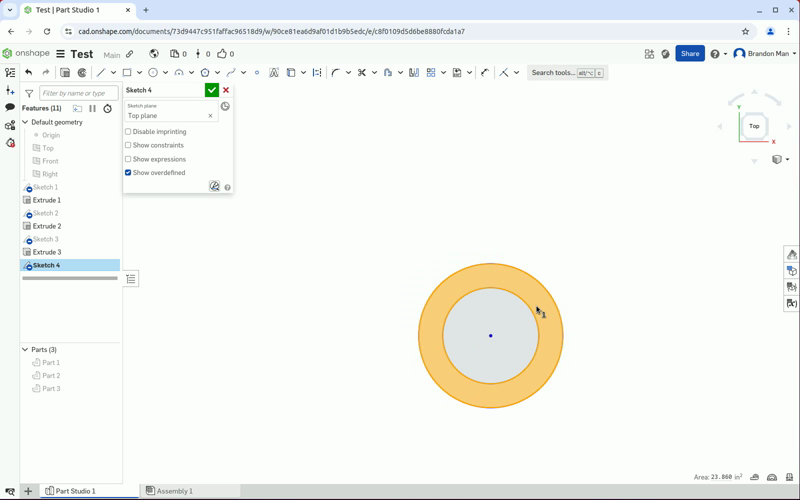
scroll(-6)
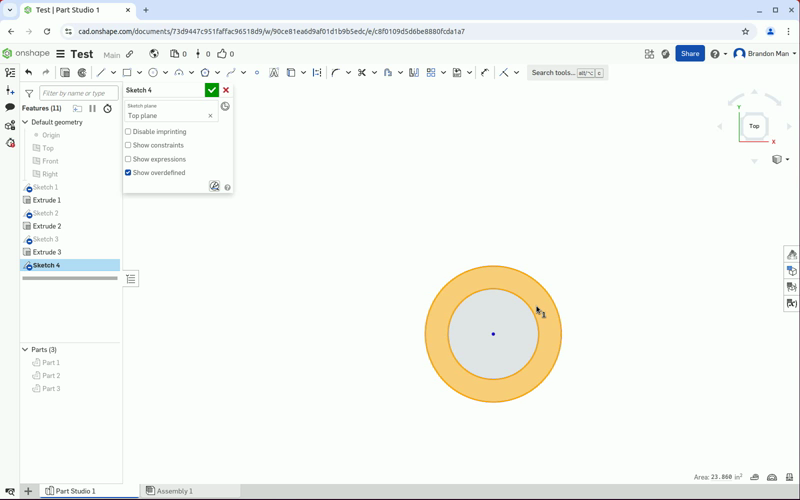
scroll(-6)
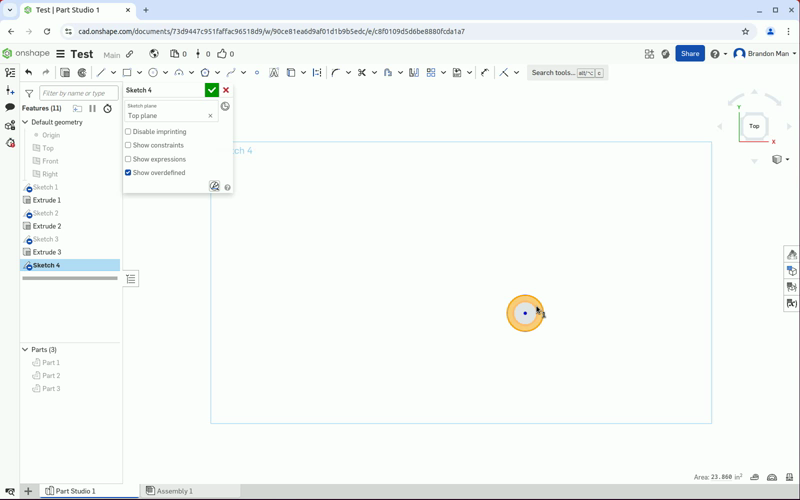
mouse_move(73, 352)
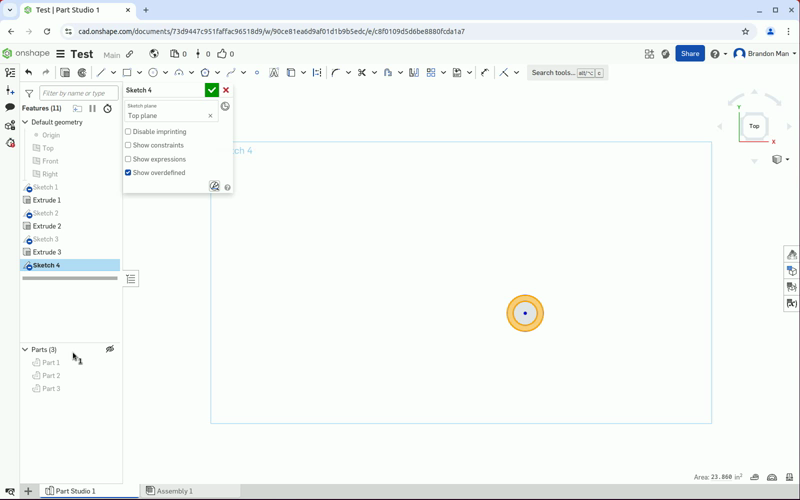
key(shift+y)
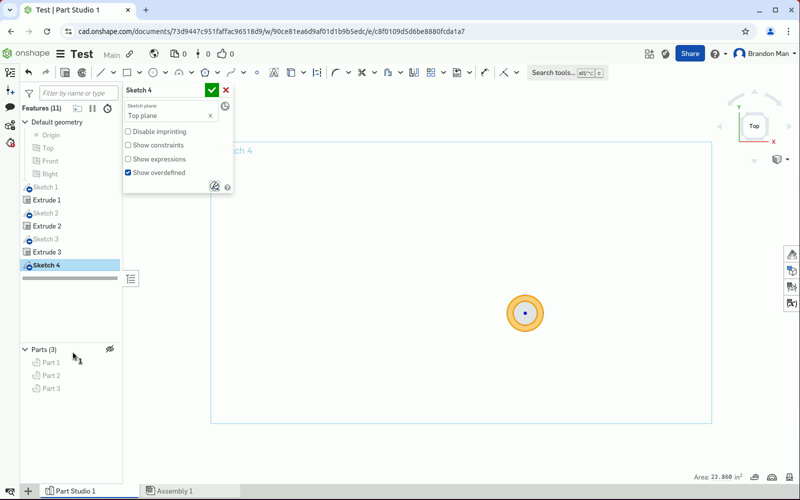
key(shift+e)
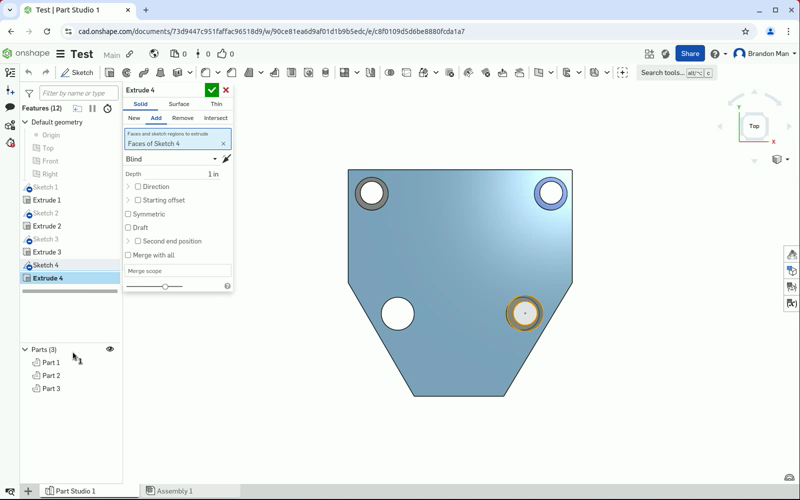
mouse_move(143, 106)
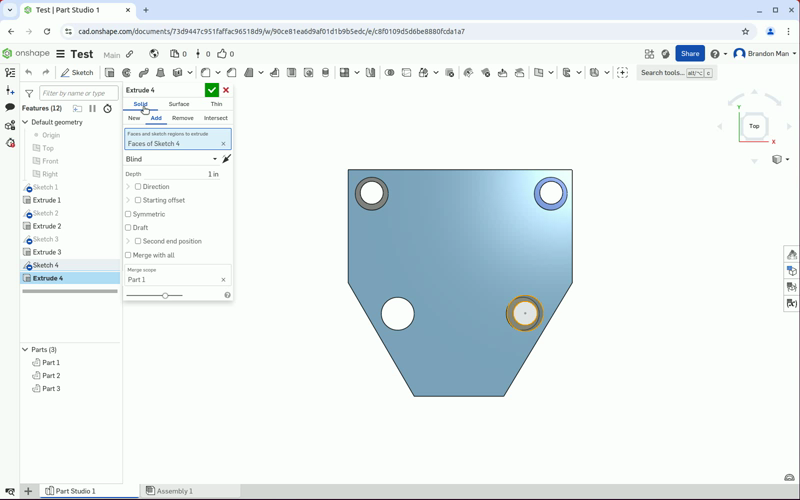
click(143, 106)
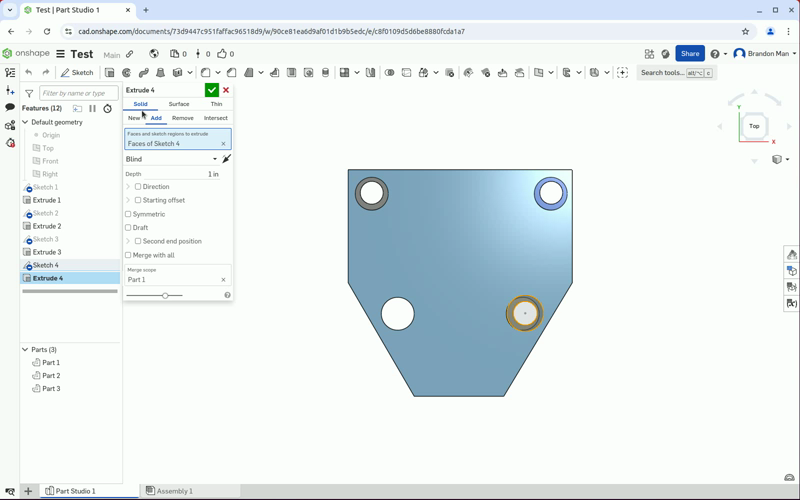
mouse_move(137, 120)
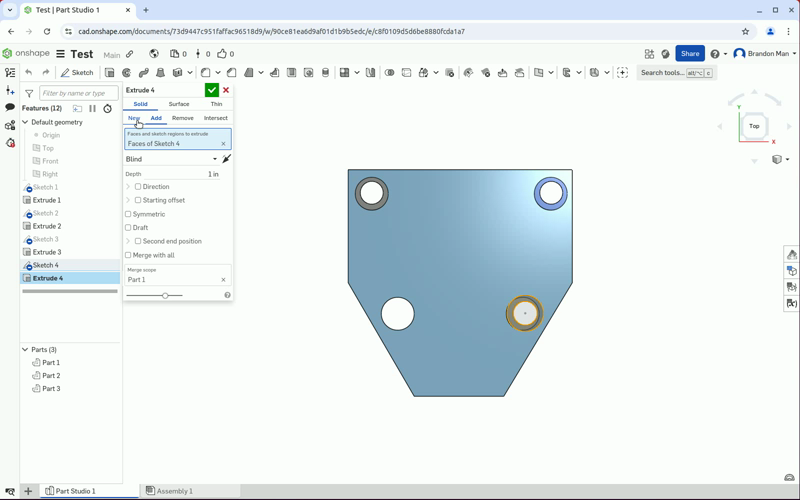
click(137, 120)
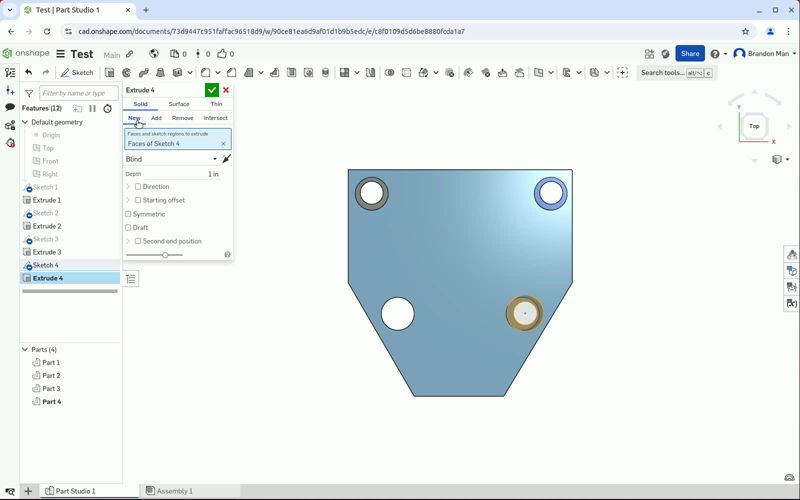
key(tab, 4)
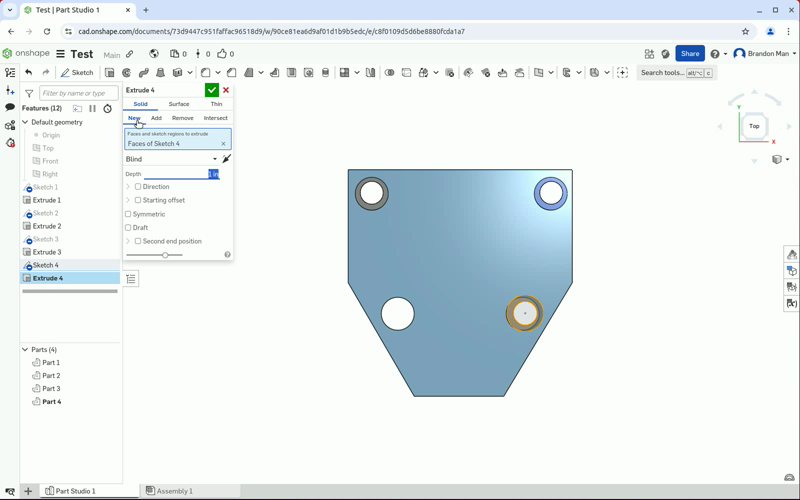
text(2.407)
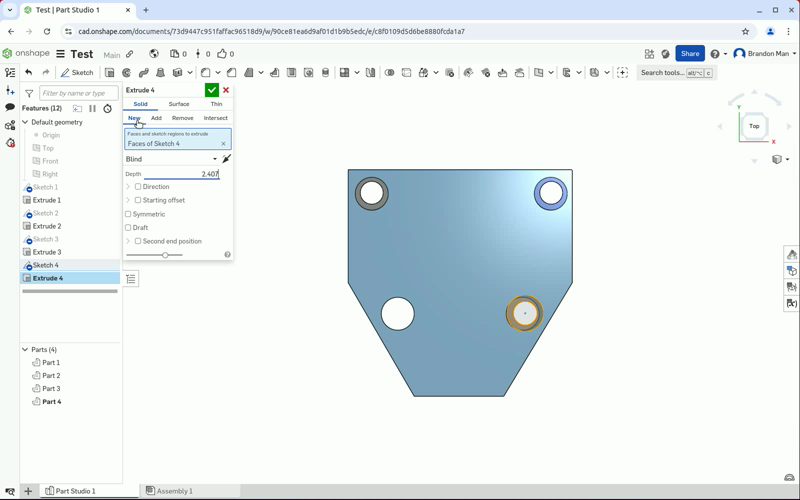
key(enter)
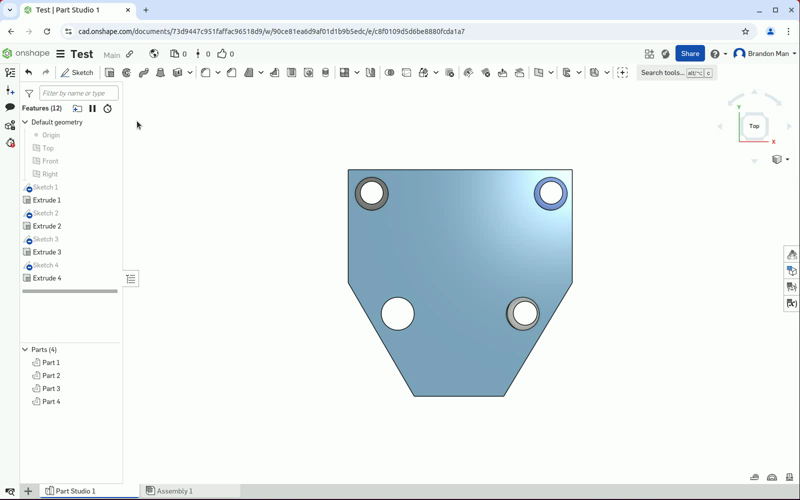
key(shift+h)
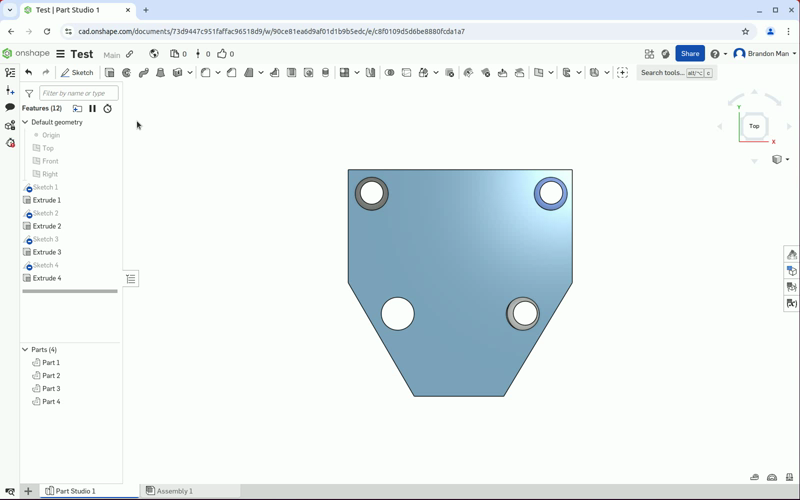
key(shift+h)
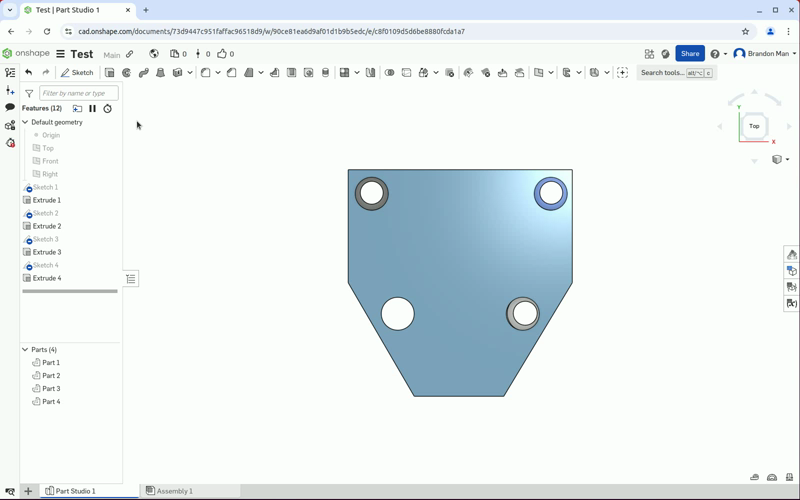
mouse_move(73, 189)
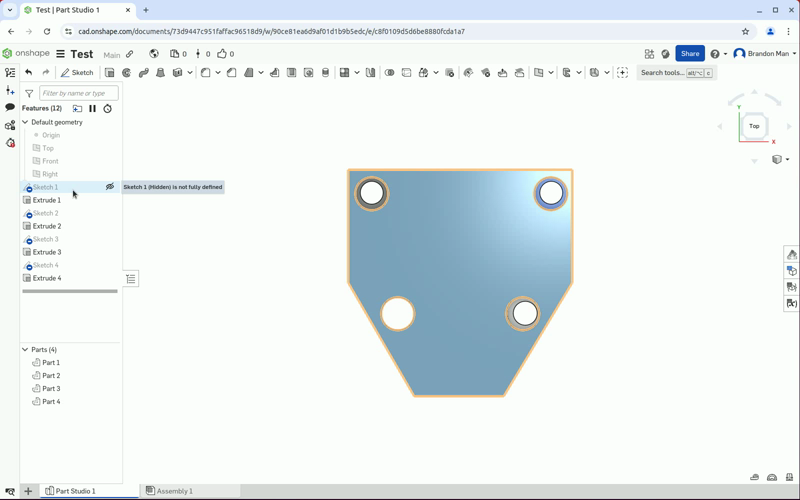
click(73, 189)
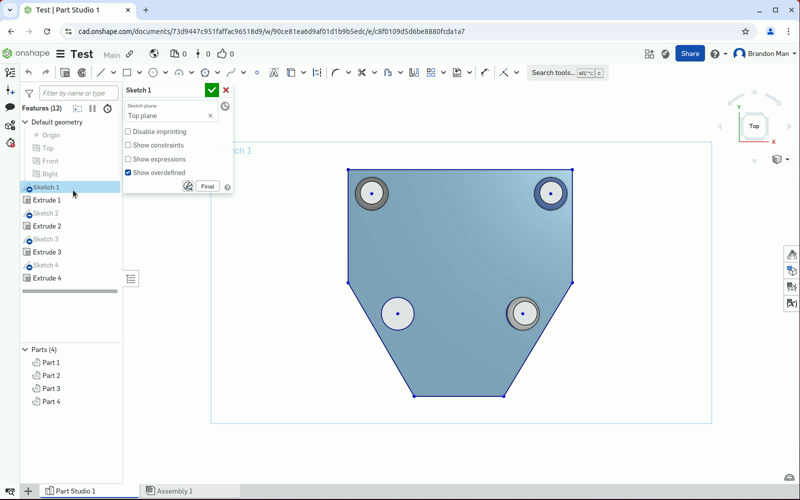
mouse_move(229, 92)
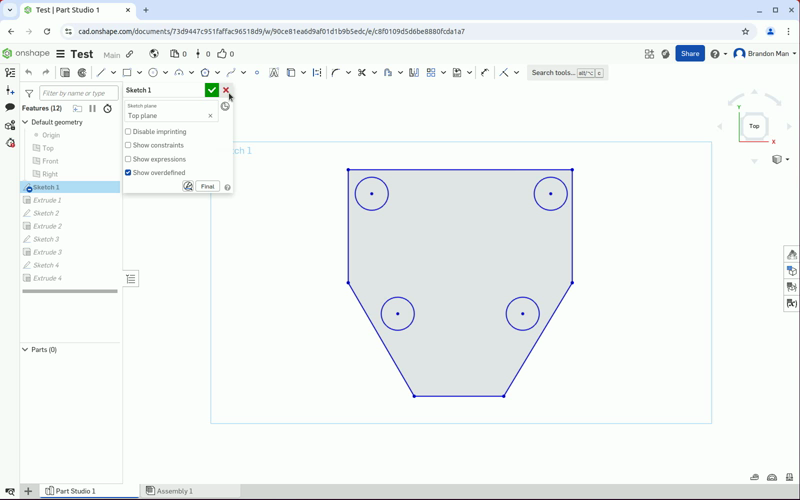
click(229, 92)
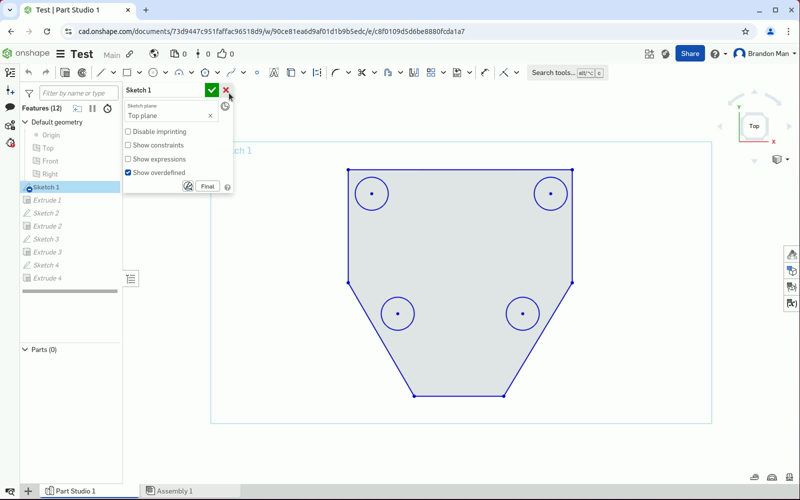
key(shift+s)
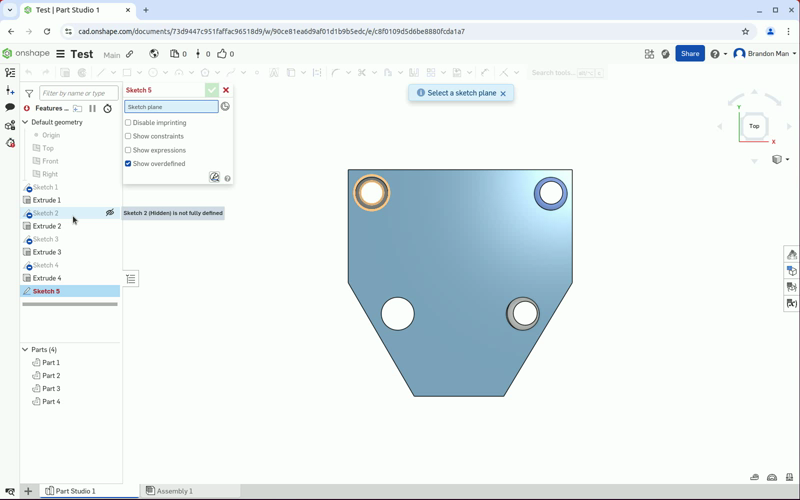
scroll(3)
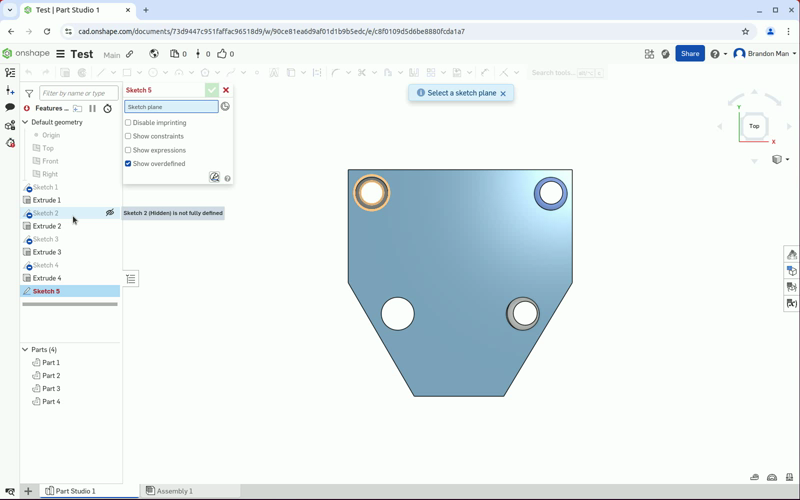
mouse_move(73, 150)
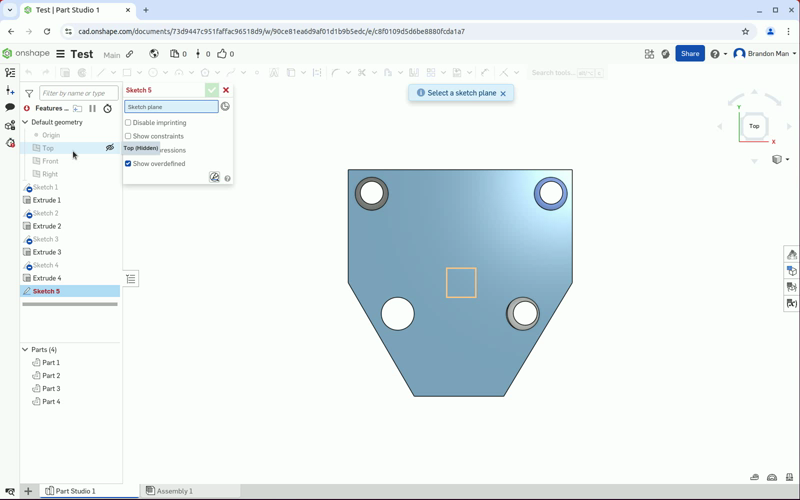
click(73, 150)
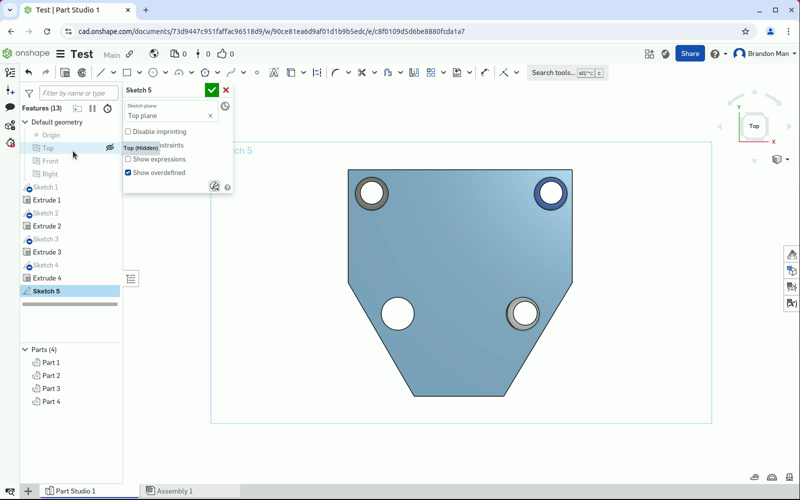
mouse_move(73, 352)
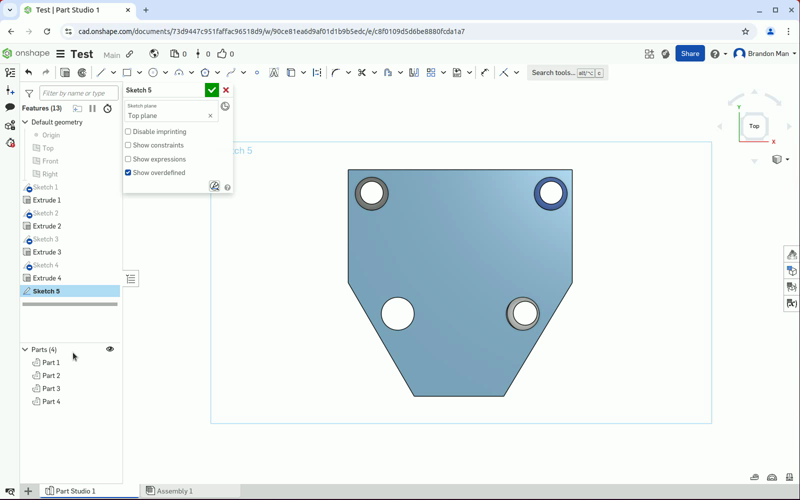
key(y)
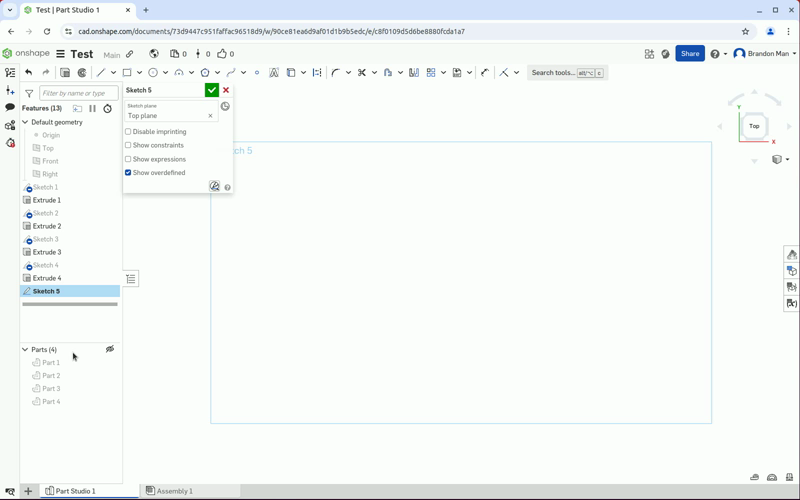
key(c)
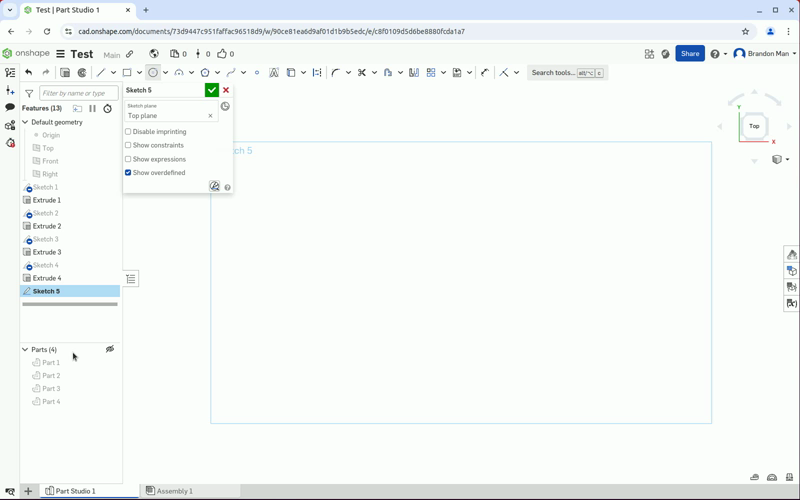
key_down(shift)
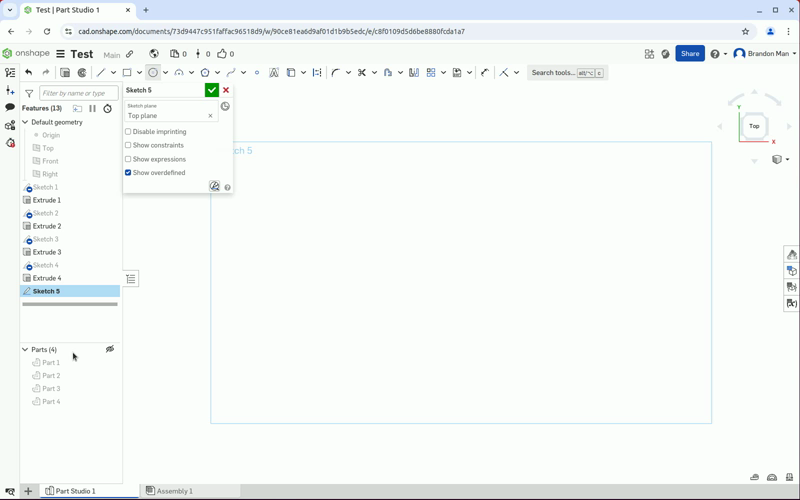
mouse_move(398, 313)
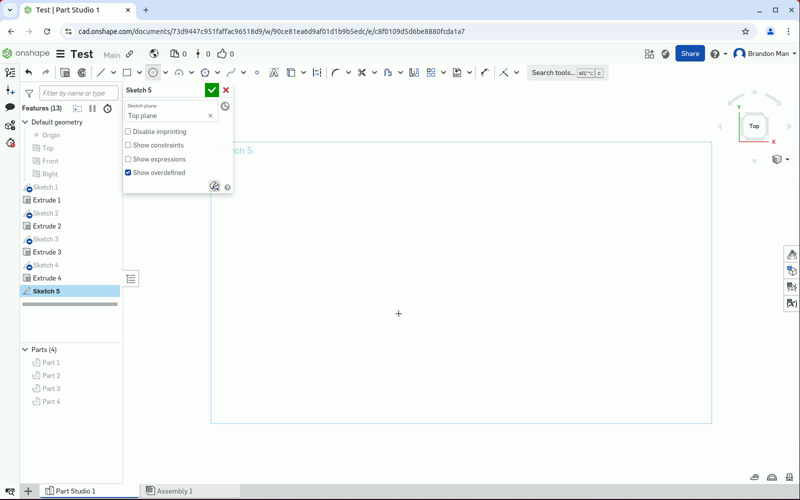
click(398, 313)
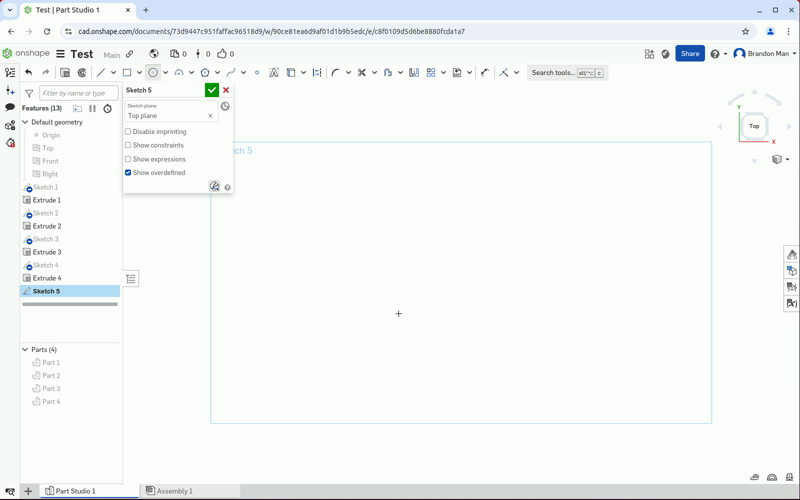
key_up(shift)
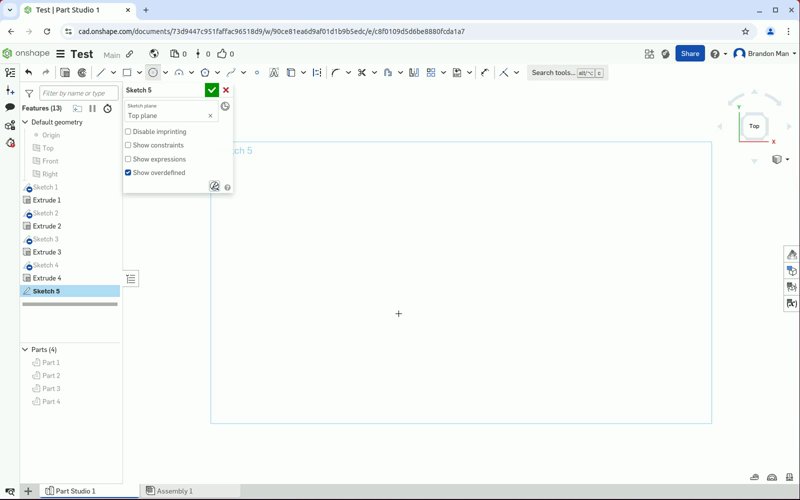
mouse_move(416, 313)
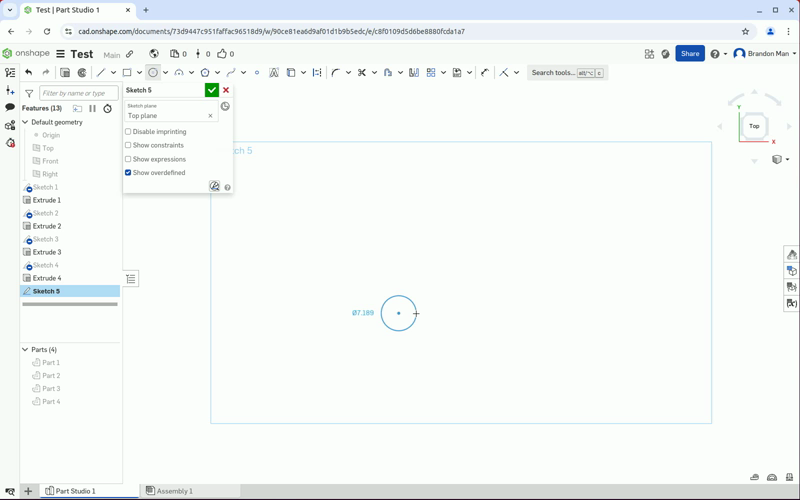
click(416, 313)
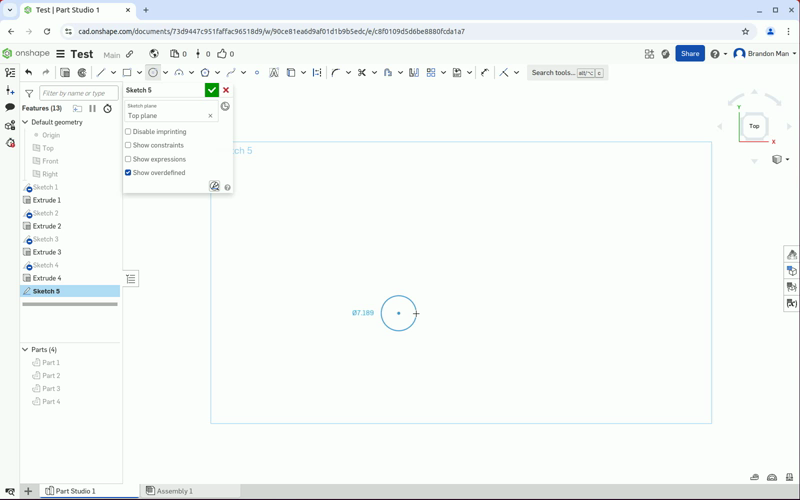
key(esc)
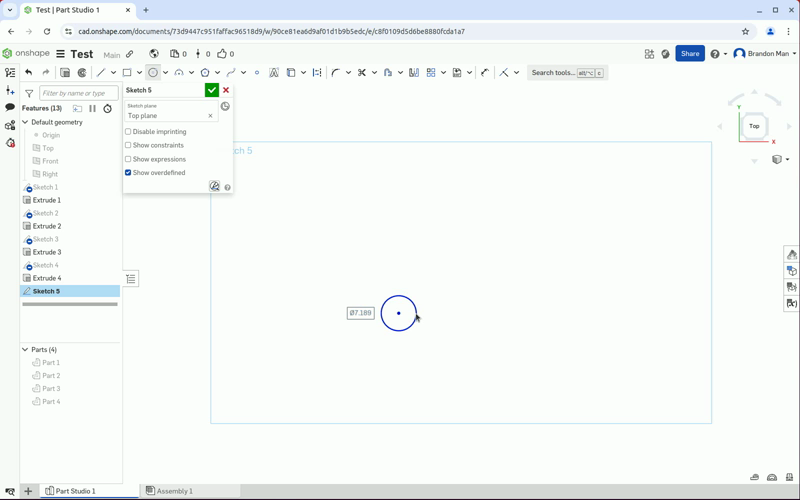
key(c)
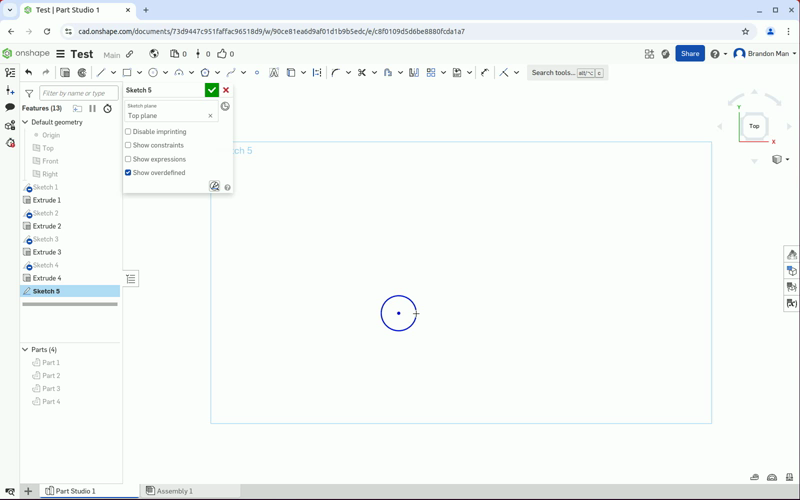
key_down(shift)
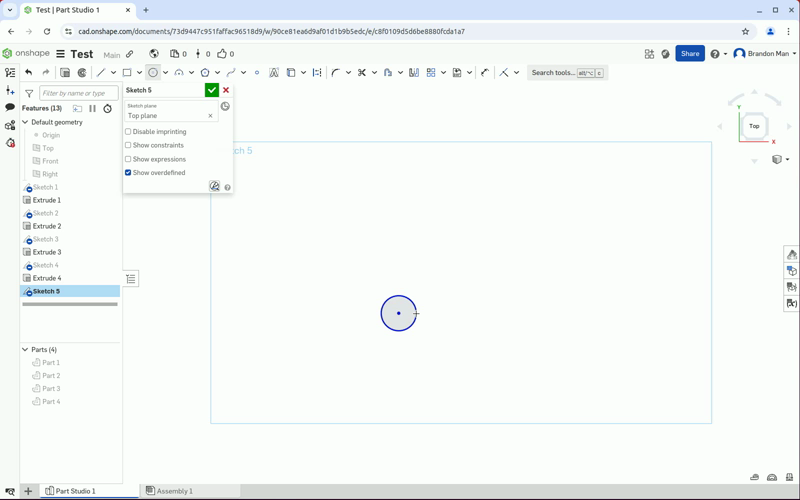
mouse_move(398, 313)
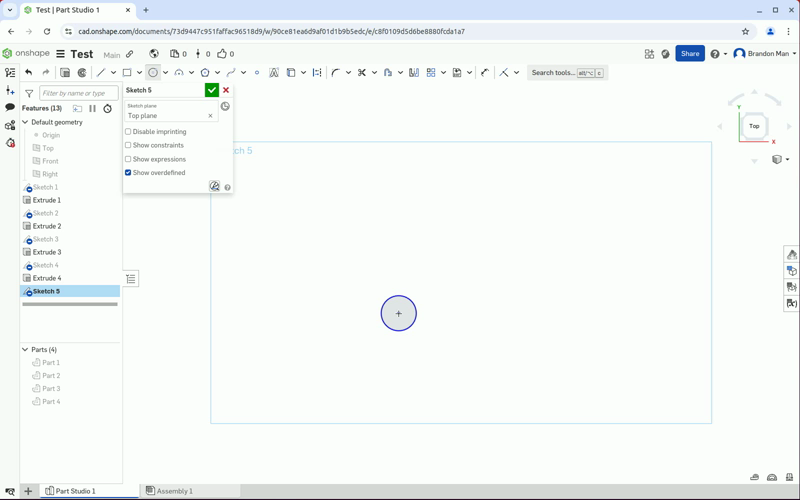
click(398, 313)
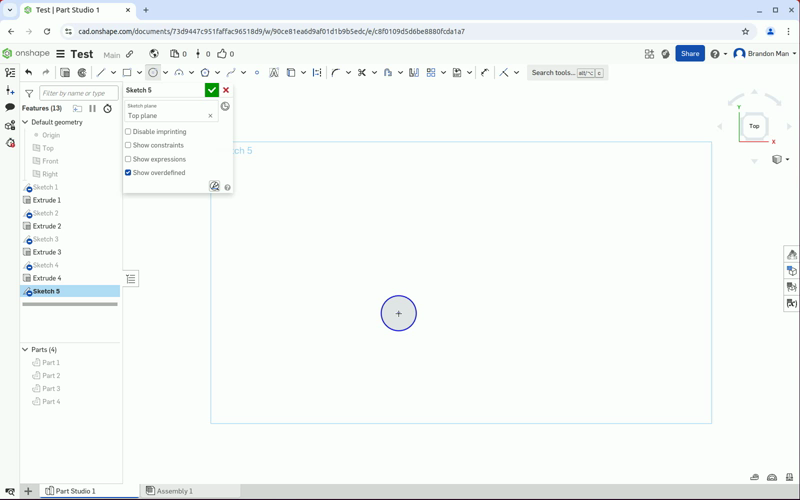
key_up(shift)
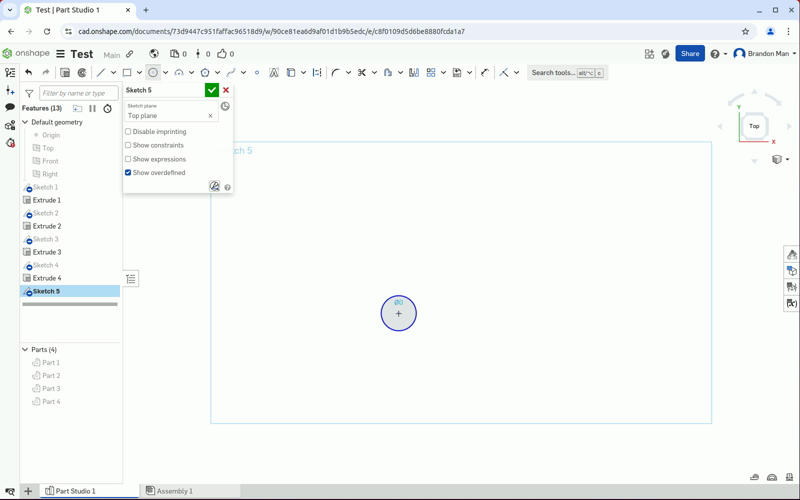
mouse_move(410, 313)
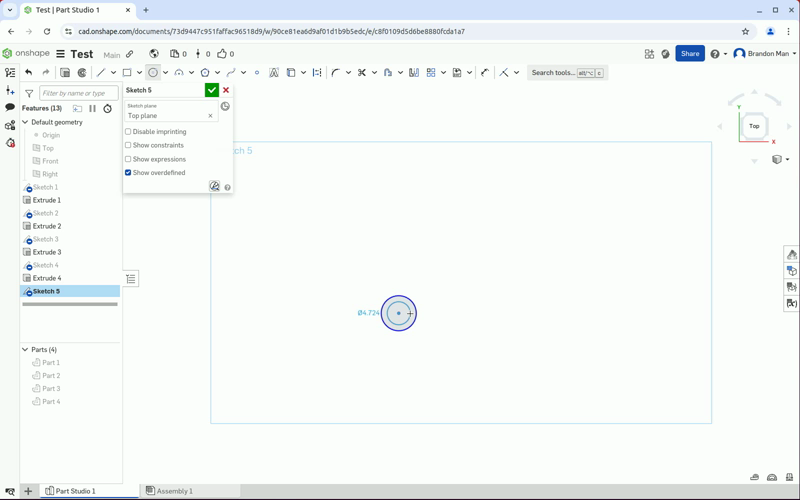
click(410, 313)
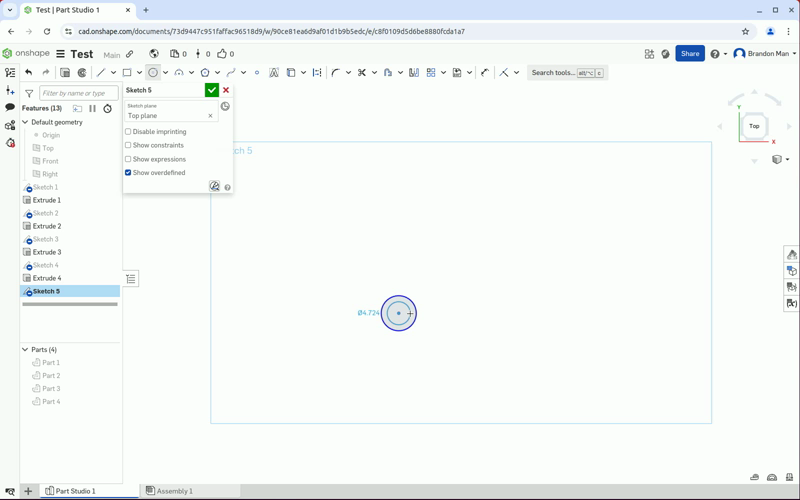
key(esc)
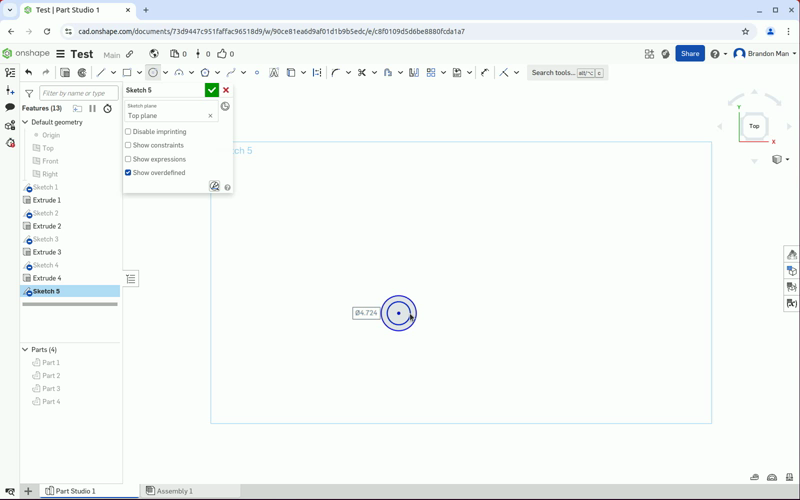
mouse_move(385, 321)
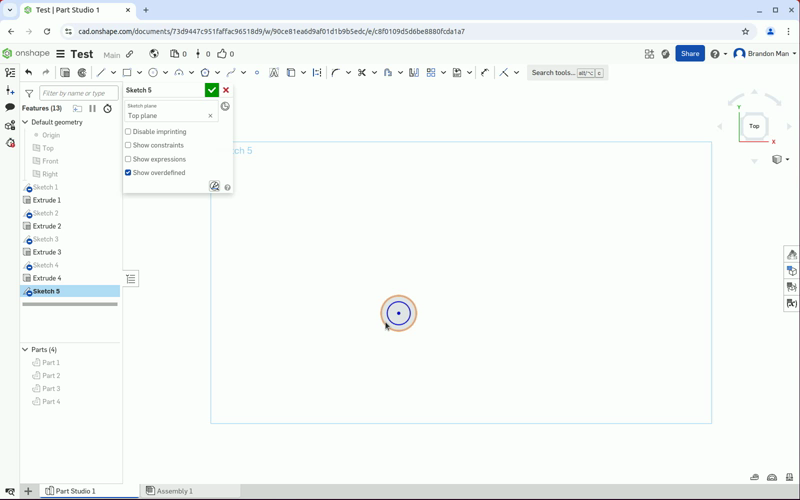
scroll(6)
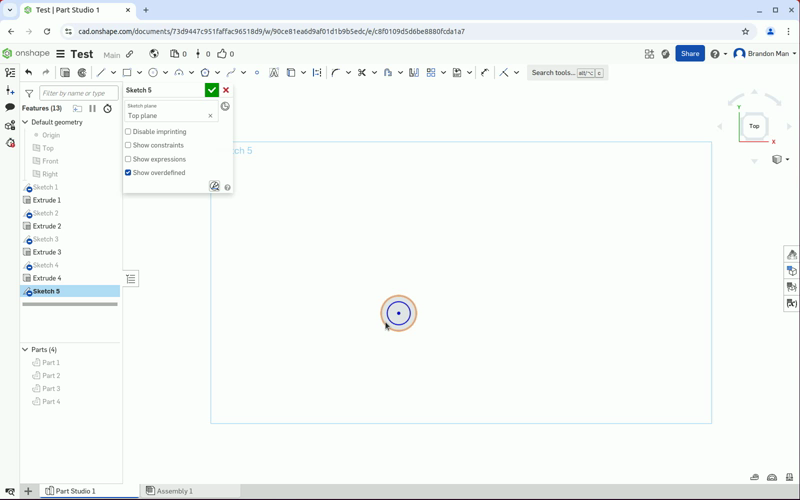
scroll(6)
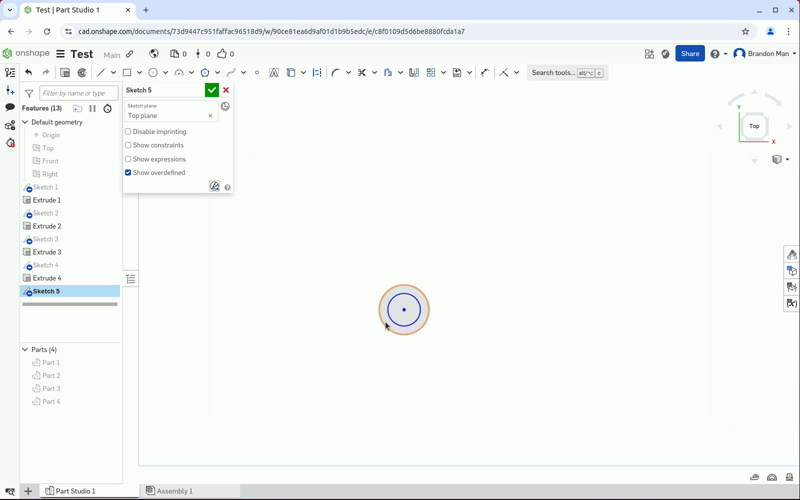
scroll(6)
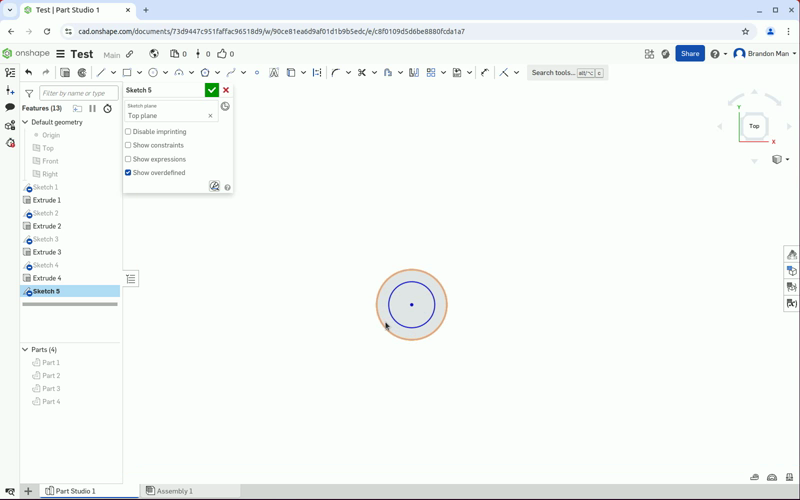
scroll(6)
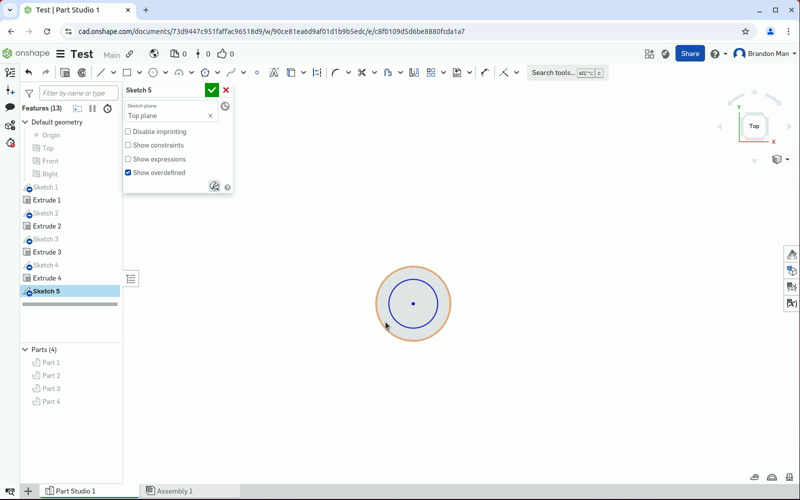
scroll(6)
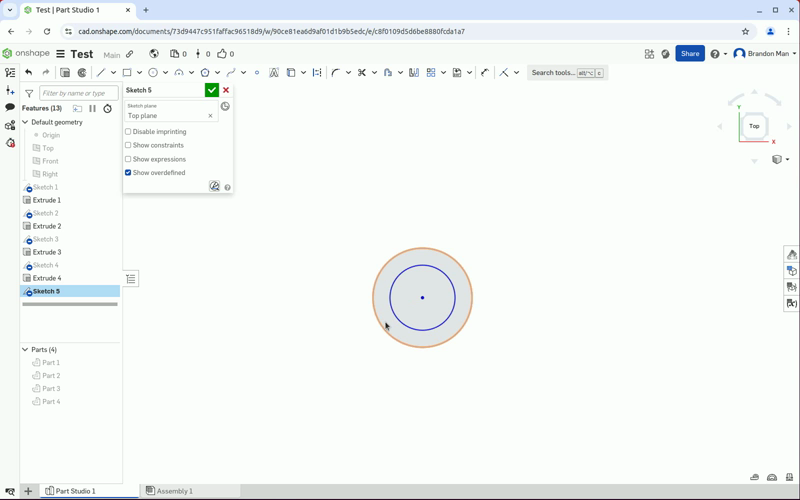
scroll(6)
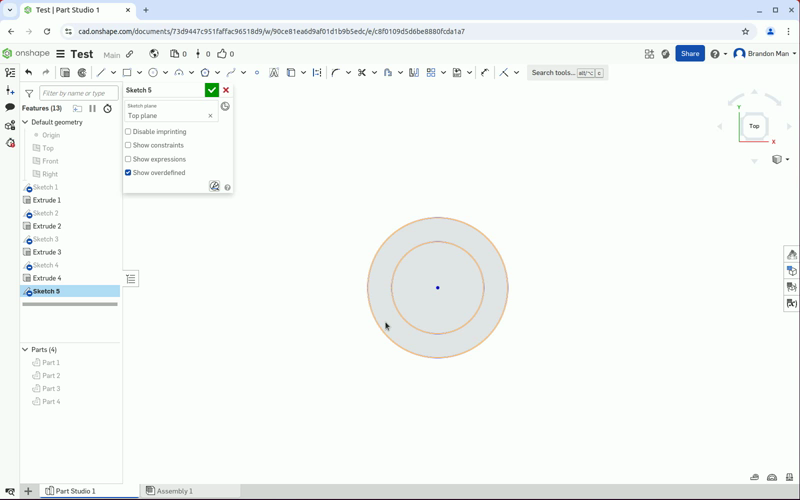
scroll(6)
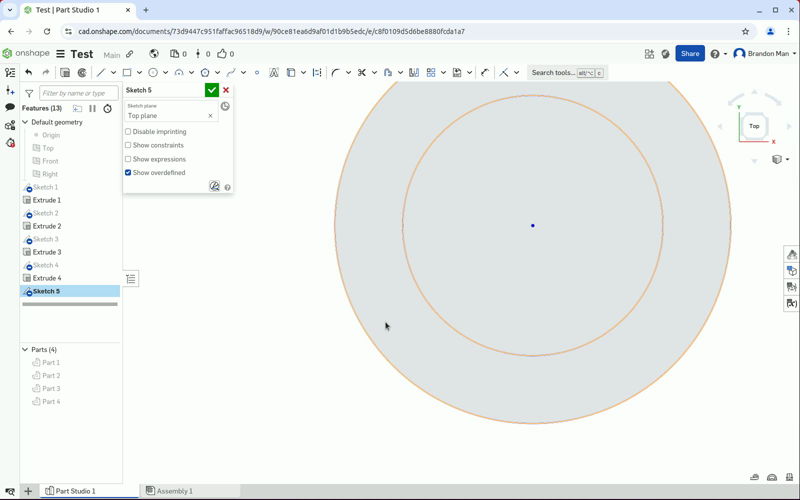
click(385, 321)
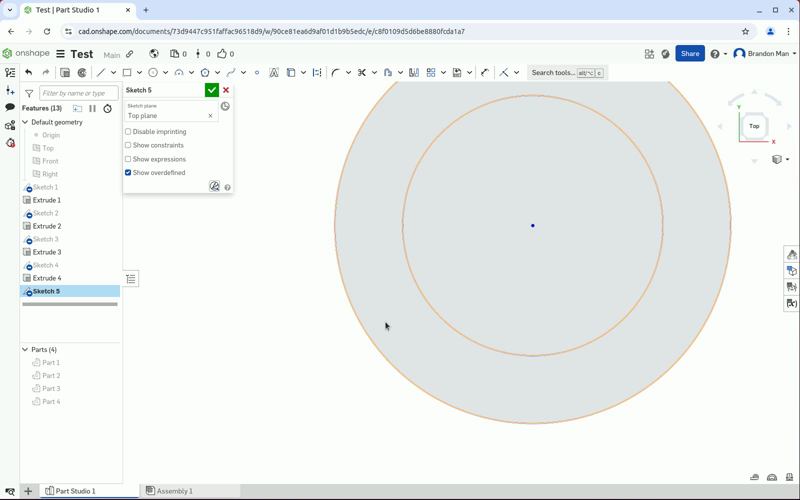
scroll(-6)
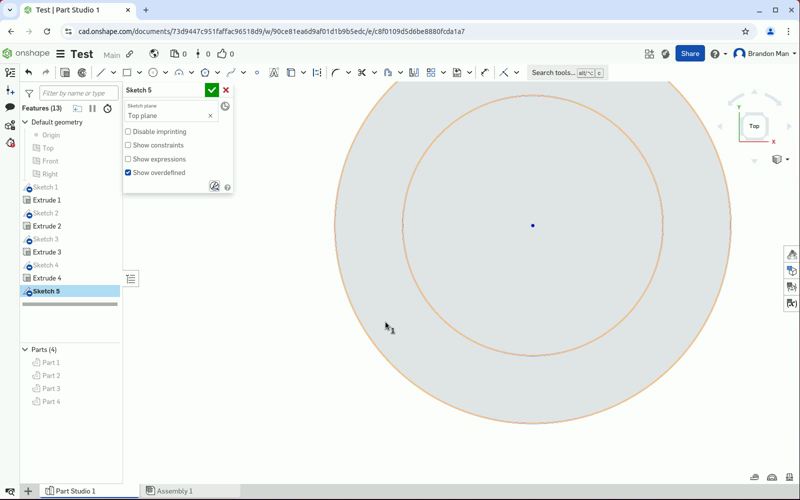
scroll(-6)
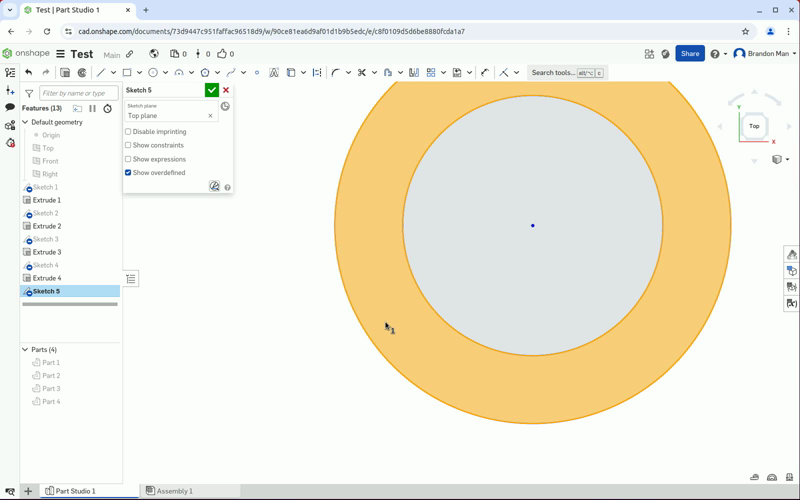
scroll(-6)
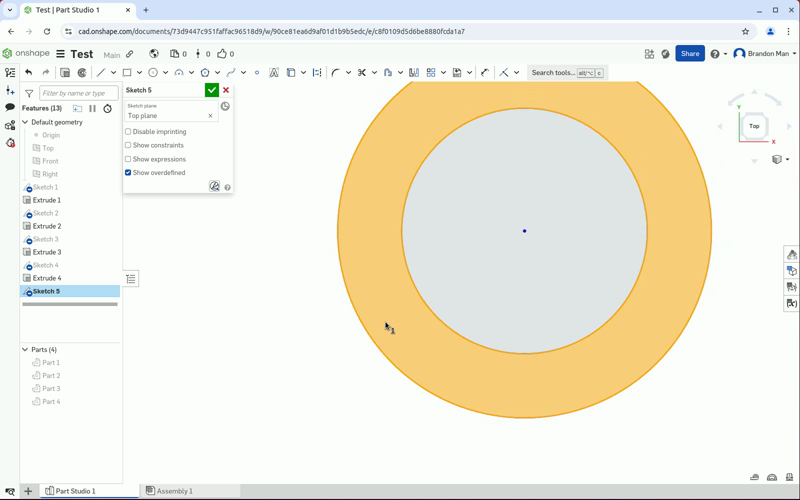
scroll(-6)
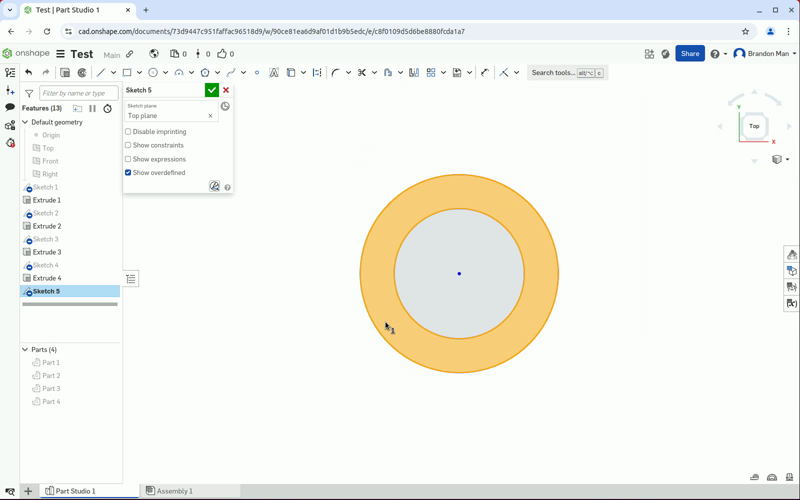
scroll(-6)
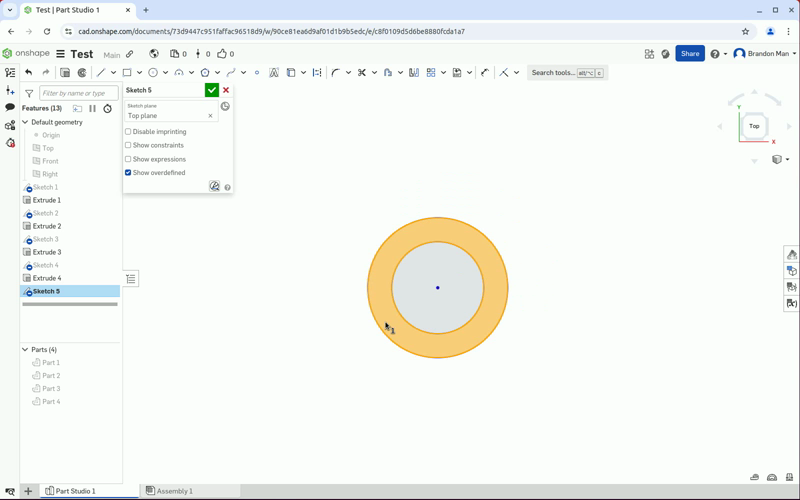
scroll(-6)
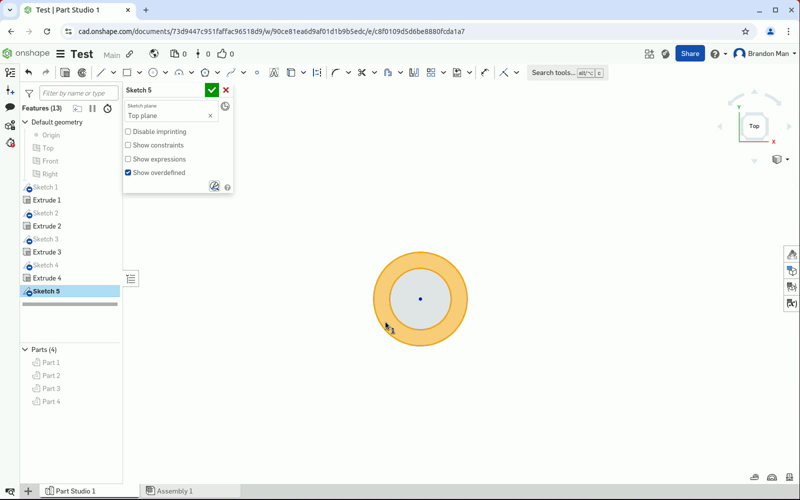
scroll(-6)
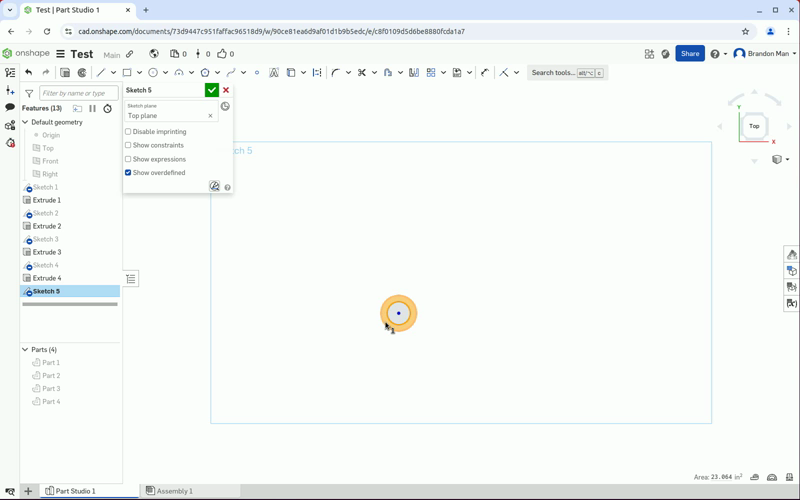
mouse_move(73, 352)
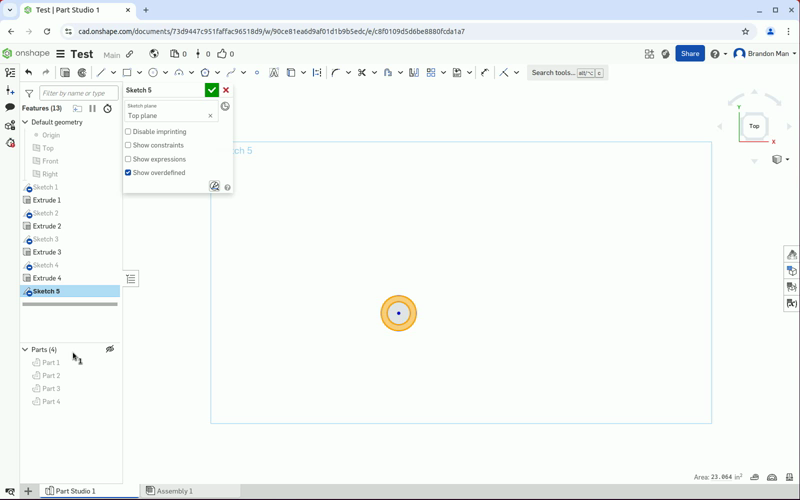
key(shift+y)
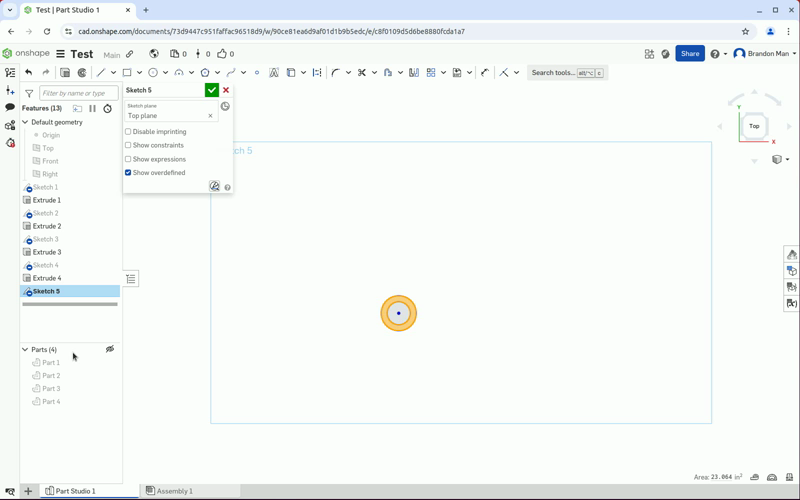
key(shift+e)
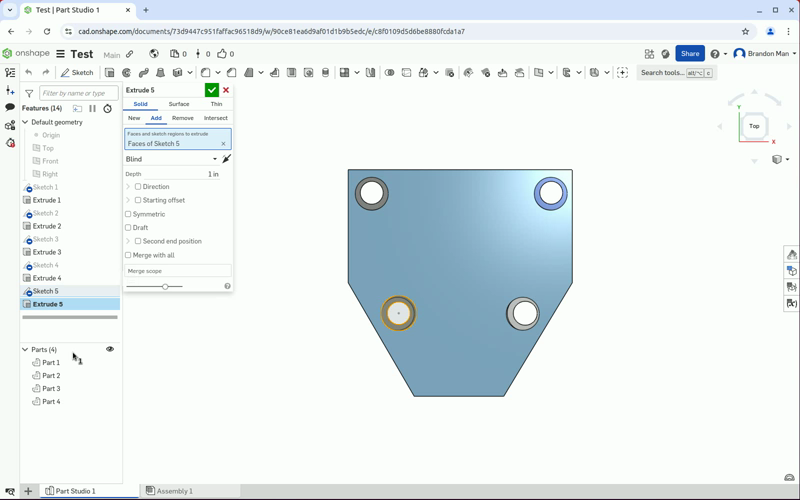
mouse_move(143, 106)
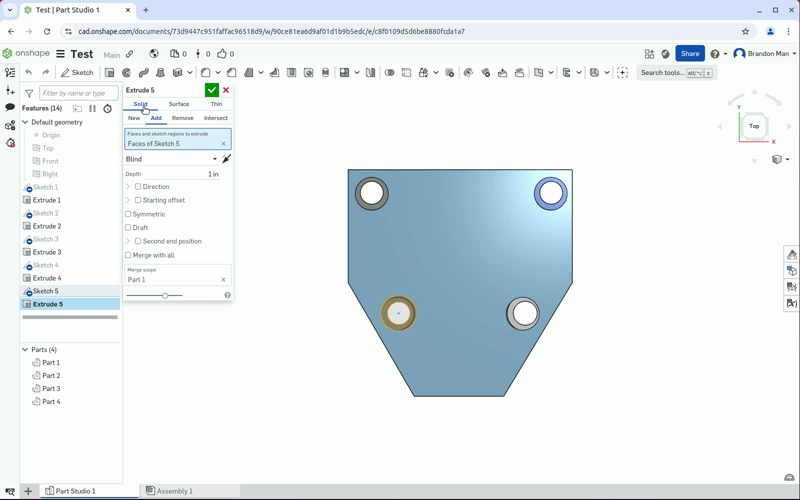
click(143, 106)
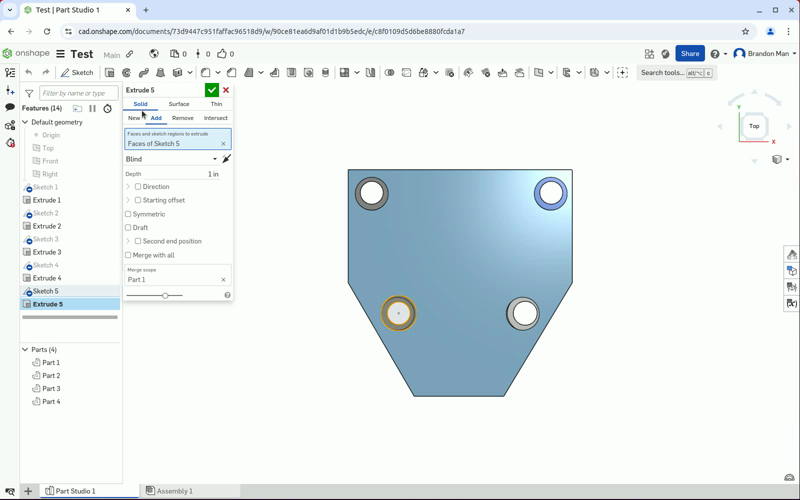
mouse_move(137, 120)
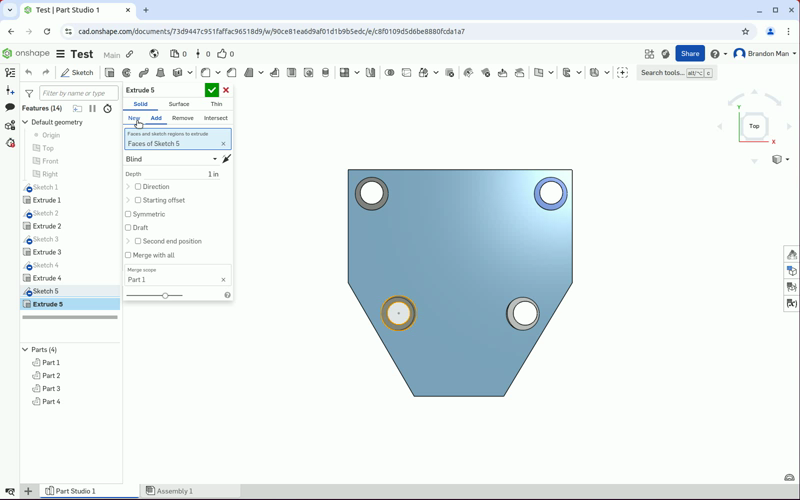
click(137, 120)
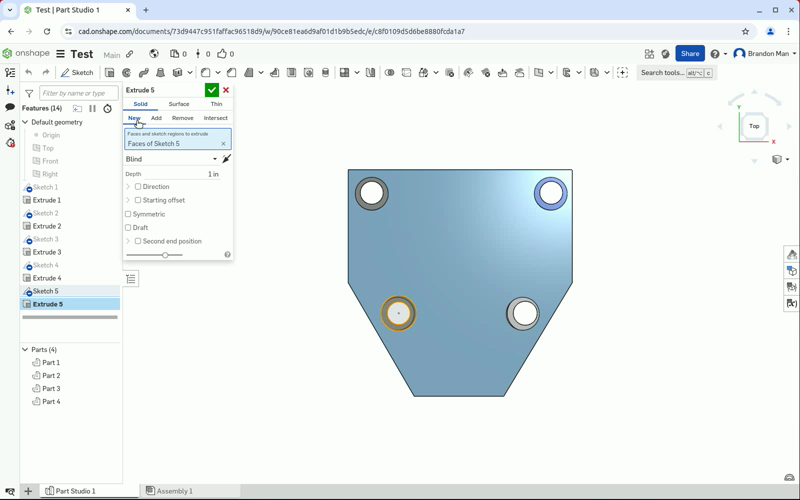
key(tab, 4)
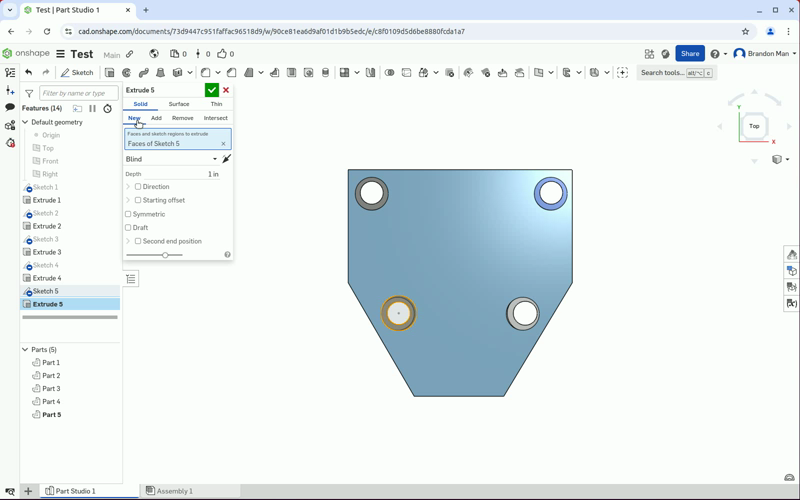
text(2.407)
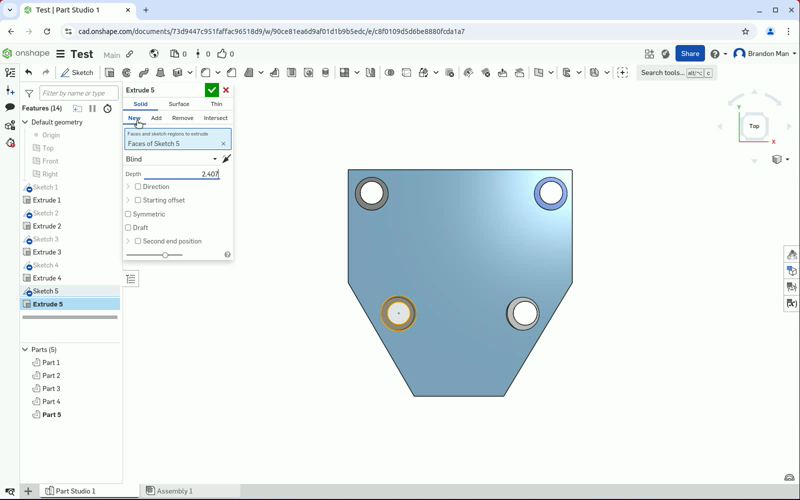
key(enter)
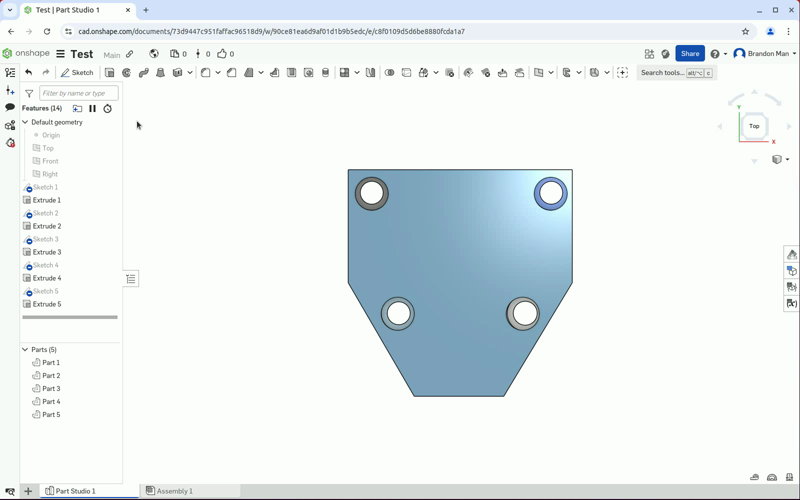
key(shift+h)
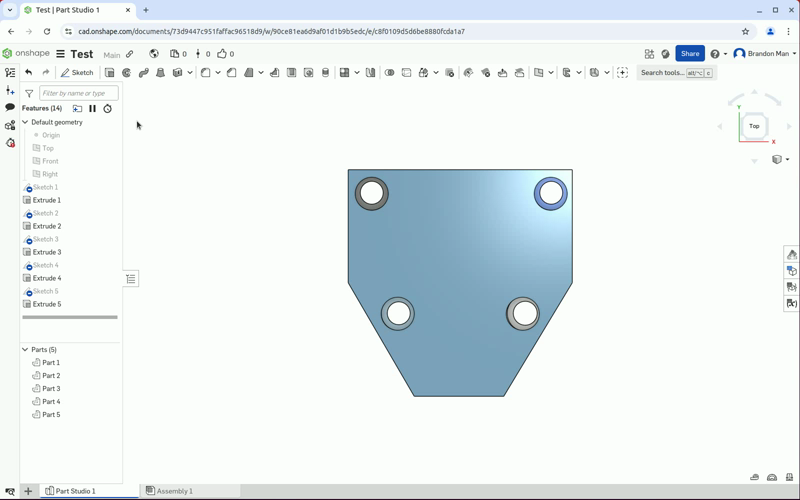
key(shift+h)
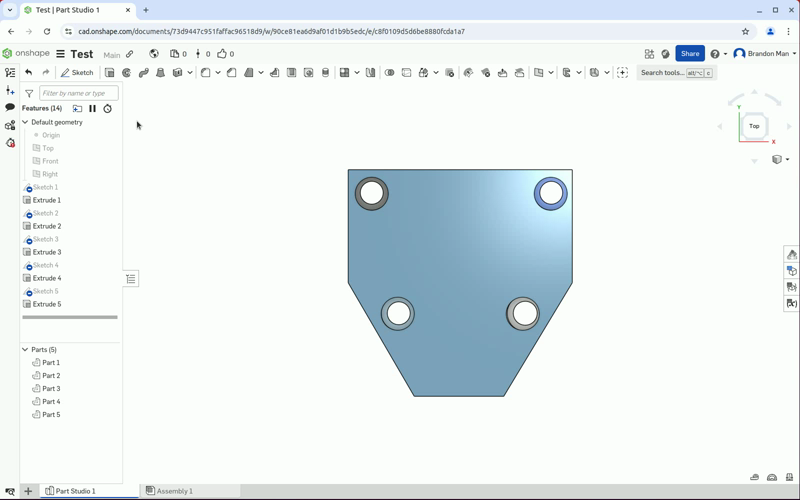
key(shift+7)
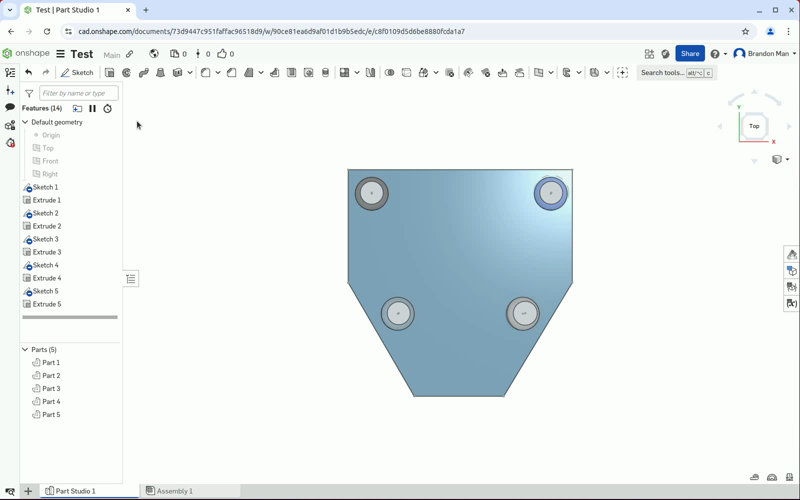
key(up, 3)
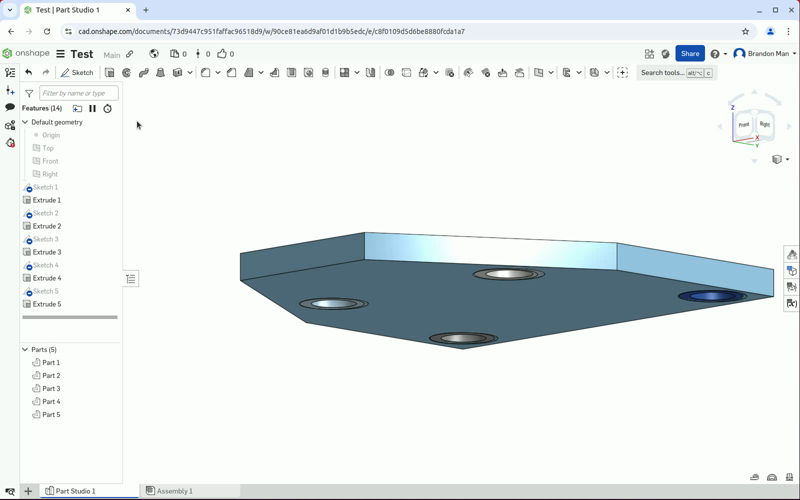
key(left, 3)
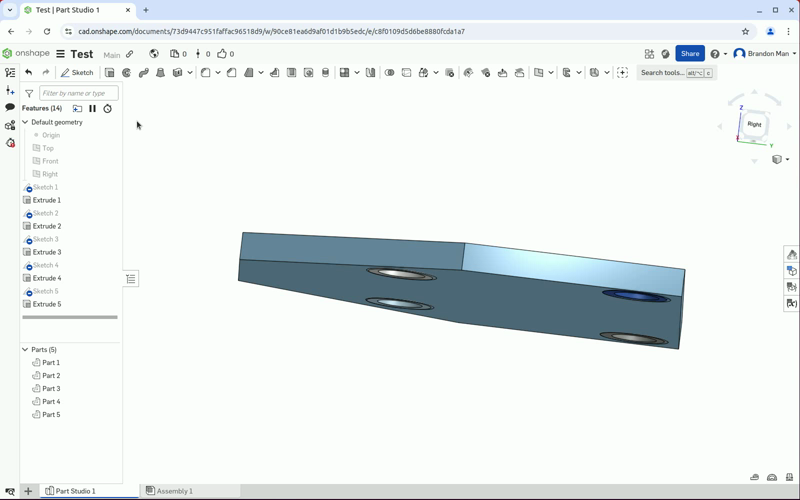
key(right, 3)
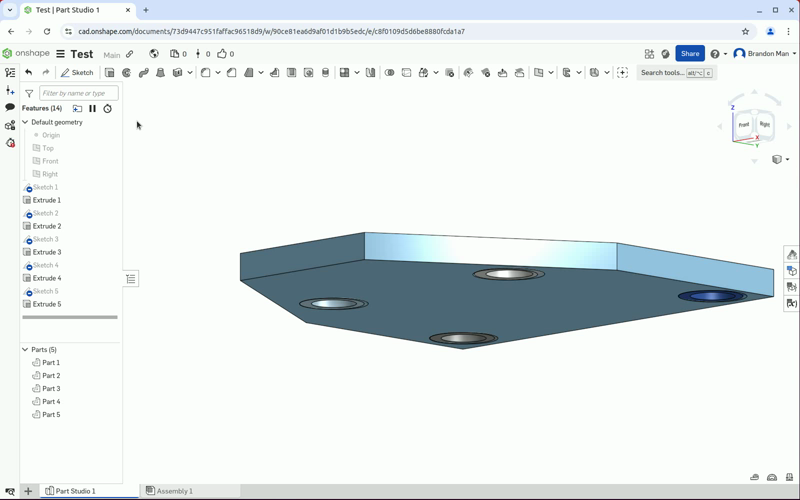
key(down, 3)
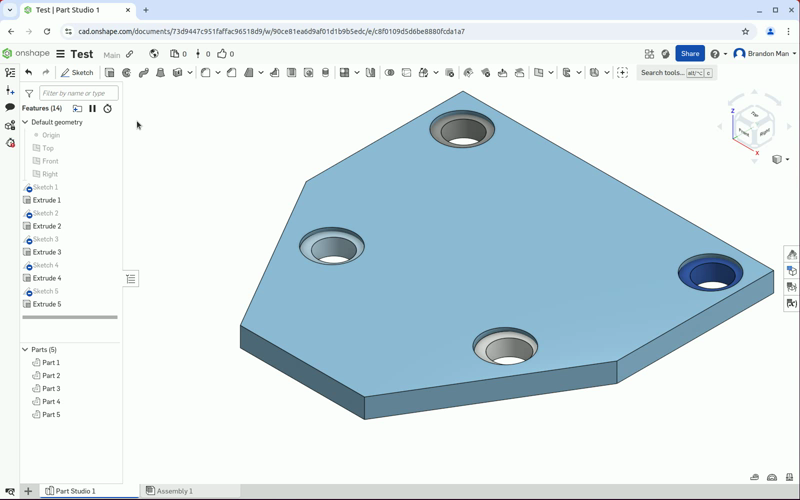
mouse_move(73, 189)
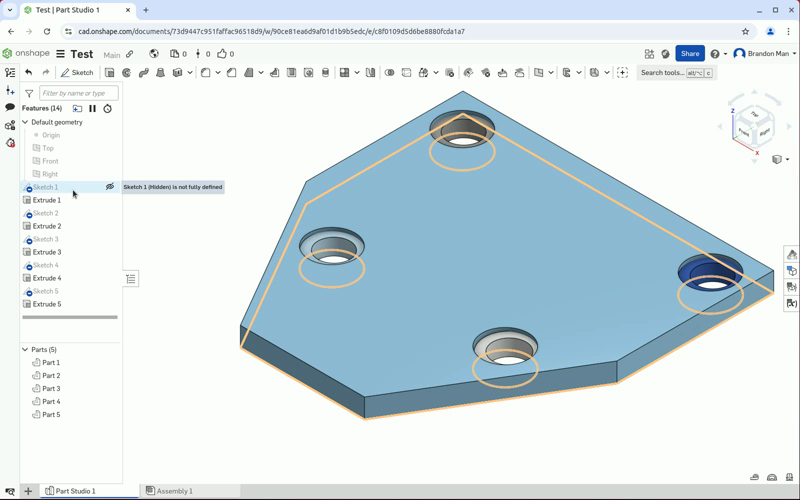
click(73, 189)